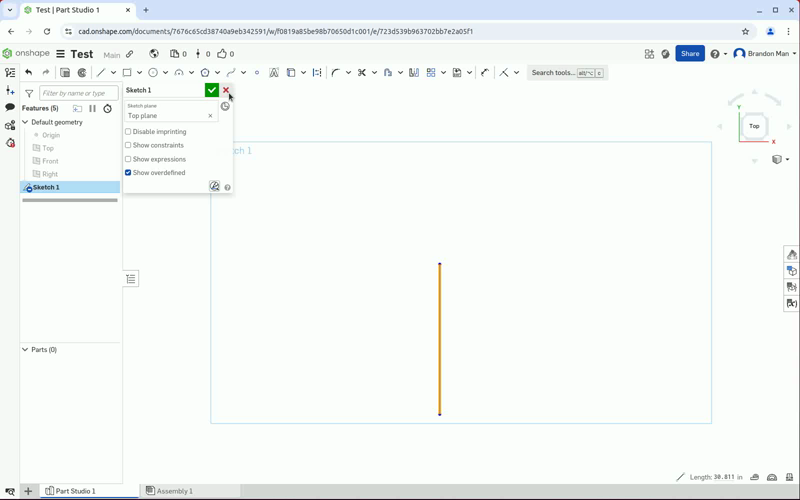
key(shift+h)
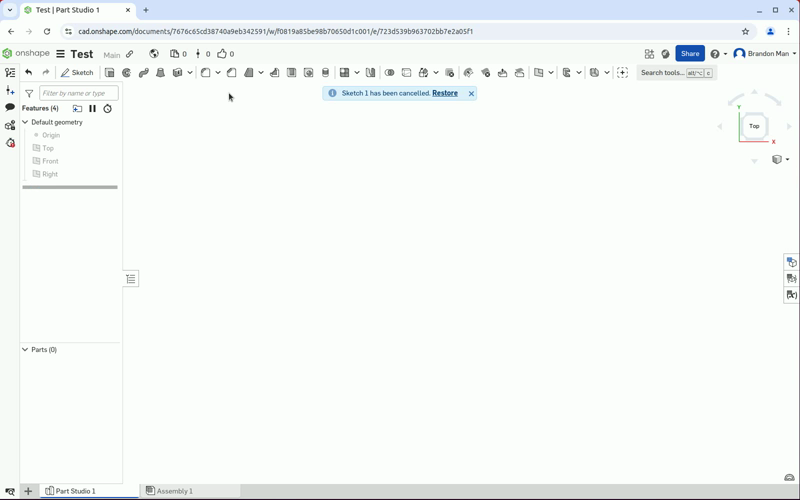
mouse_move(73, 352)
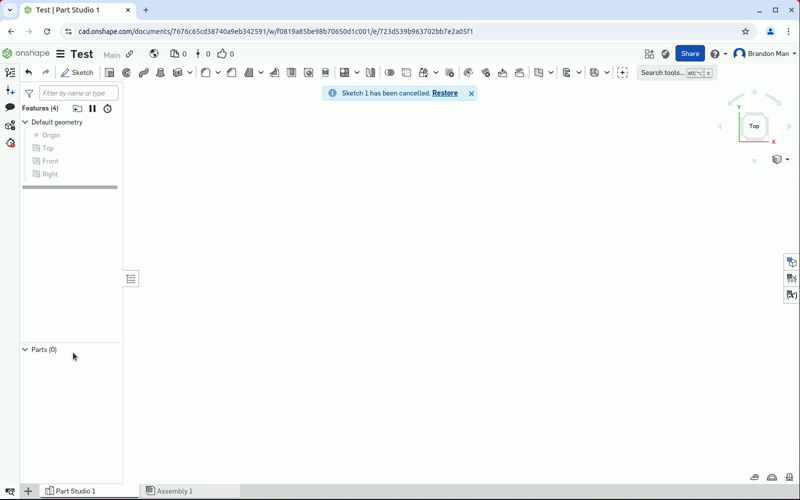
key(y)
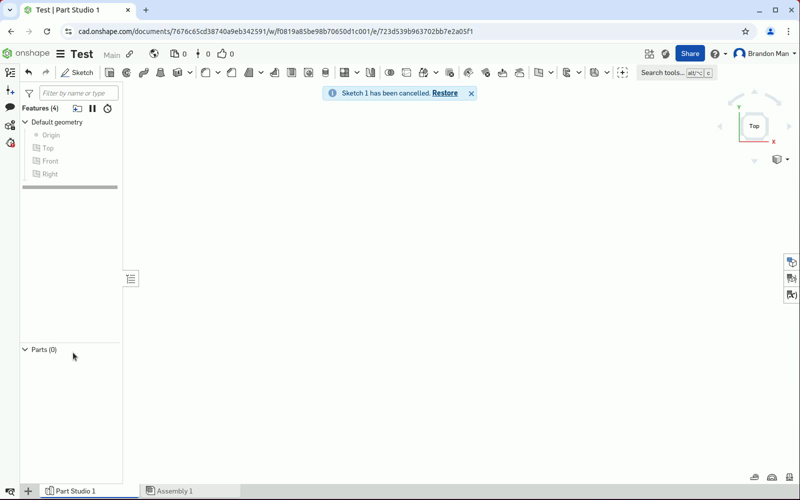
key(shift+p)
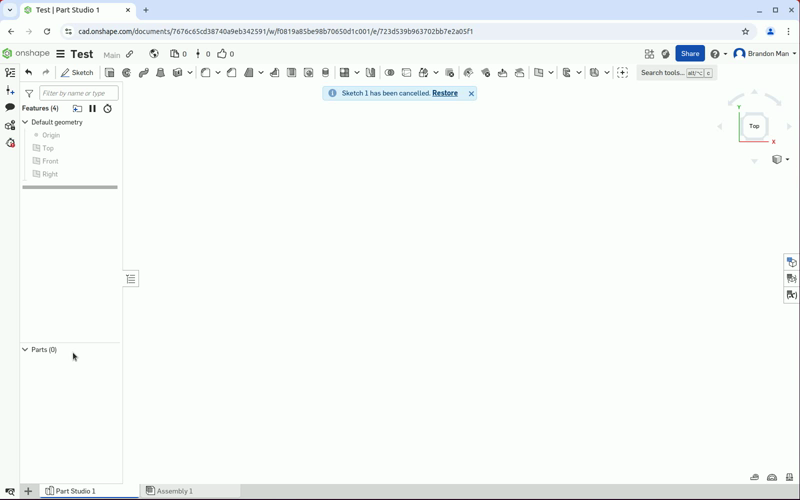
key(space)
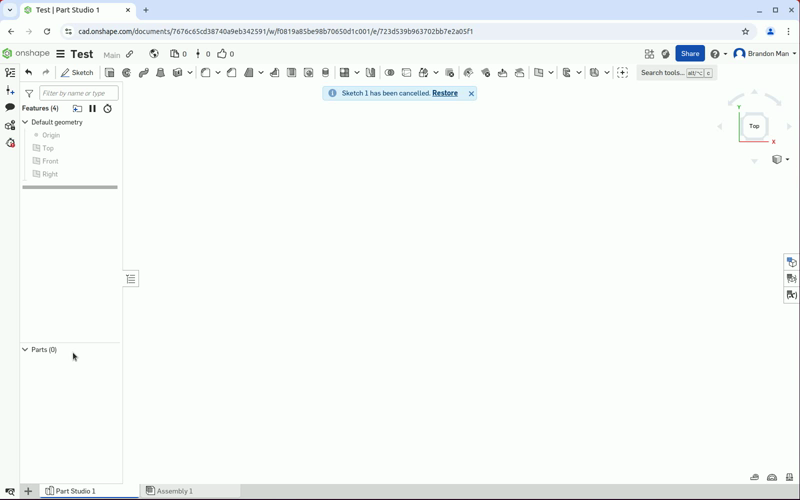
key_down(shift)
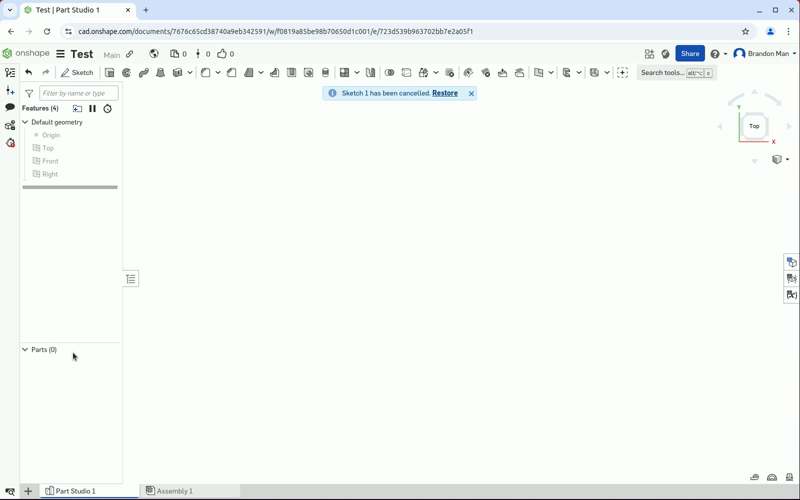
key(up)
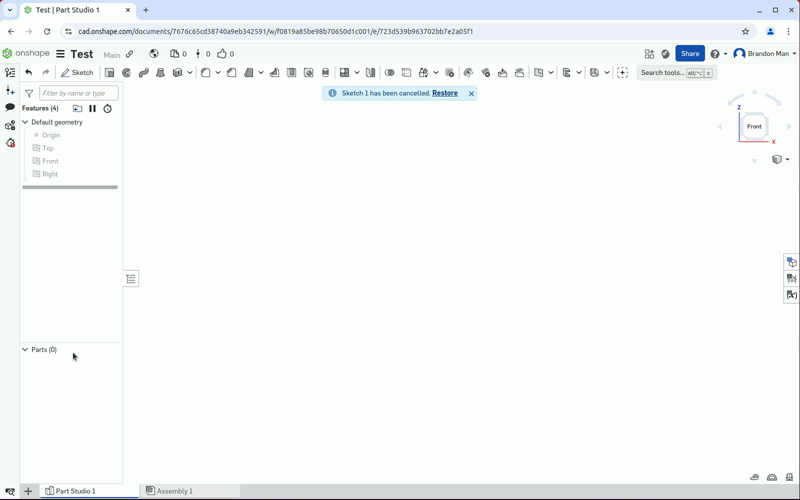
key_up(shift)
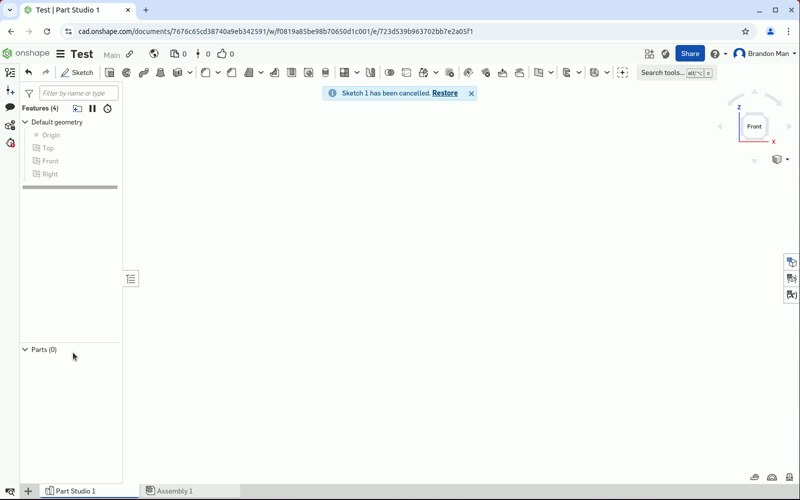
mouse_move(73, 352)
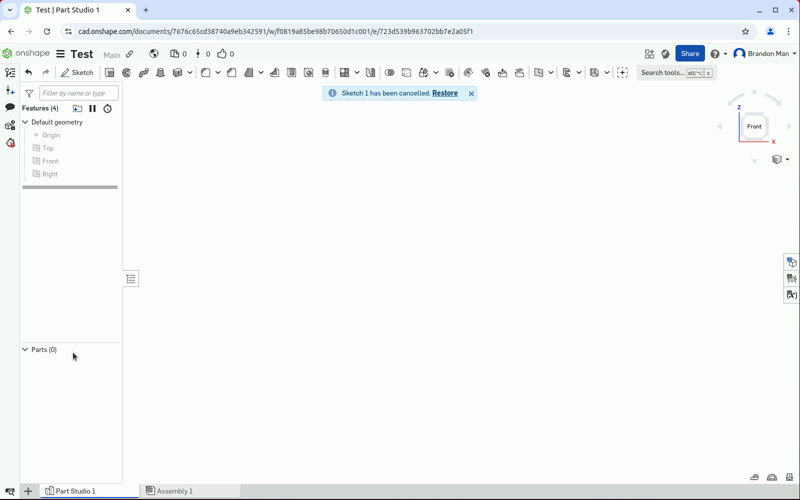
key(shift+y)
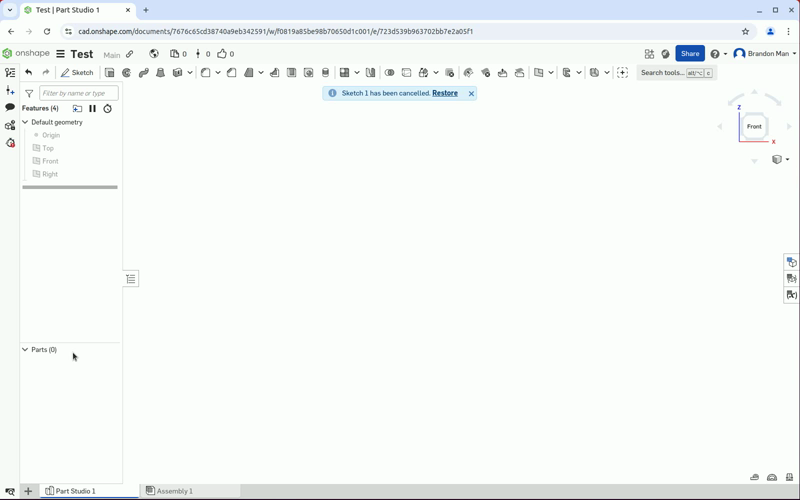
key(shift+s)
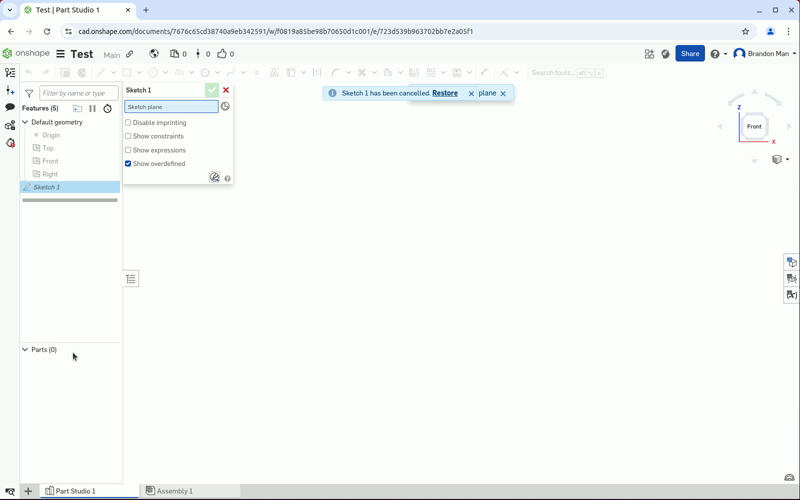
mouse_move(73, 163)
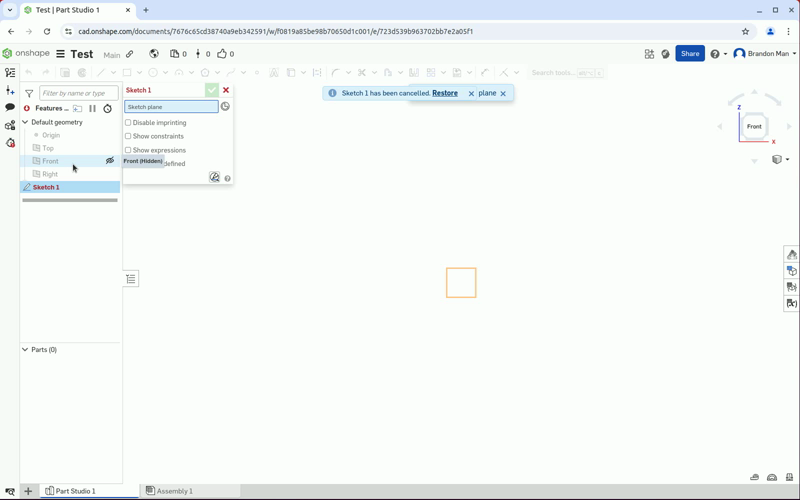
click(73, 163)
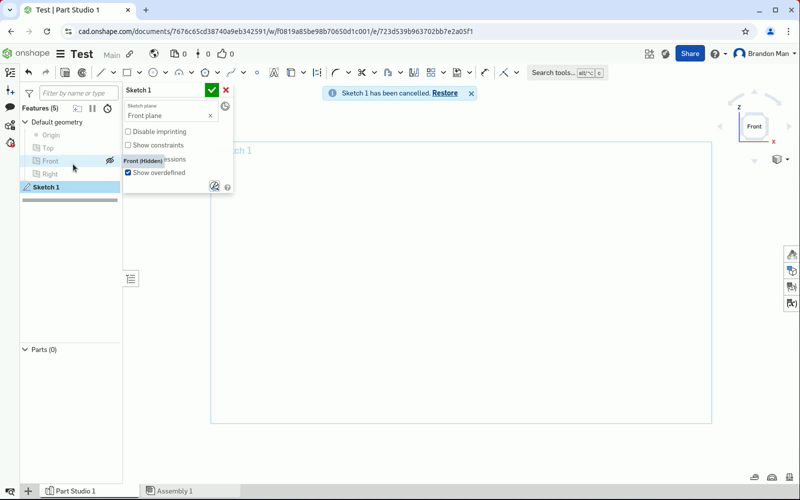
mouse_move(73, 352)
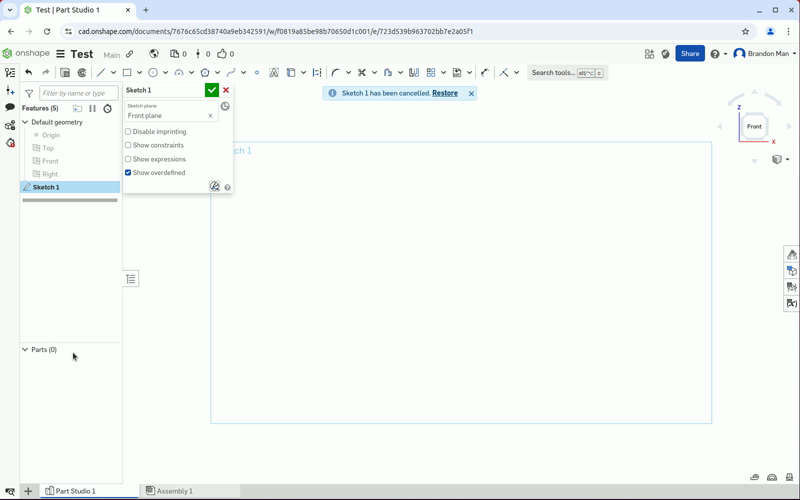
key(y)
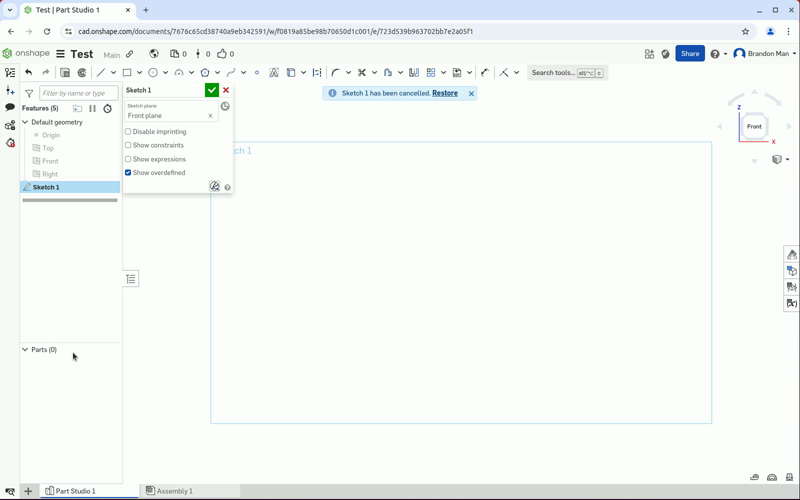
key(l)
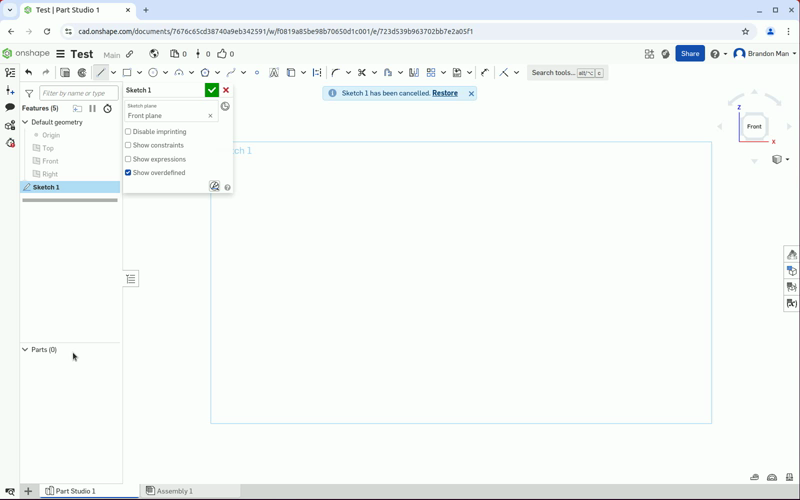
key_down(shift)
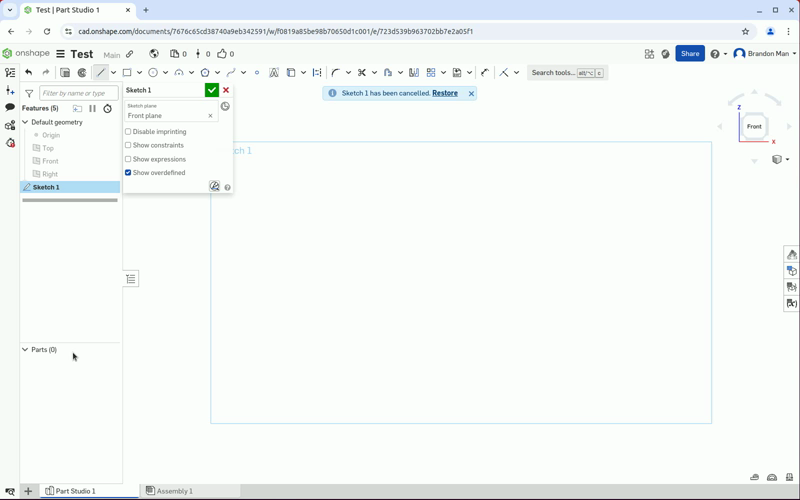
mouse_move(350, 330)
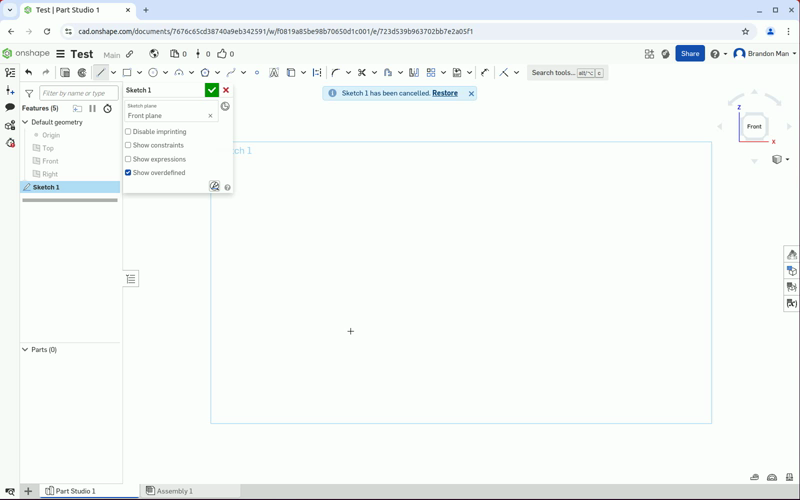
click(350, 330)
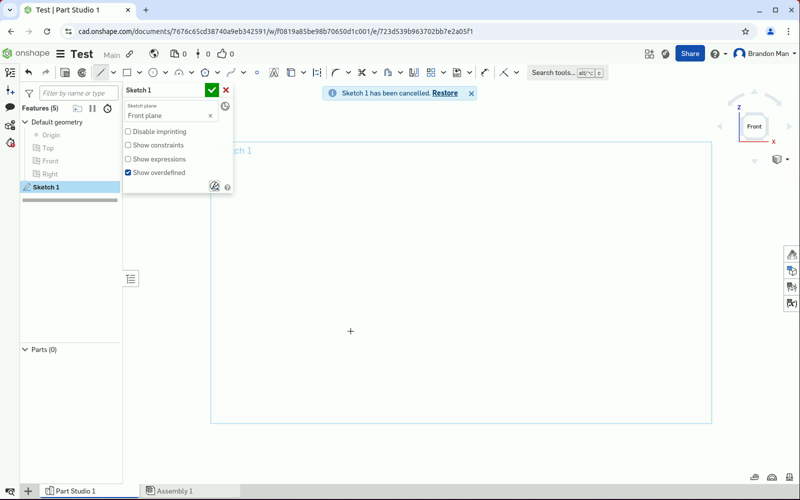
key_up(shift)
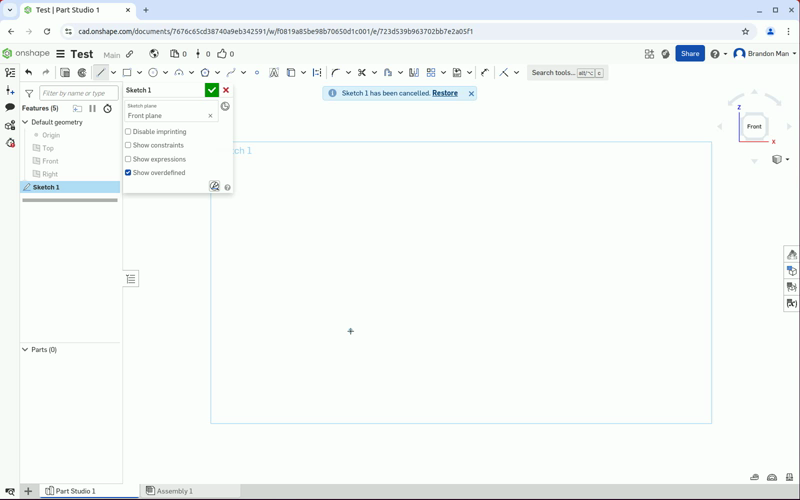
key_down(shift)
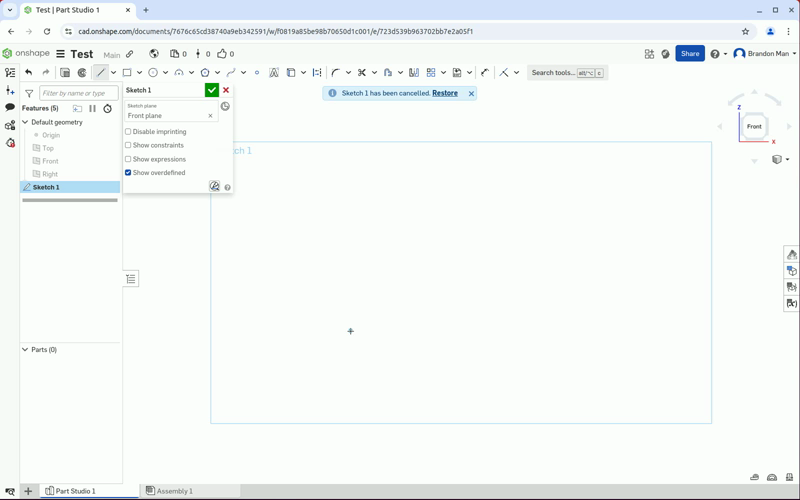
mouse_move(570, 330)
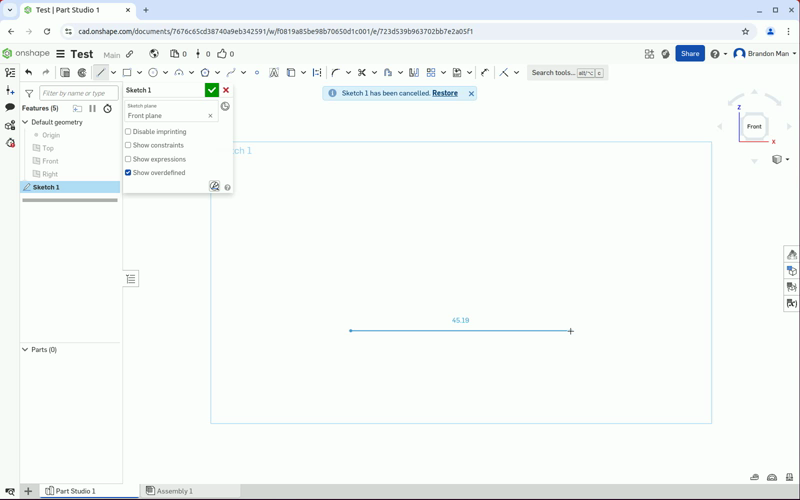
click(570, 330)
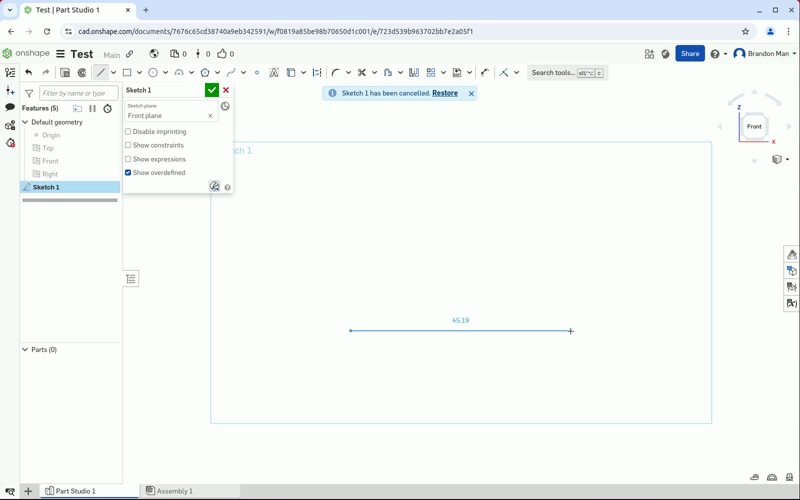
key_up(shift)
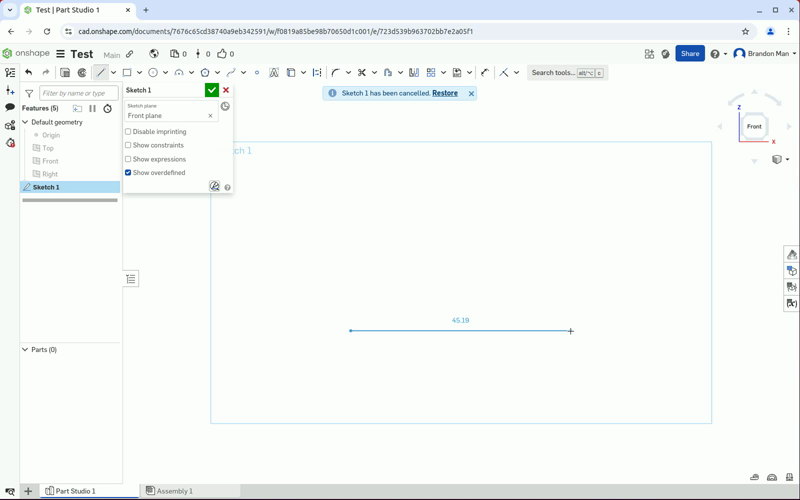
key_down(shift)
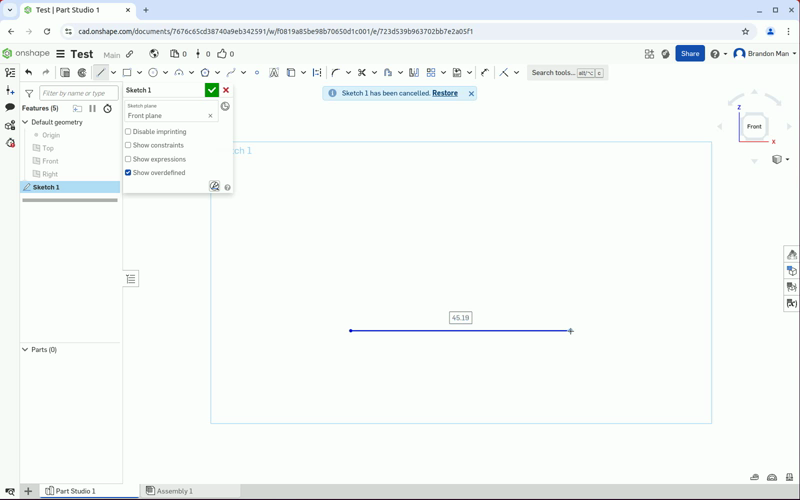
mouse_move(570, 235)
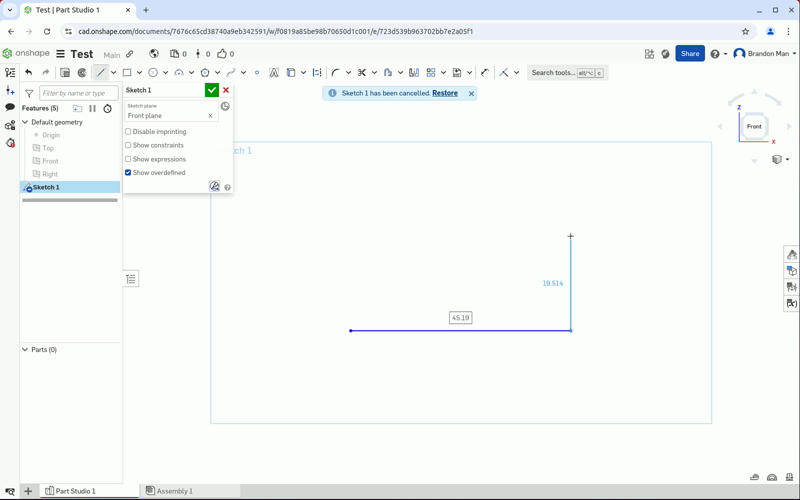
click(570, 235)
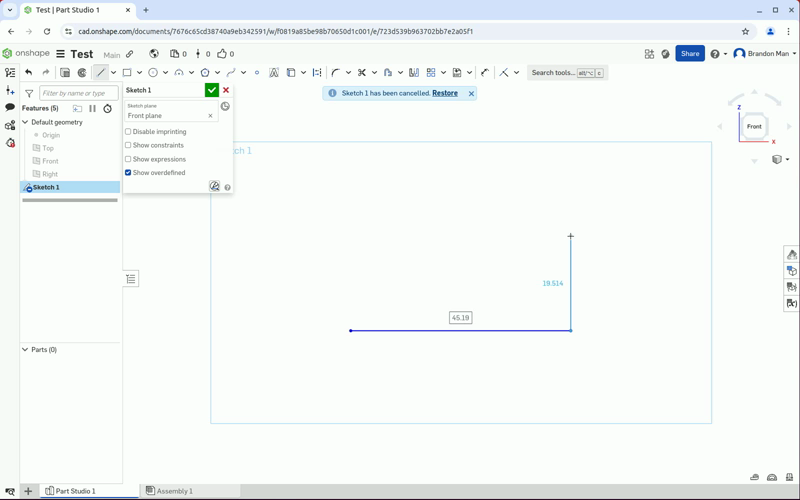
key_up(shift)
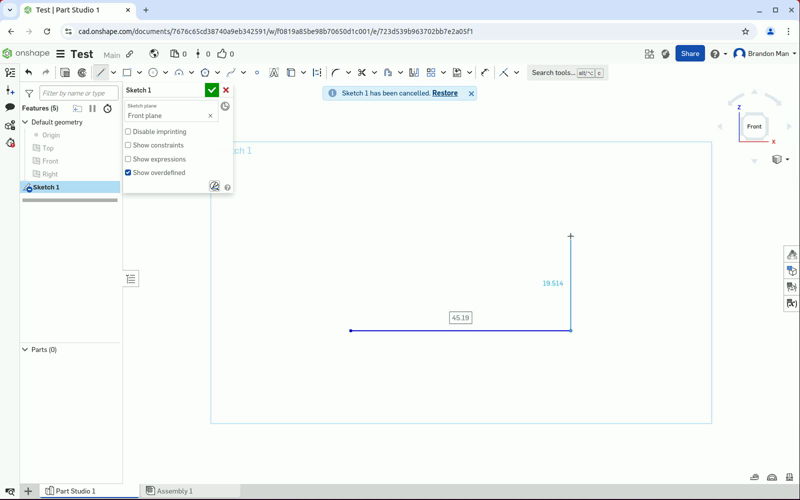
key_down(shift)
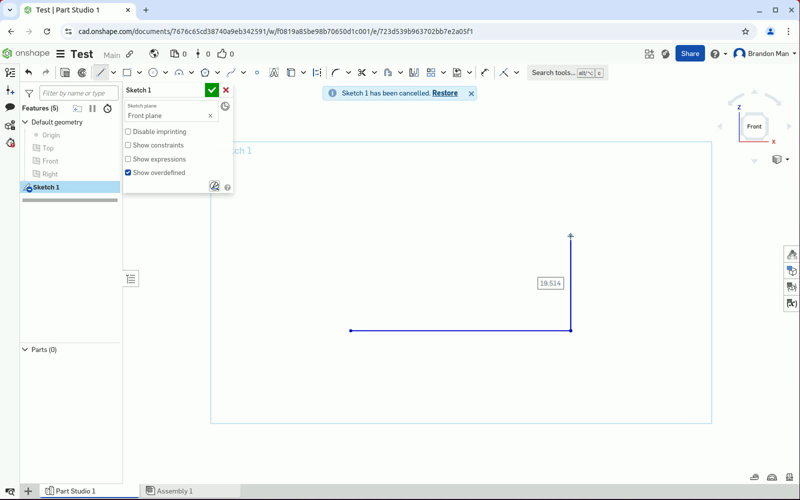
mouse_move(350, 235)
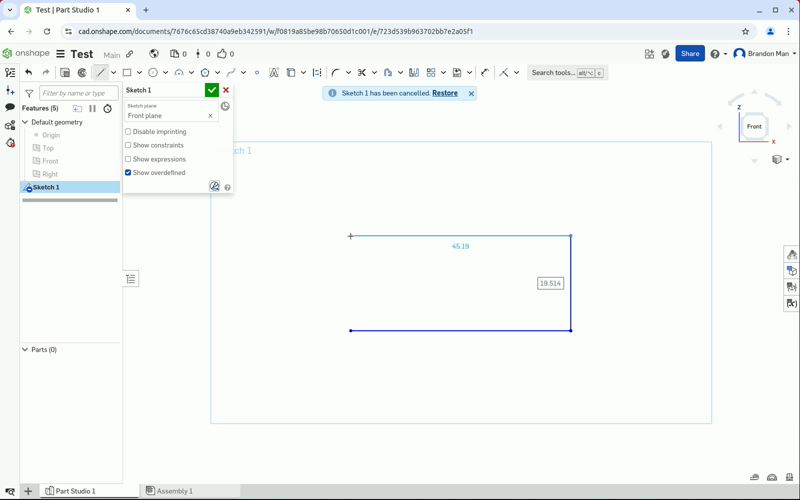
click(350, 235)
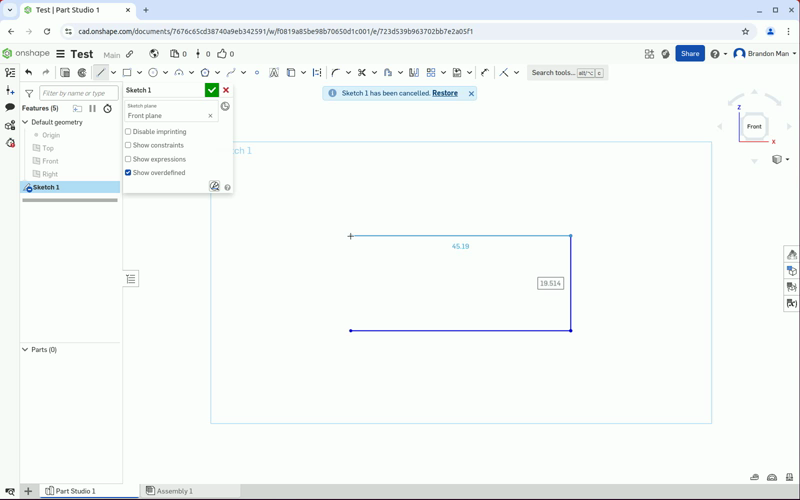
key_up(shift)
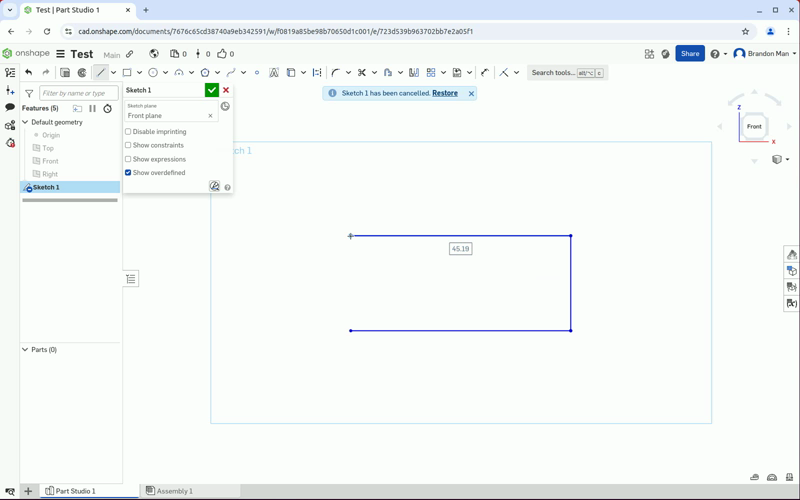
key_down(shift)
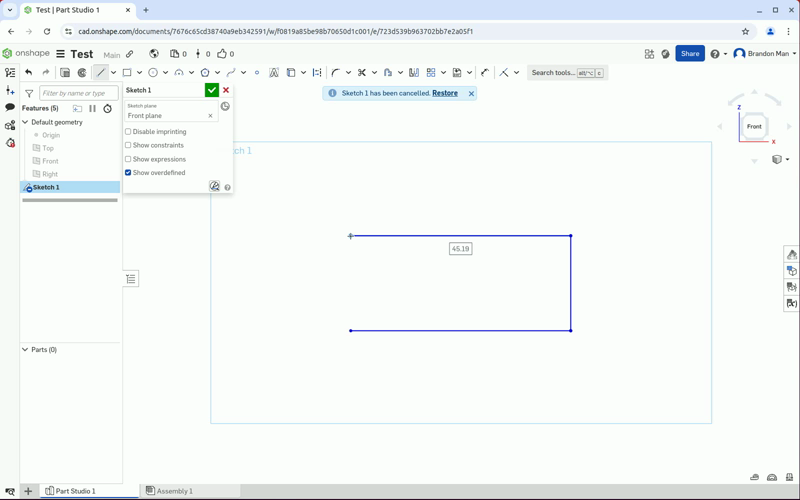
mouse_move(350, 330)
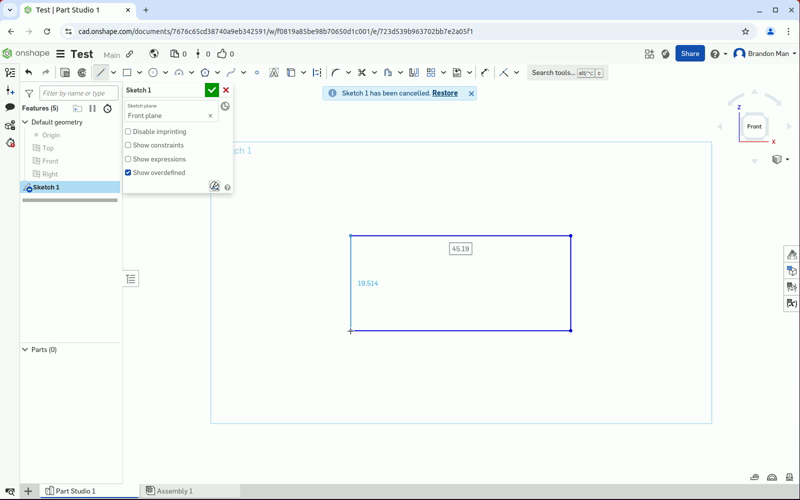
key_up(shift)
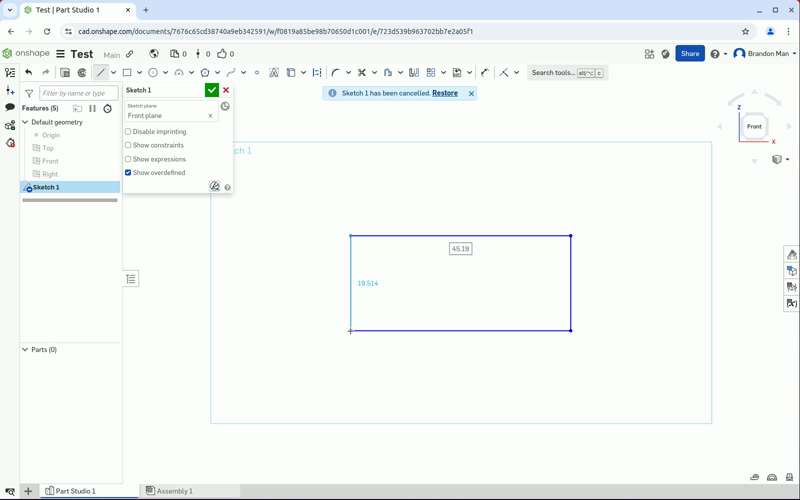
click(350, 330)
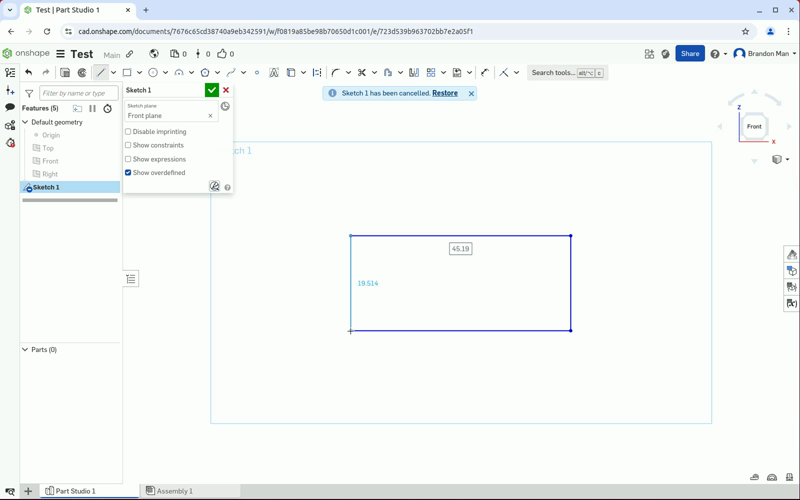
key(esc)
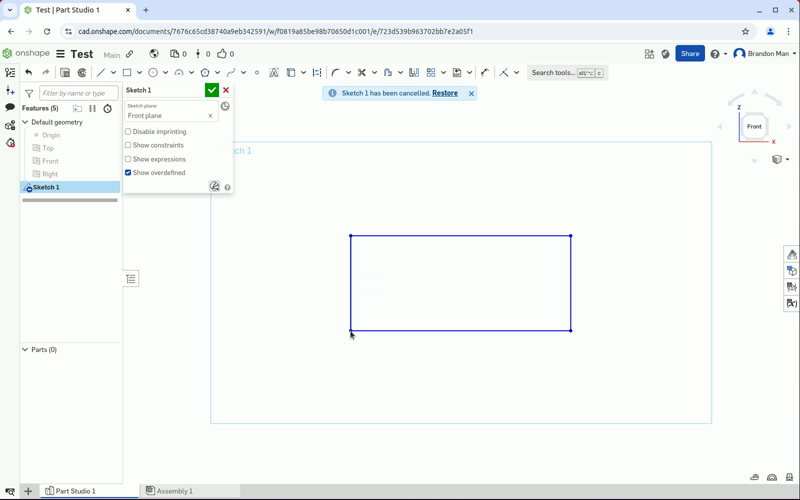
mouse_move(465, 276)
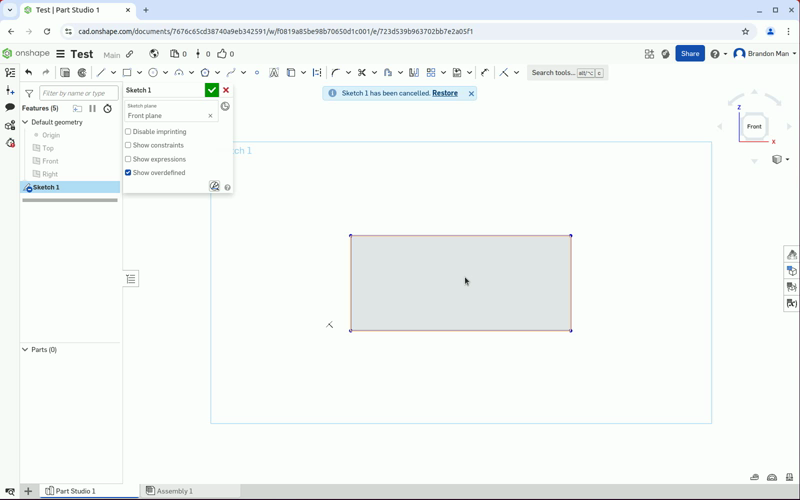
click(465, 276)
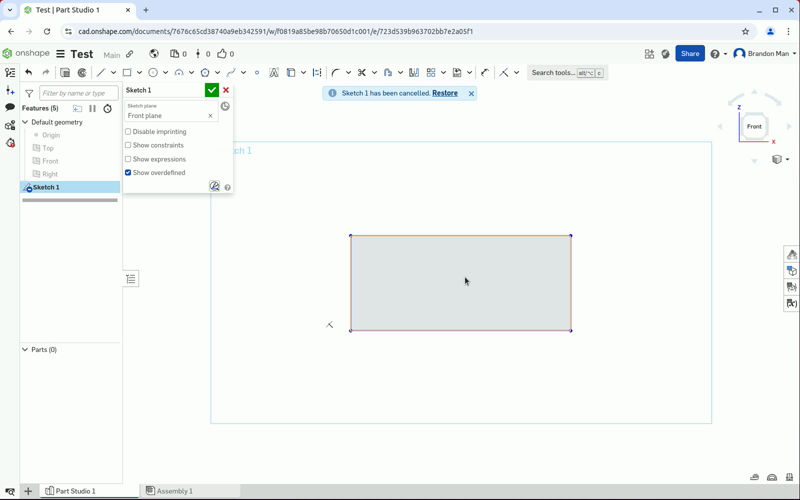
mouse_move(73, 352)
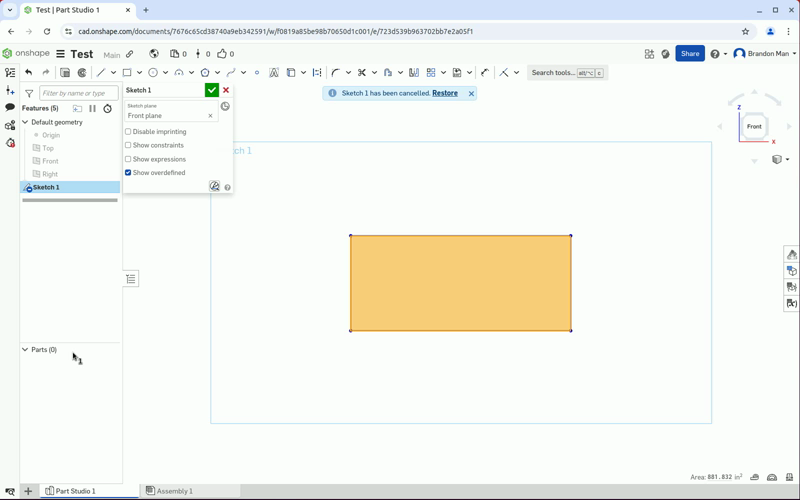
key(shift+y)
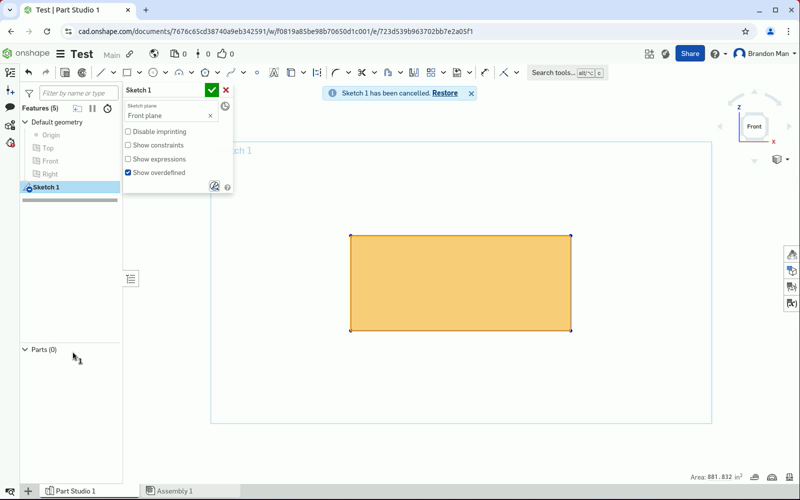
key(shift+e)
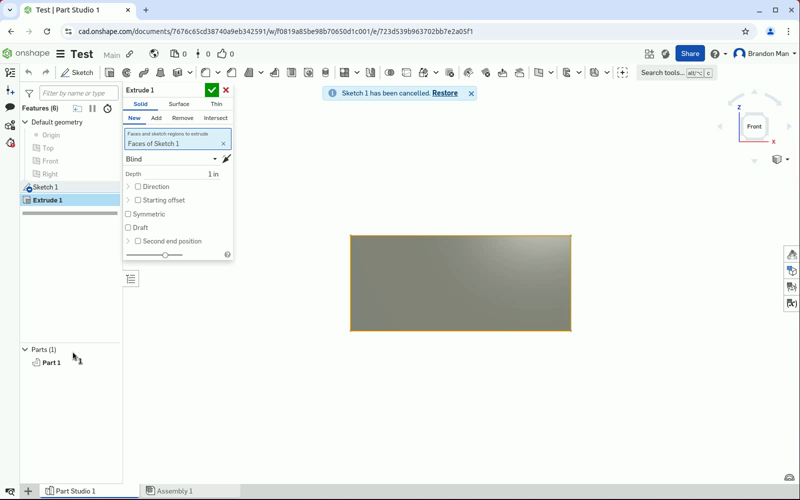
mouse_move(143, 106)
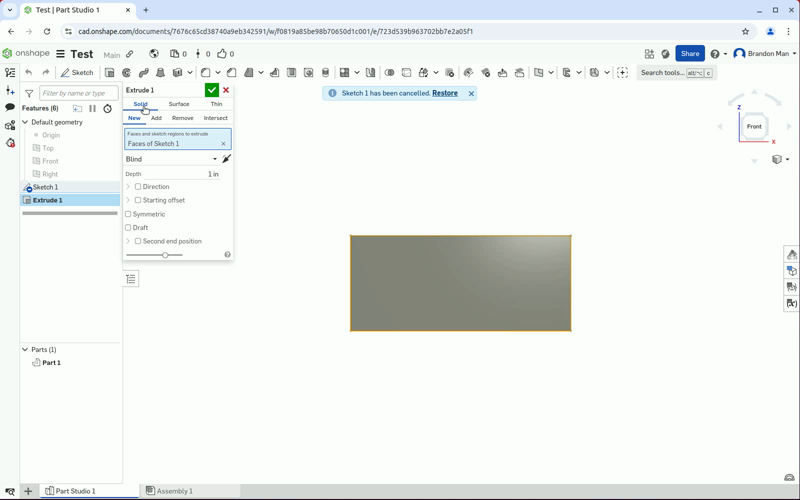
click(143, 106)
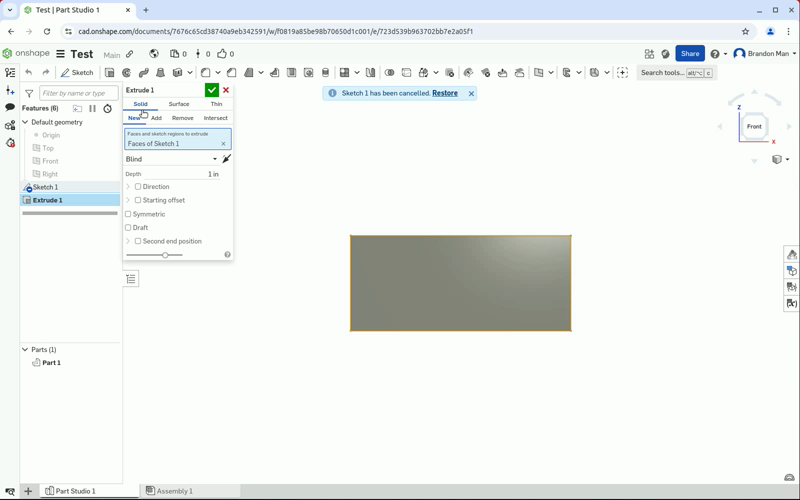
mouse_move(137, 120)
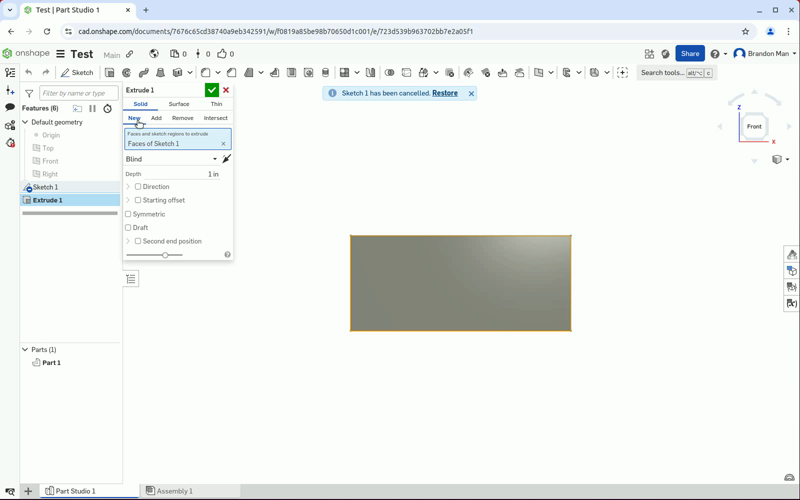
click(137, 120)
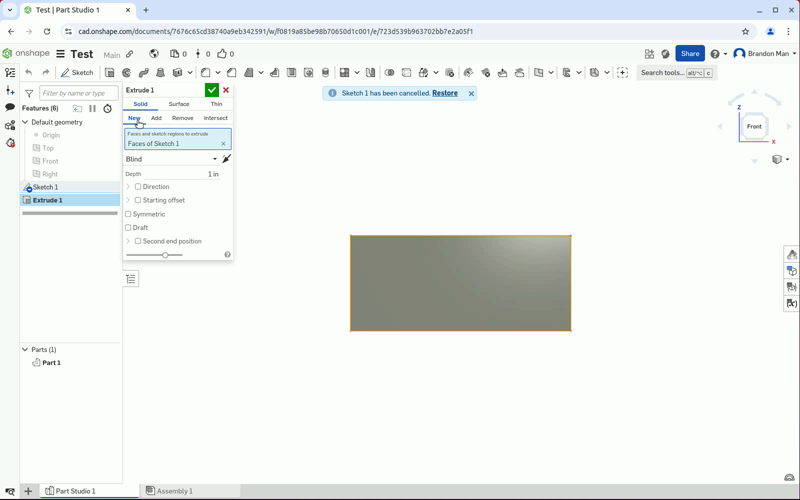
key(tab, 4)
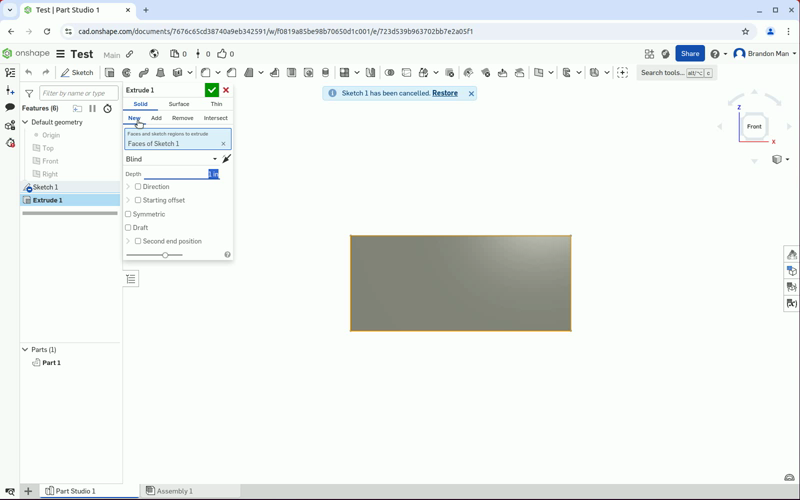
text(2.407)
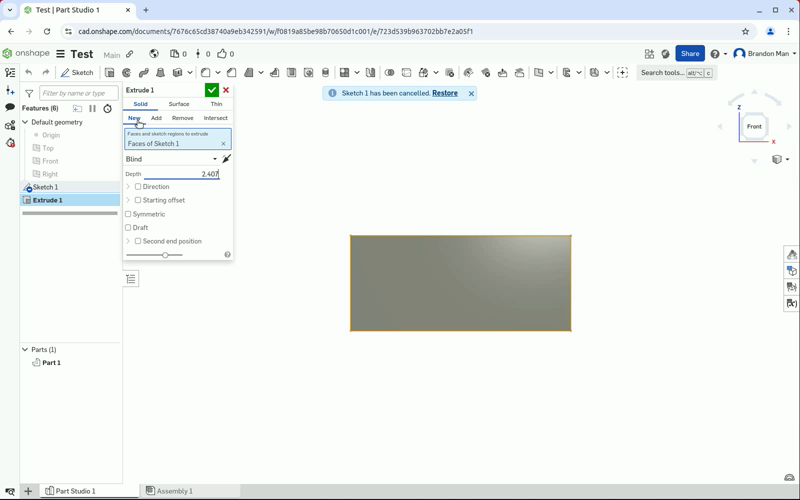
key(enter)
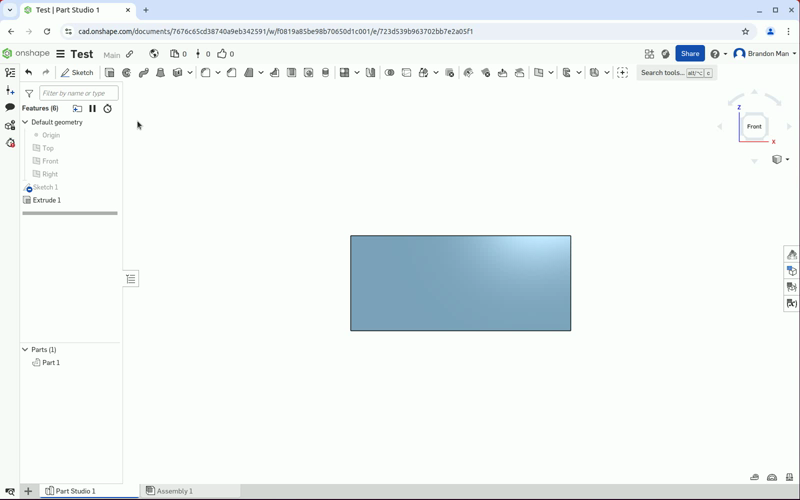
key(shift+h)
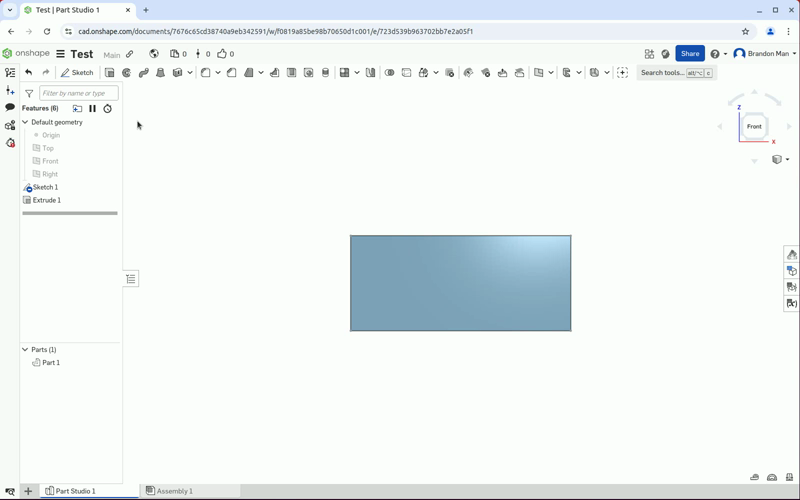
key(shift+h)
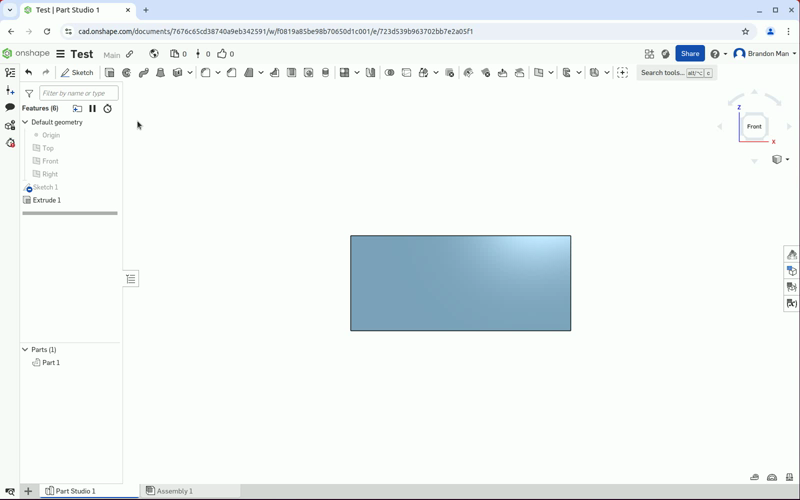
mouse_move(73, 189)
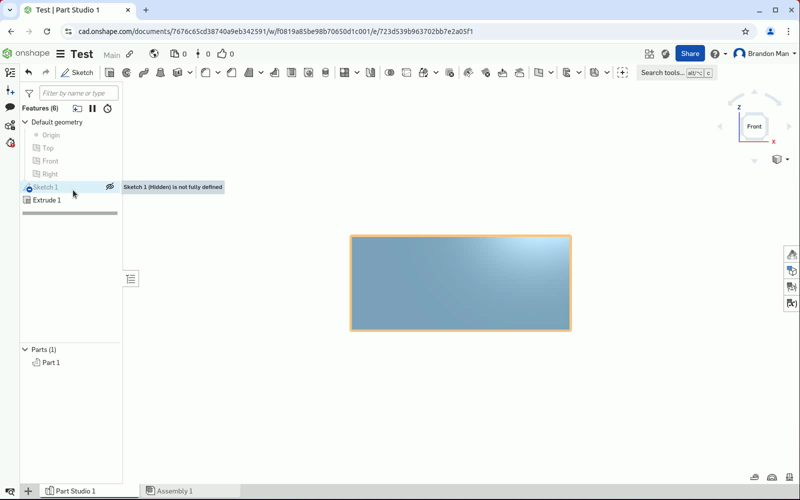
click(73, 189)
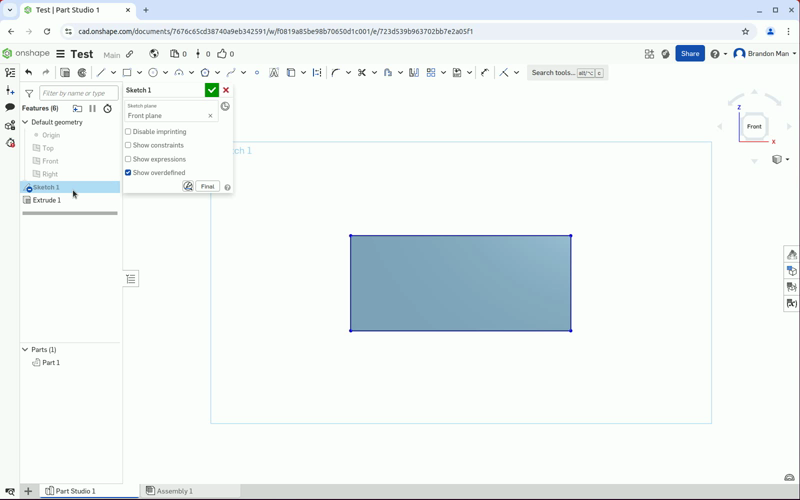
mouse_move(229, 92)
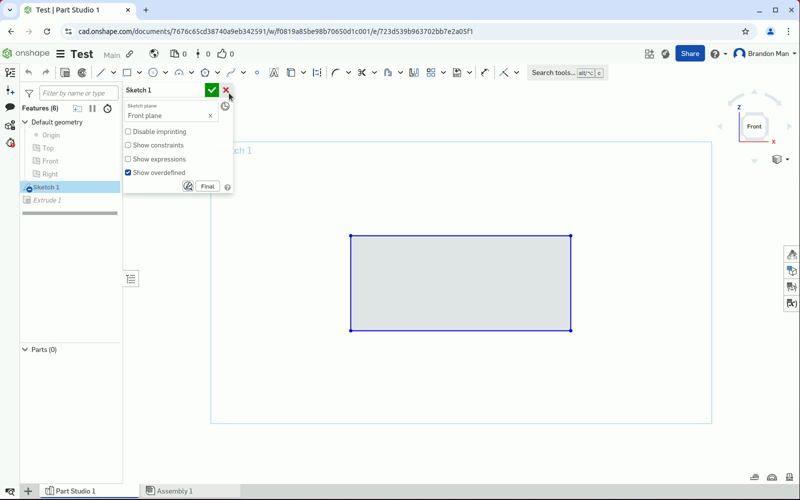
click(229, 92)
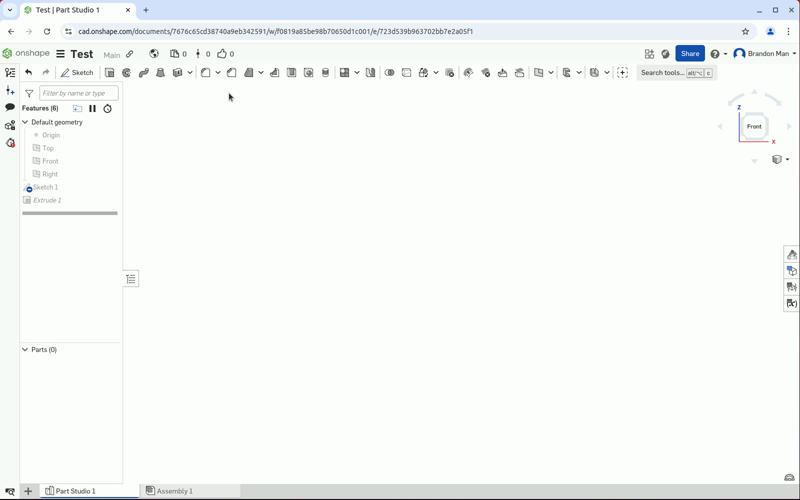
mouse_move(73, 352)
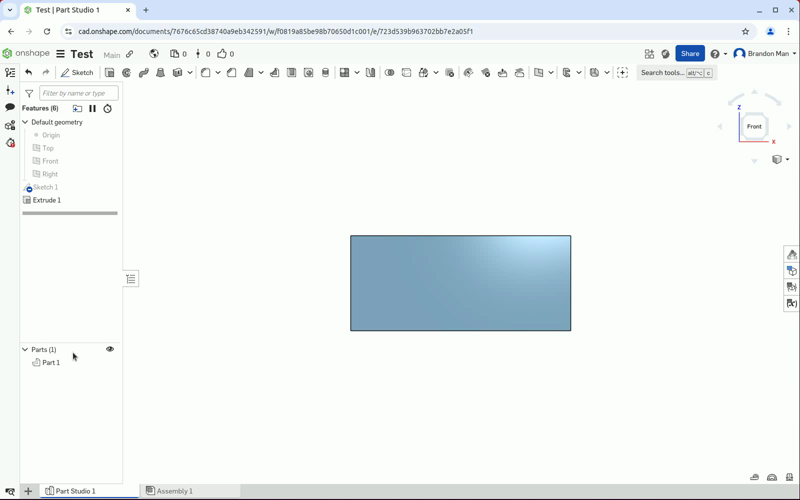
key(y)
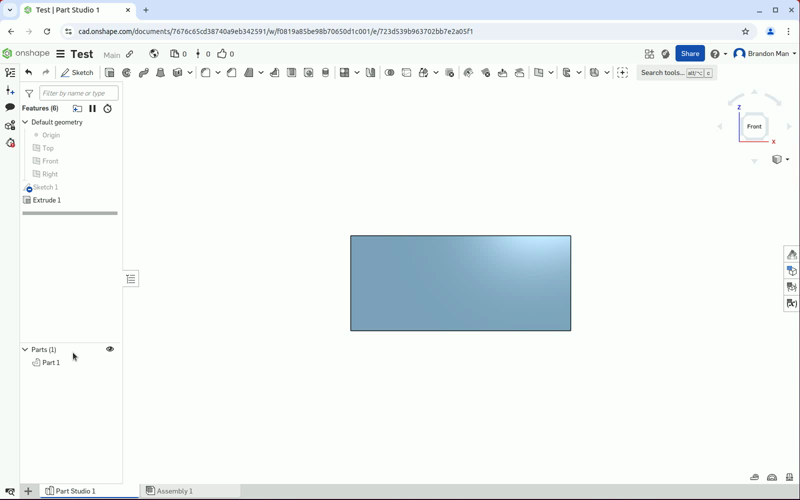
key(shift+p)
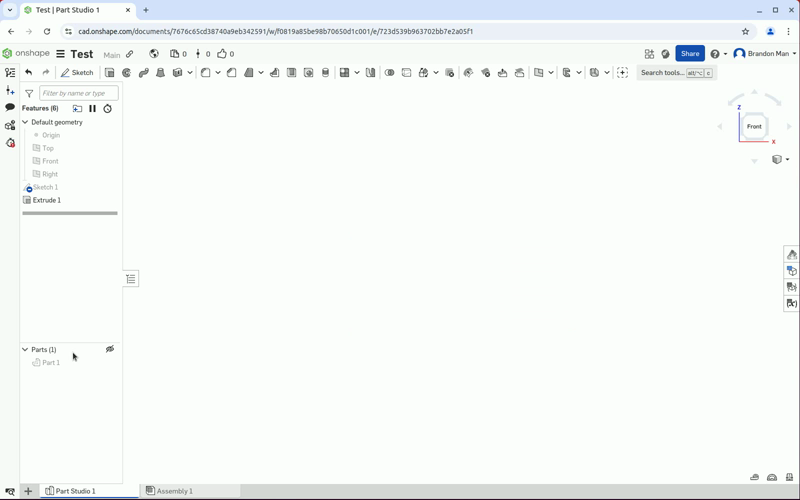
key(space)
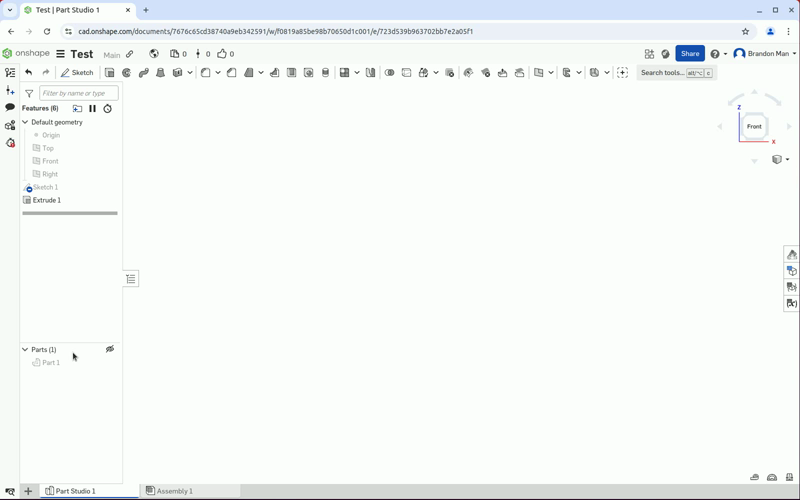
key_down(shift)
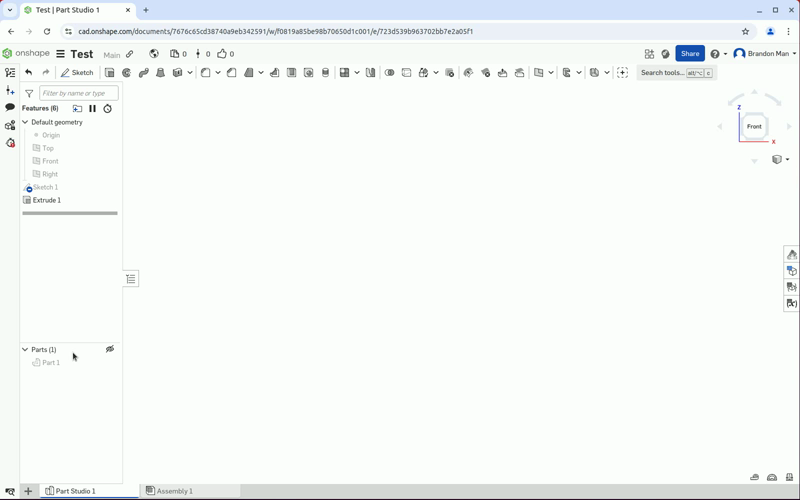
key(down)
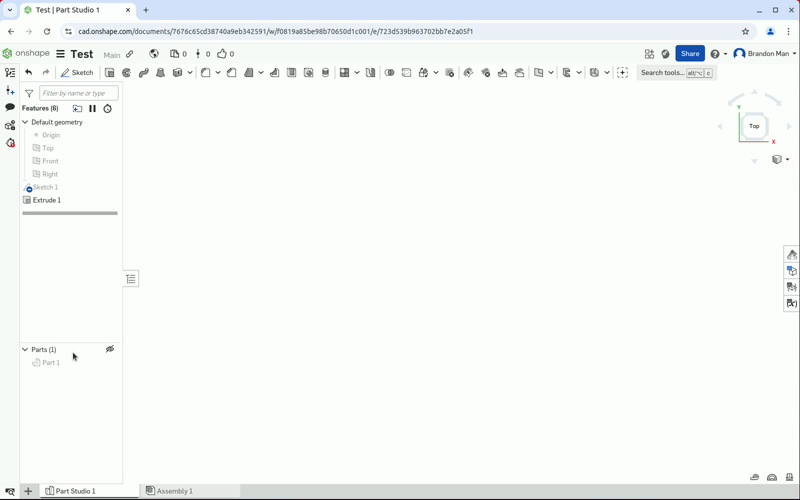
key_up(shift)
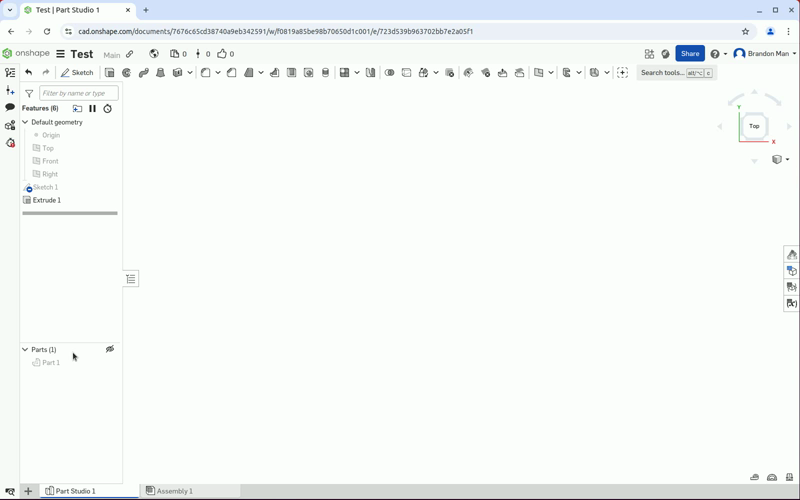
mouse_move(73, 352)
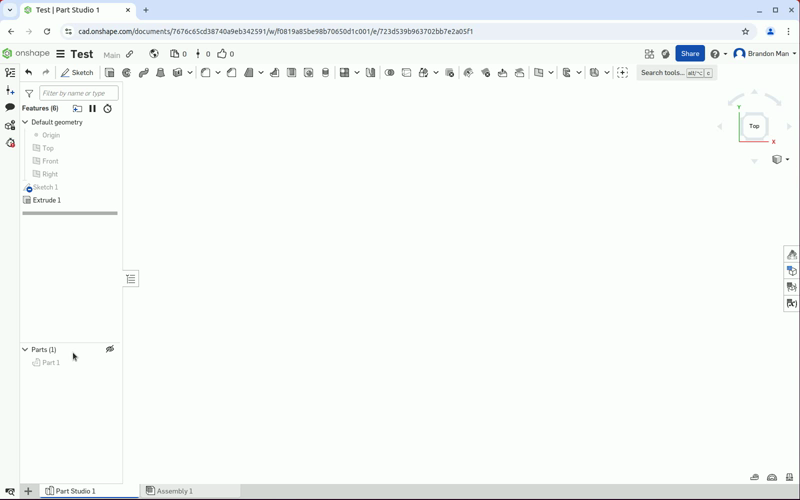
key(shift+y)
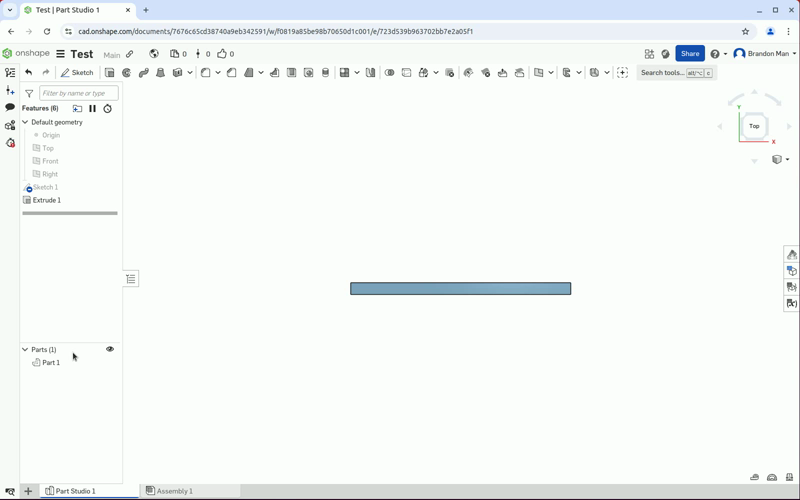
mouse_move(541, 75)
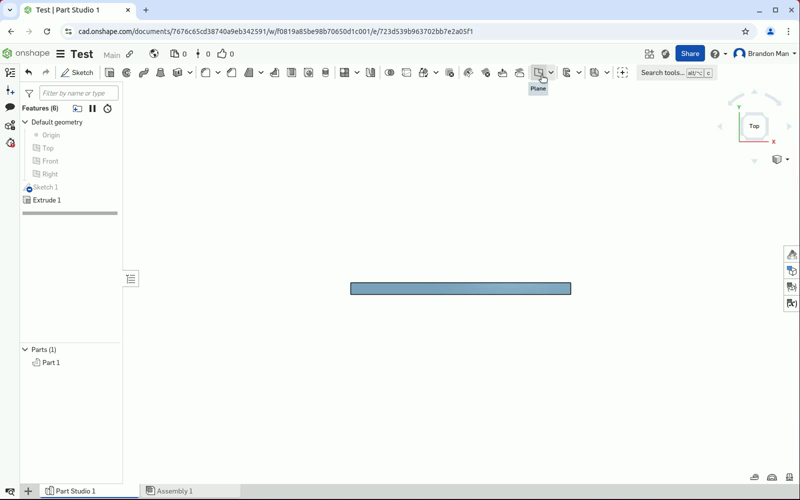
click(541, 75)
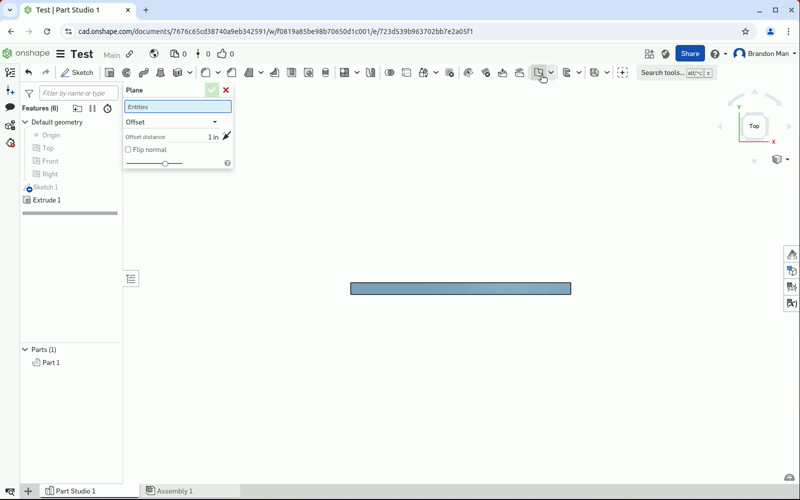
mouse_move(73, 150)
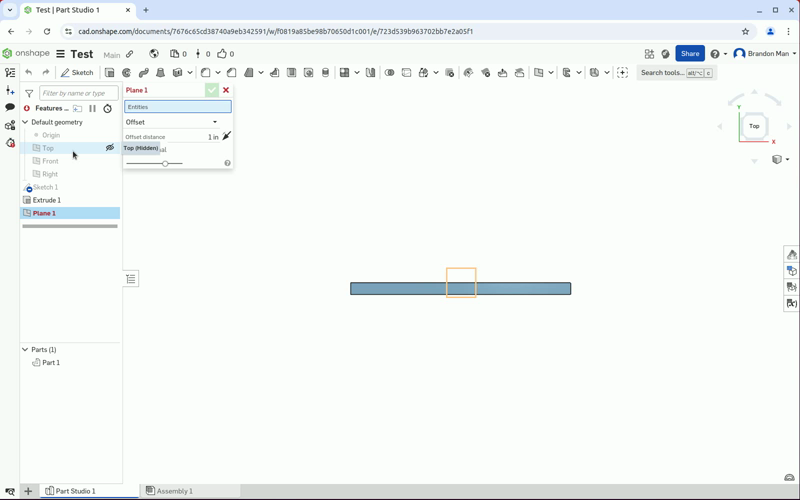
click(73, 150)
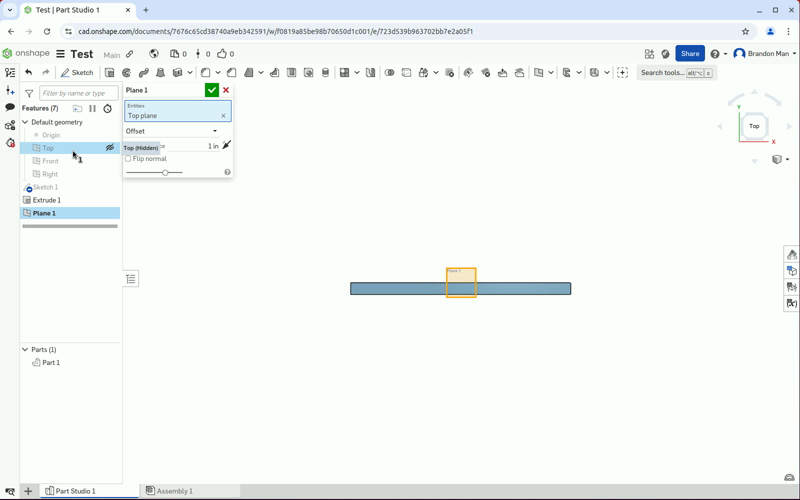
key(tab, 2)
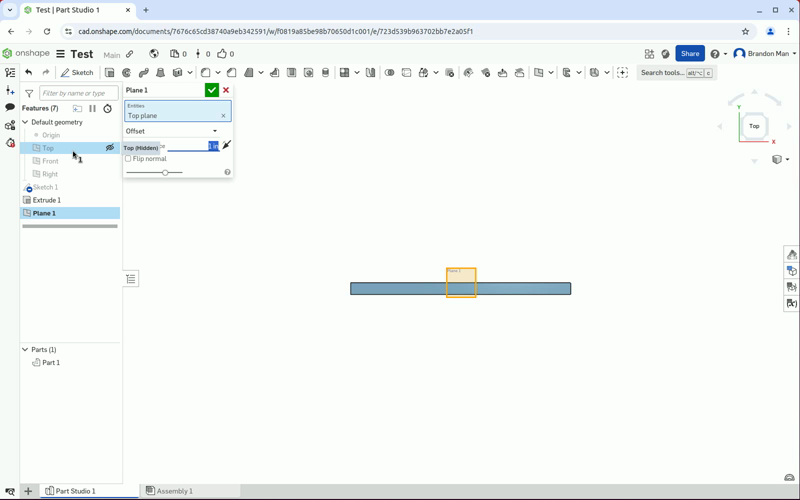
text(9.86)
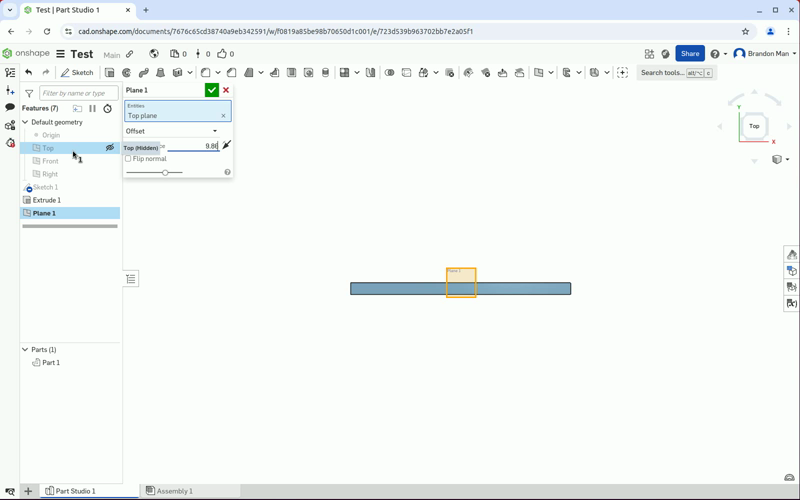
key(enter, 2)
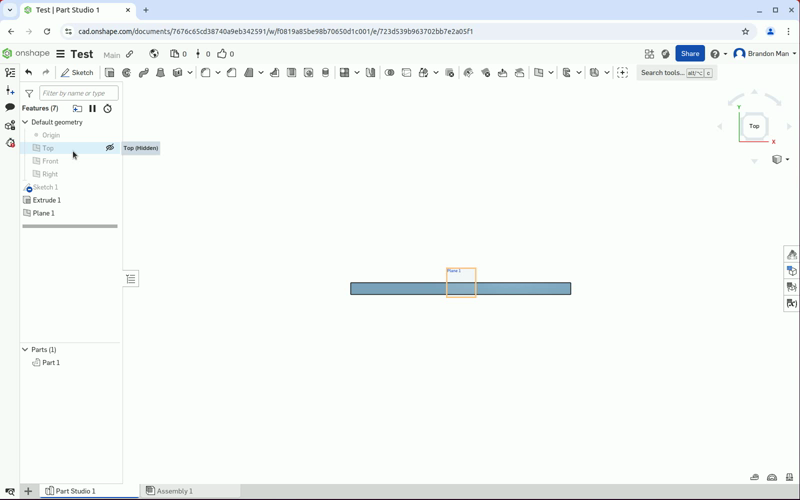
key(shift+s)
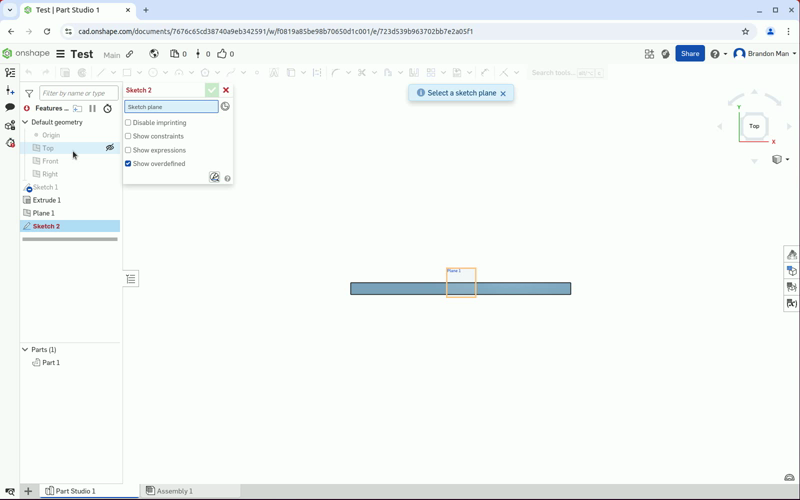
mouse_move(73, 215)
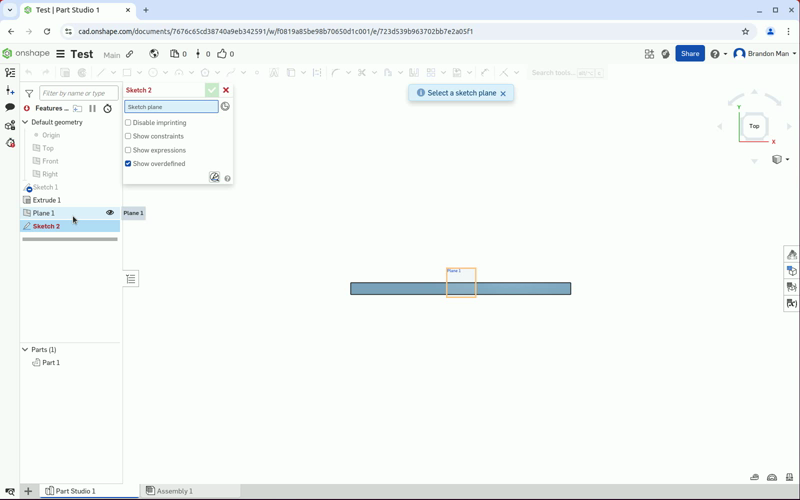
click(73, 215)
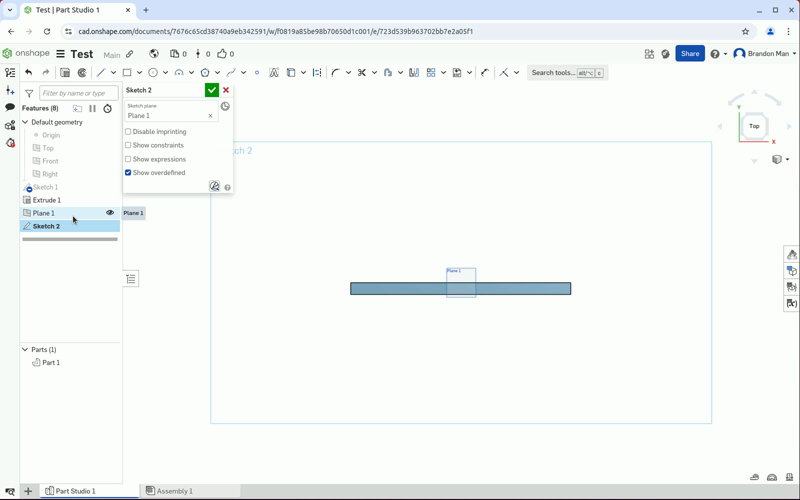
mouse_move(73, 352)
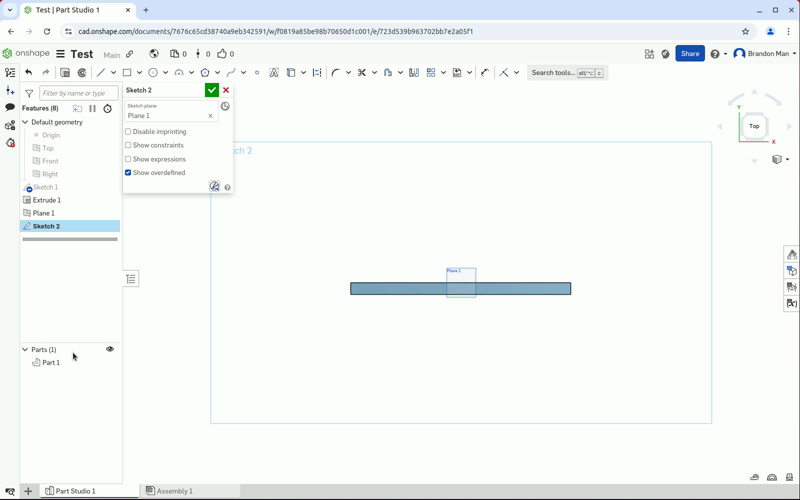
key(y)
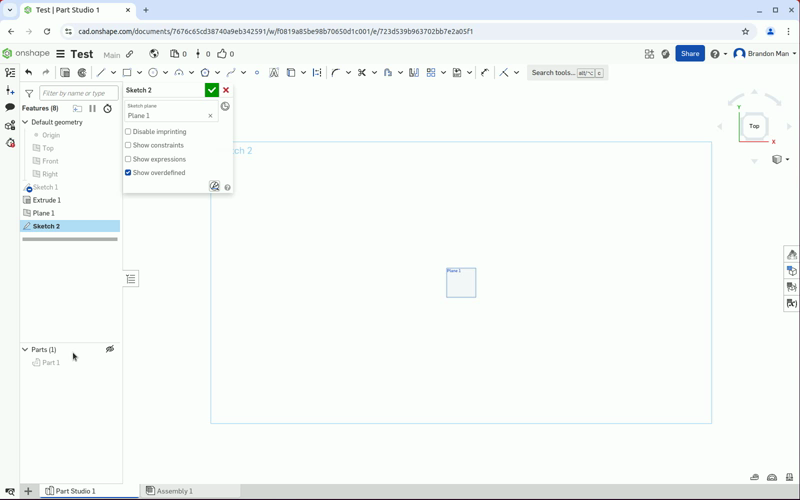
key(l)
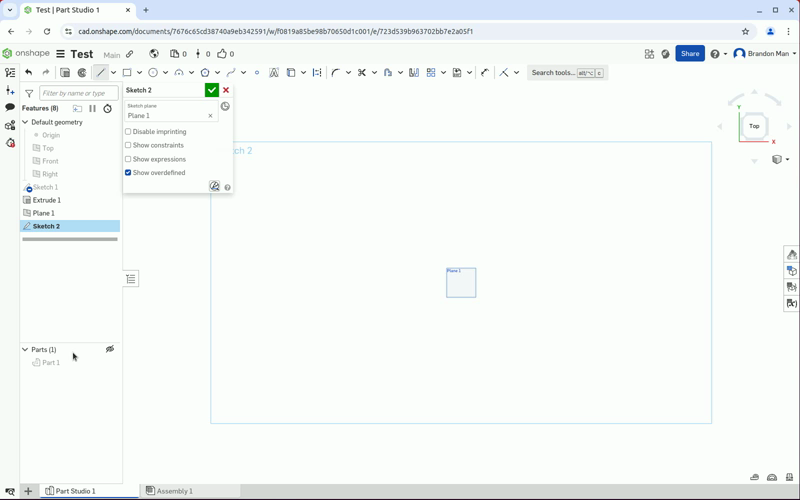
key_down(shift)
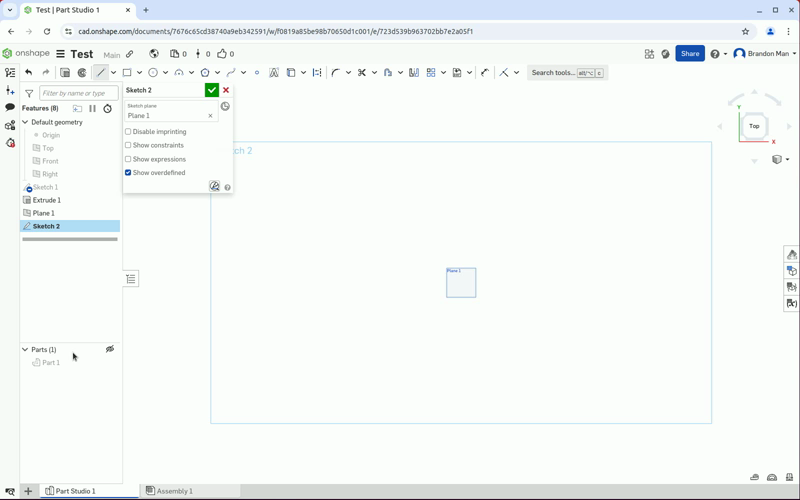
mouse_move(350, 294)
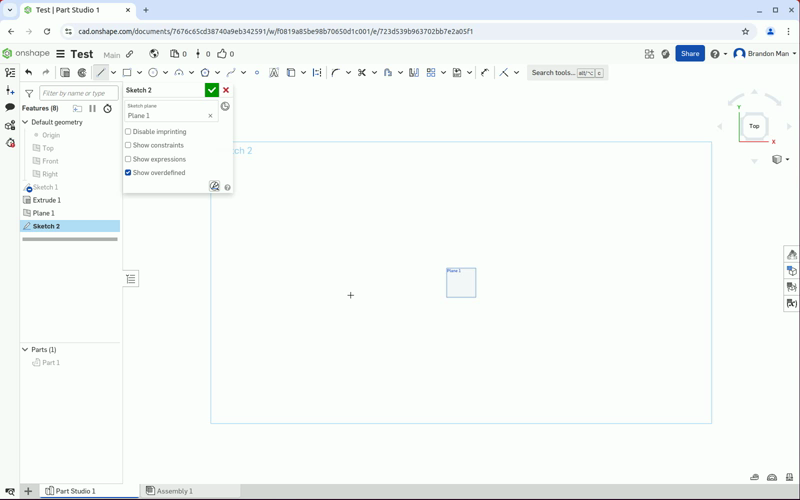
click(350, 294)
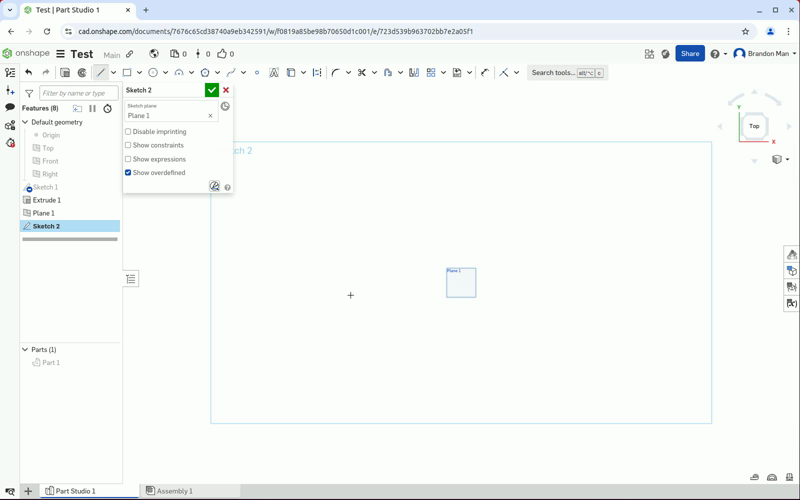
key_up(shift)
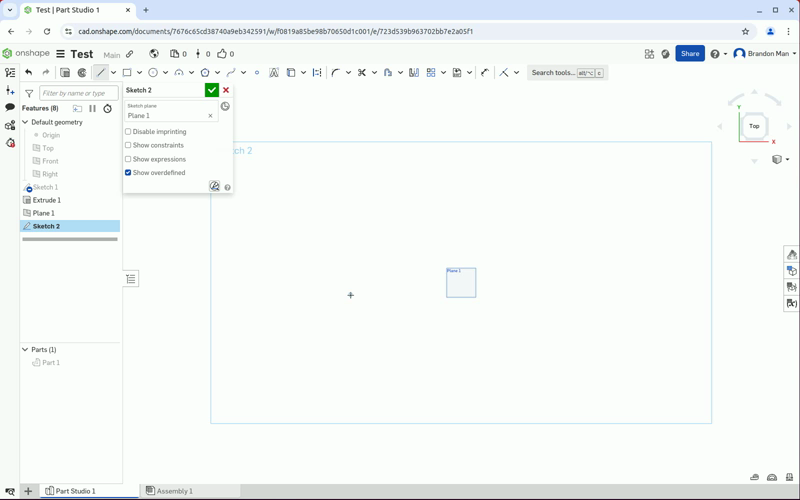
key_down(shift)
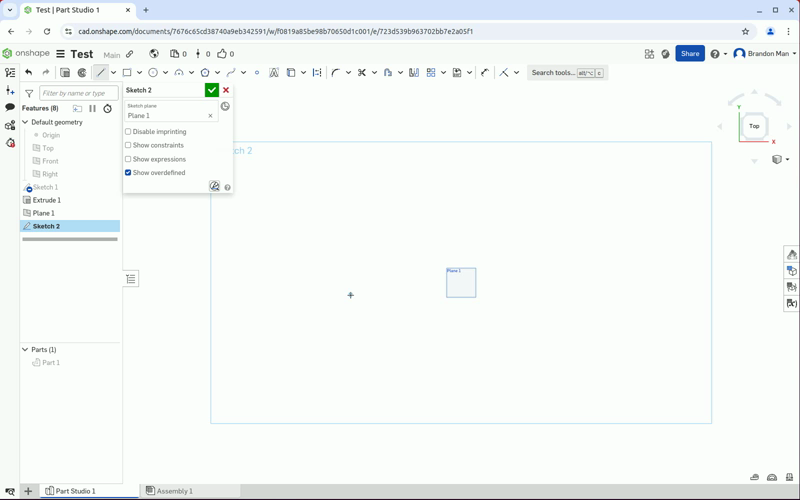
mouse_move(570, 294)
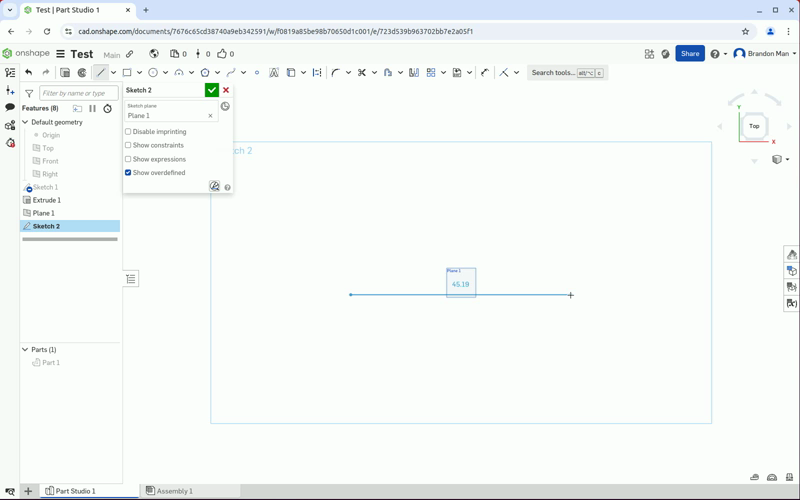
click(570, 294)
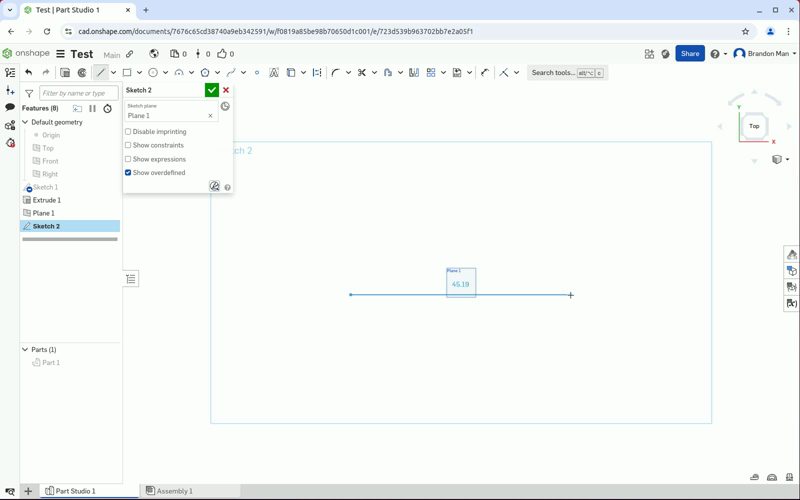
key_up(shift)
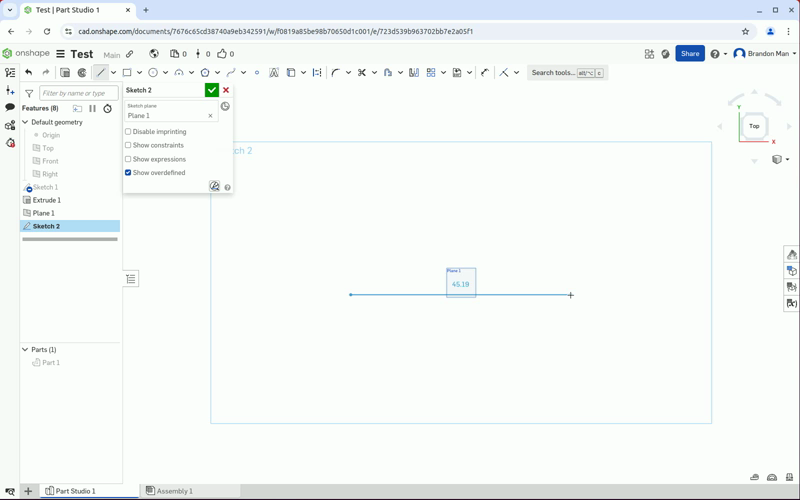
key_down(shift)
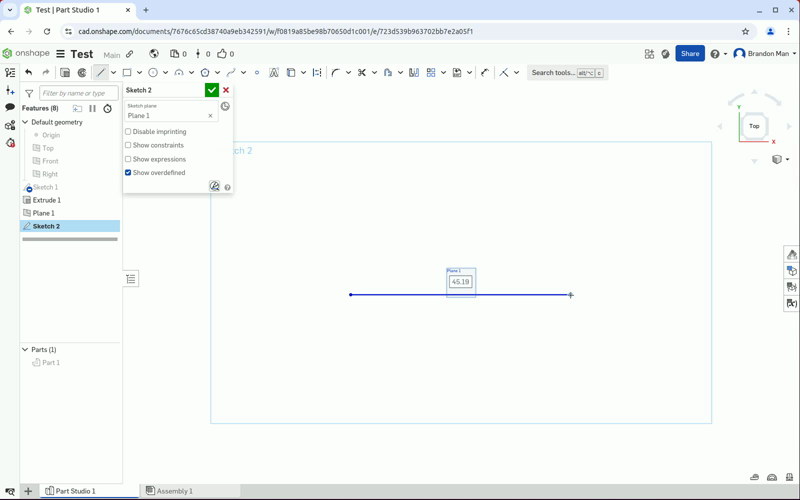
mouse_move(589, 294)
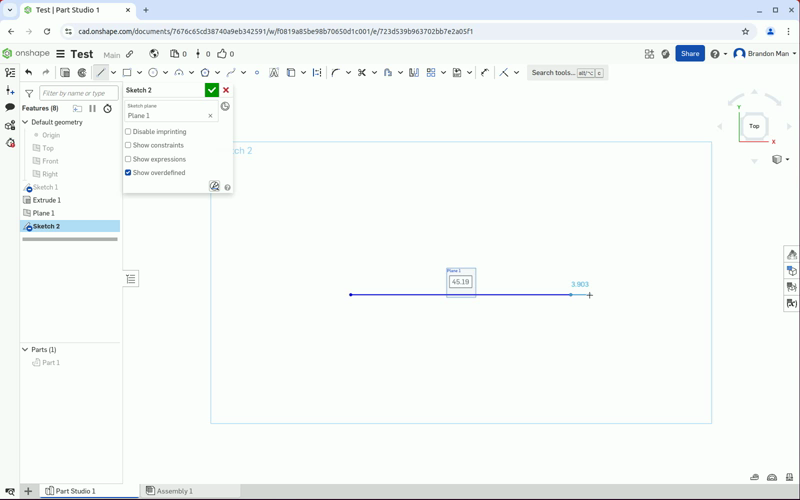
mouse_move(570, 282)
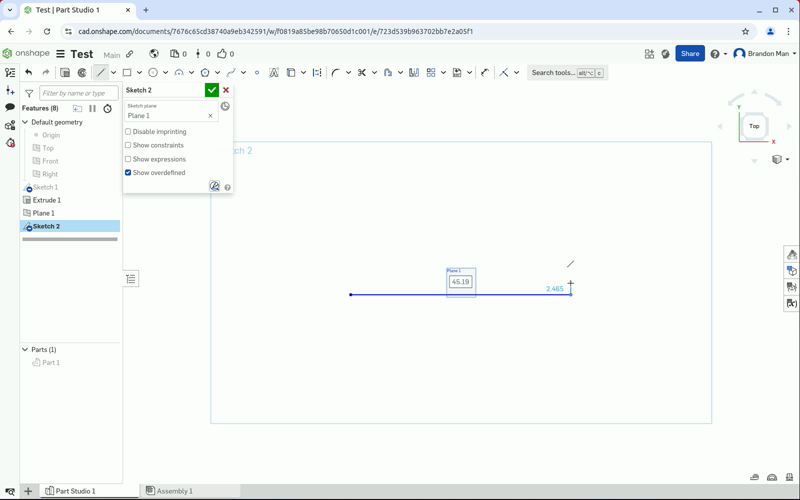
click(570, 282)
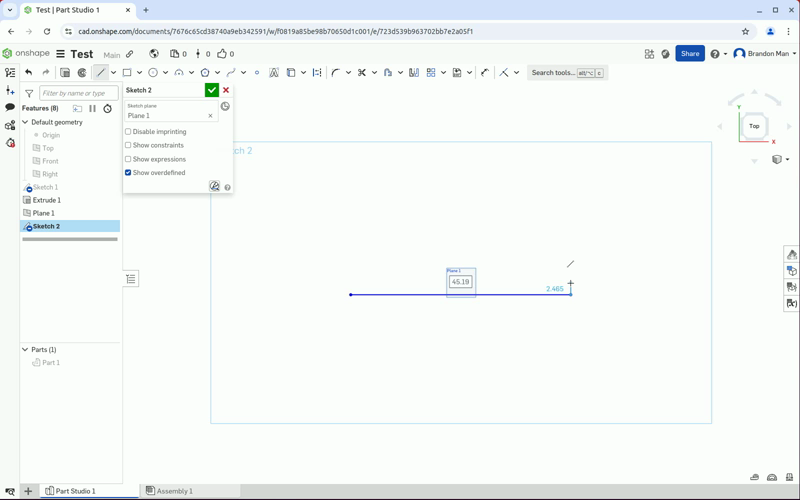
key_up(shift)
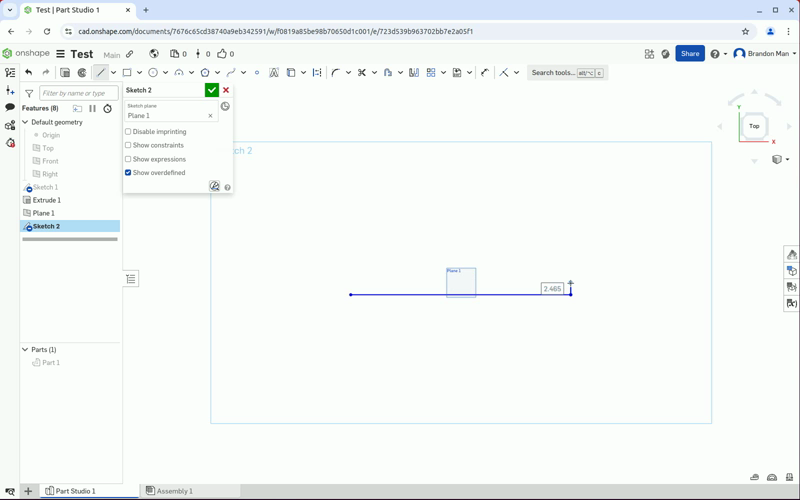
key_down(shift)
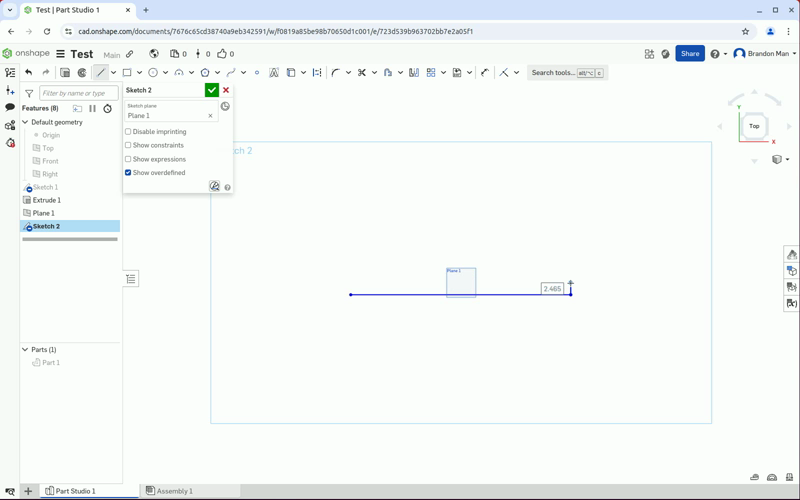
mouse_move(350, 282)
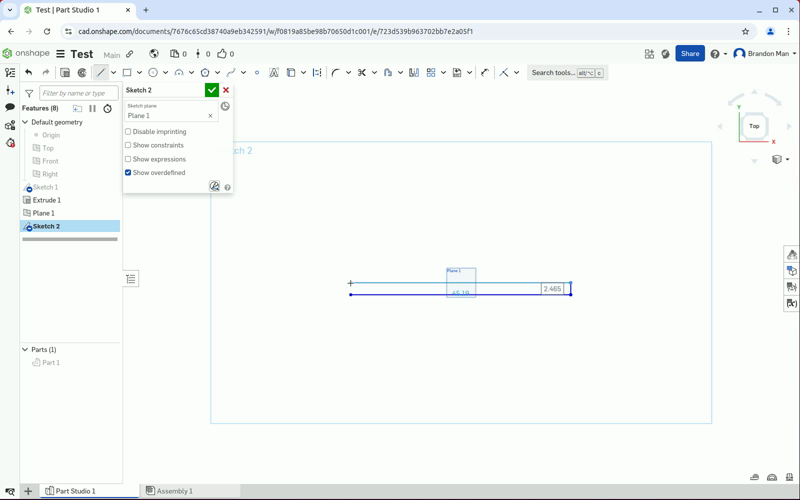
click(350, 282)
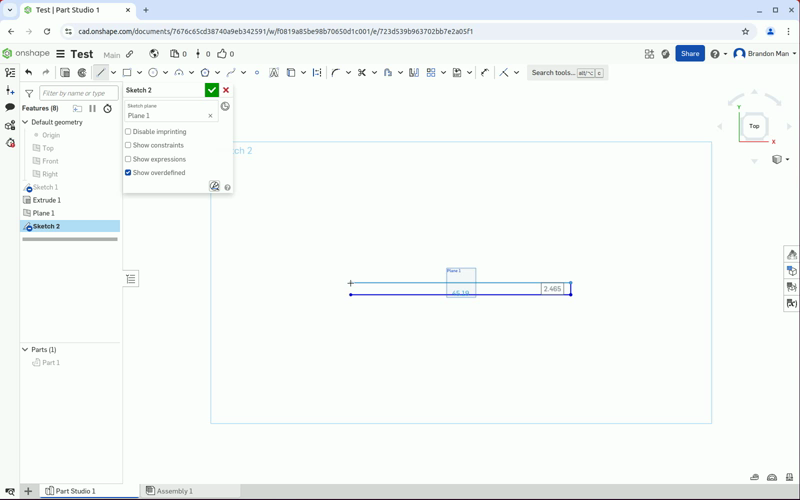
key_up(shift)
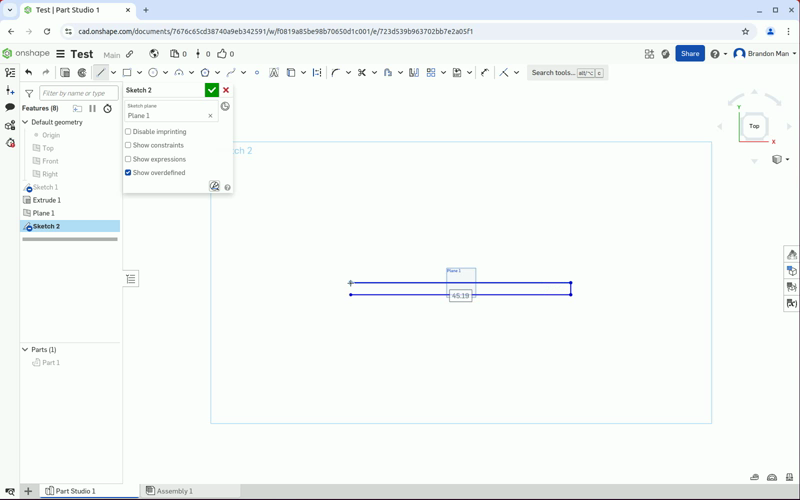
mouse_move(380, 282)
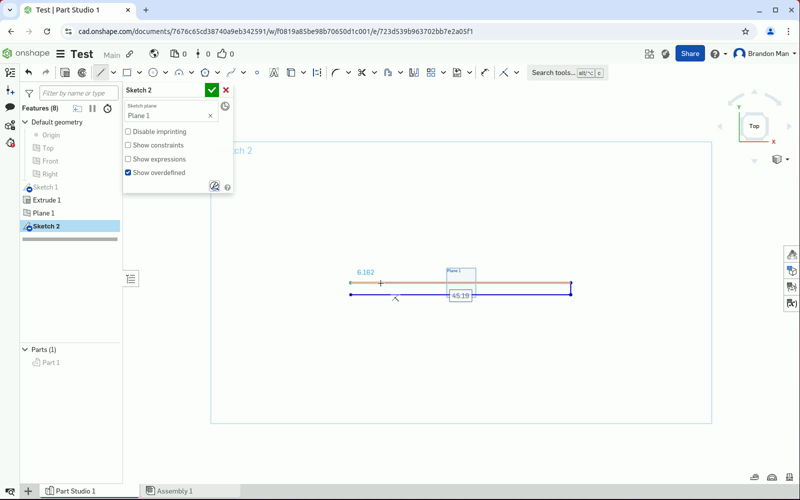
key_down(shift)
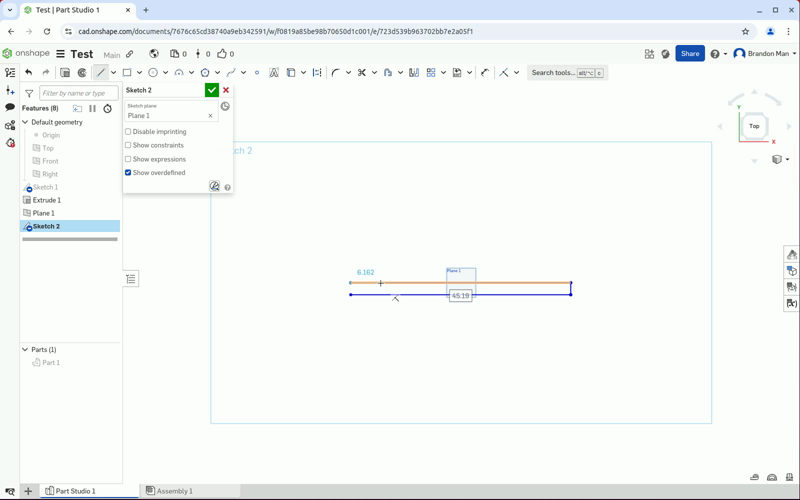
mouse_move(350, 294)
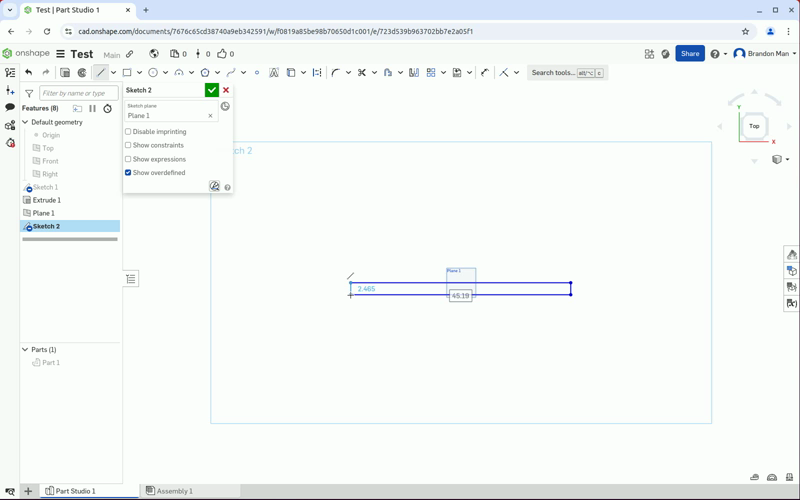
key_up(shift)
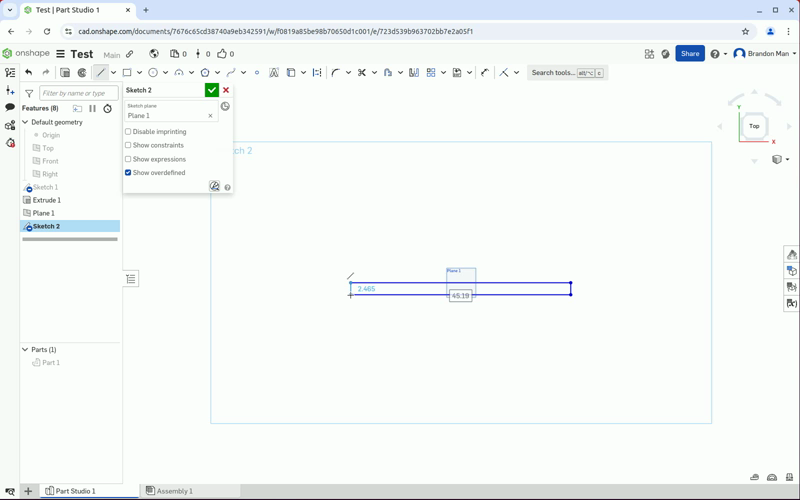
click(350, 294)
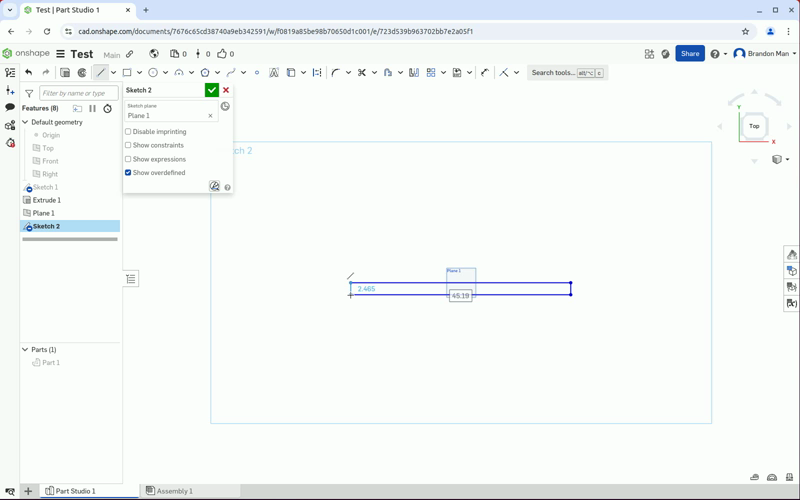
key(esc)
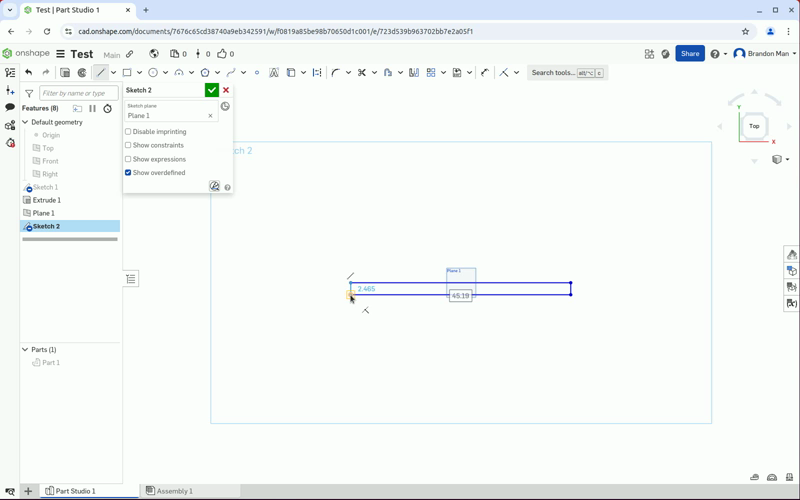
mouse_move(526, 288)
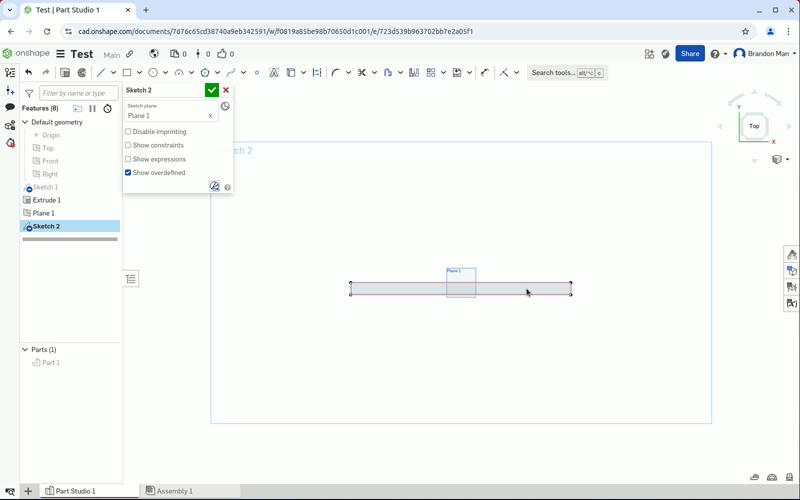
click(526, 288)
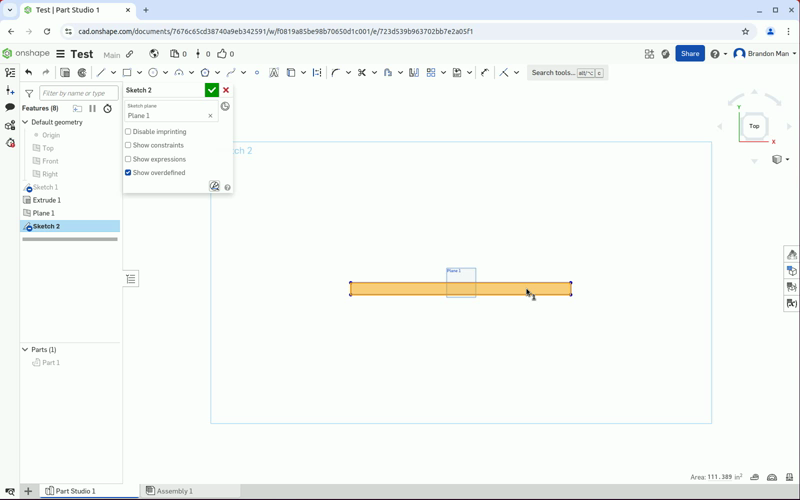
mouse_move(73, 352)
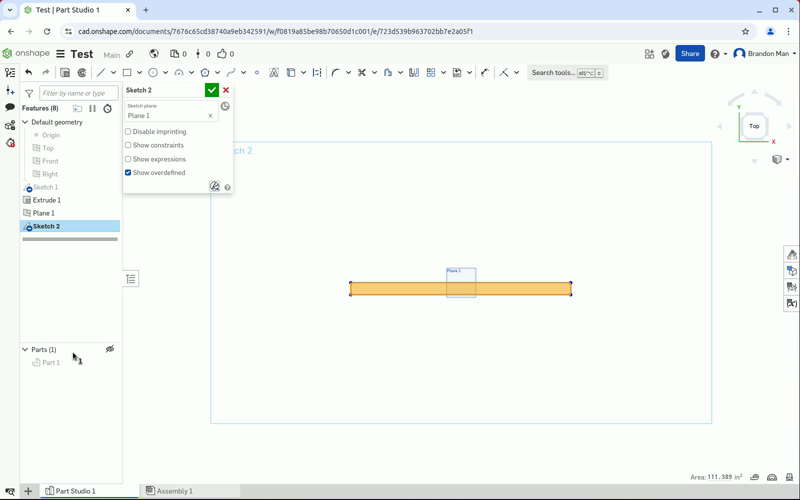
key(shift+y)
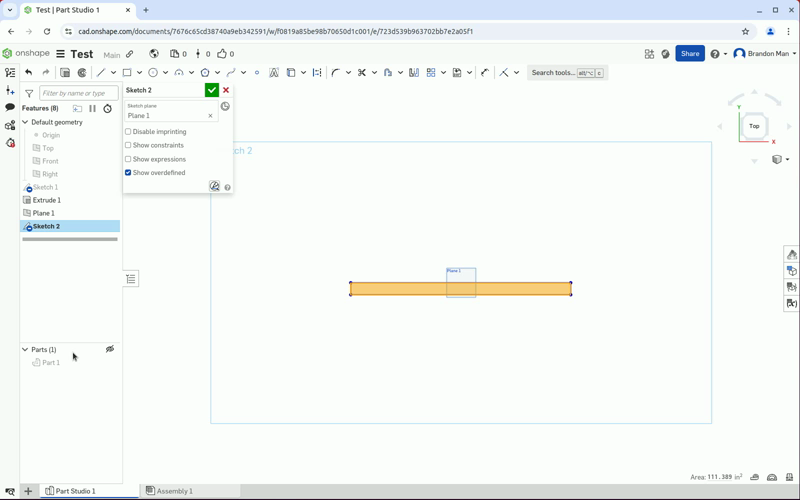
key(shift+e)
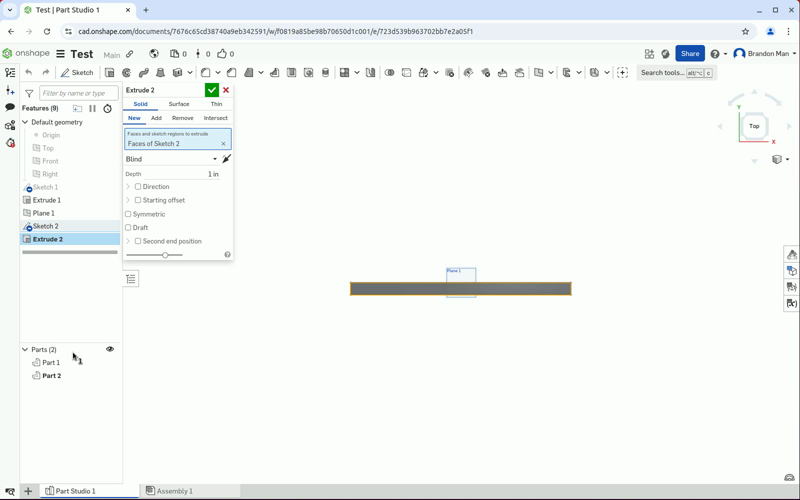
mouse_move(143, 106)
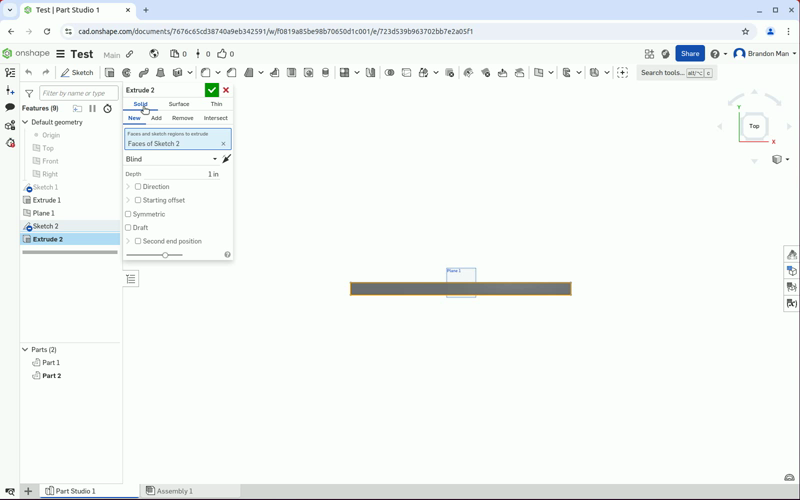
click(143, 106)
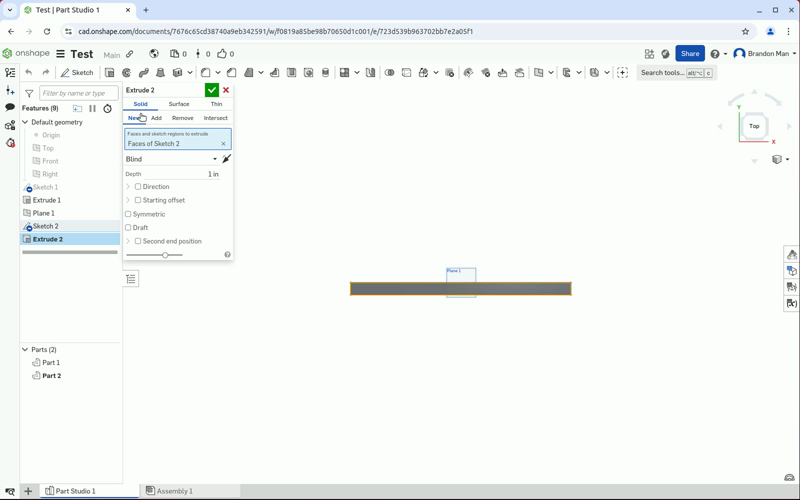
mouse_move(137, 120)
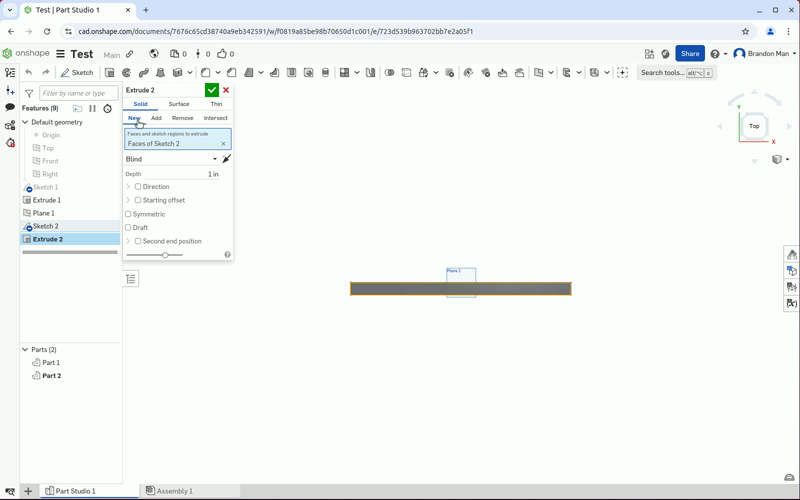
click(137, 120)
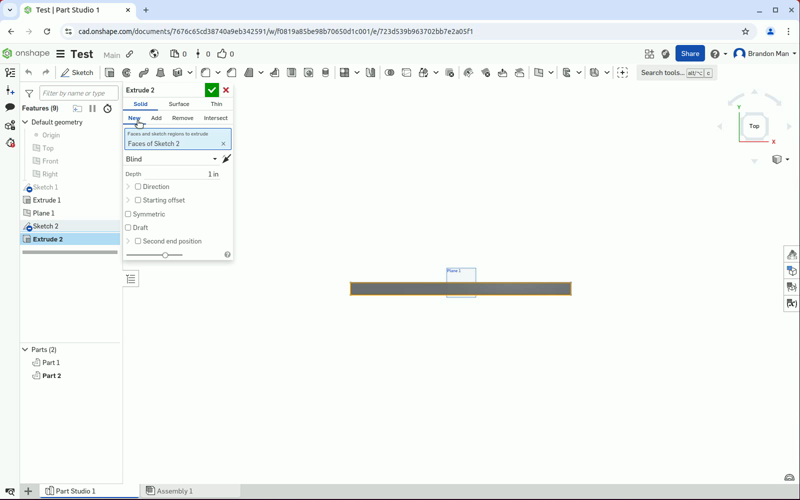
key(tab, 4)
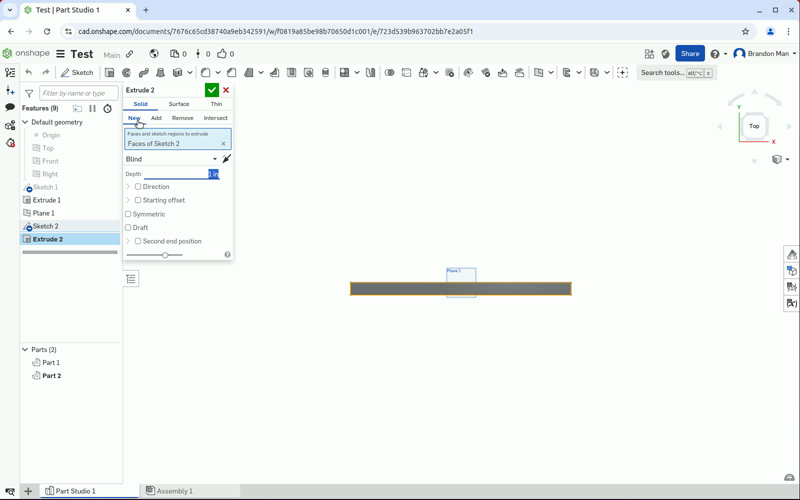
text(0.241)
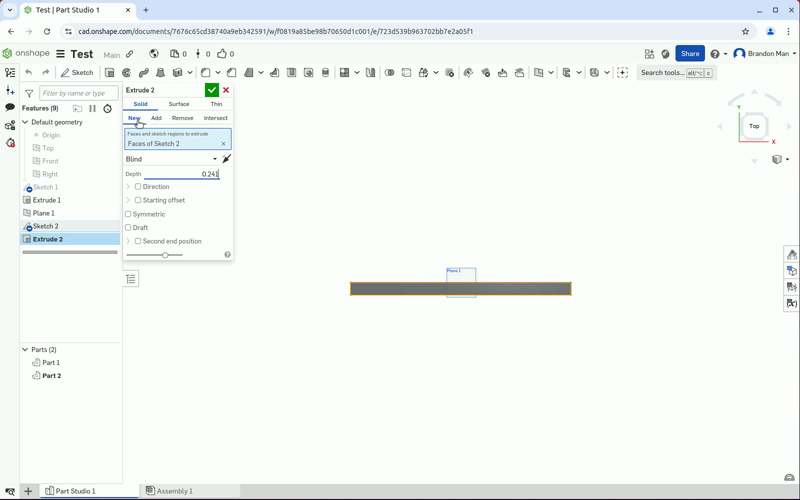
key(enter)
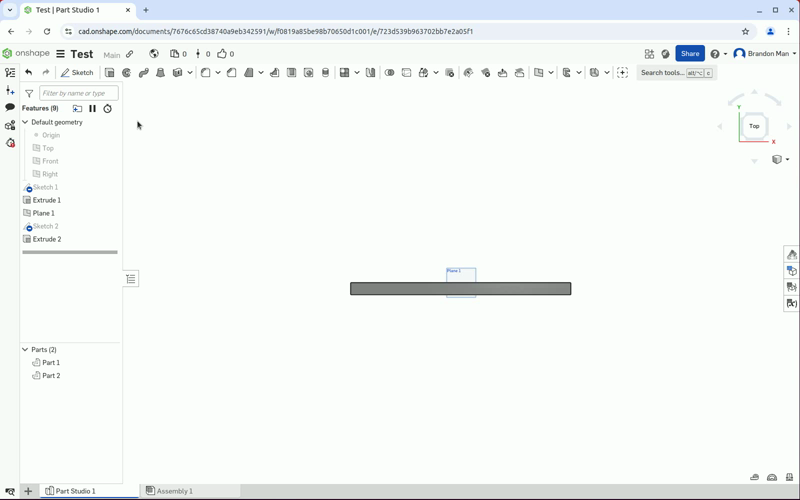
key(shift+h)
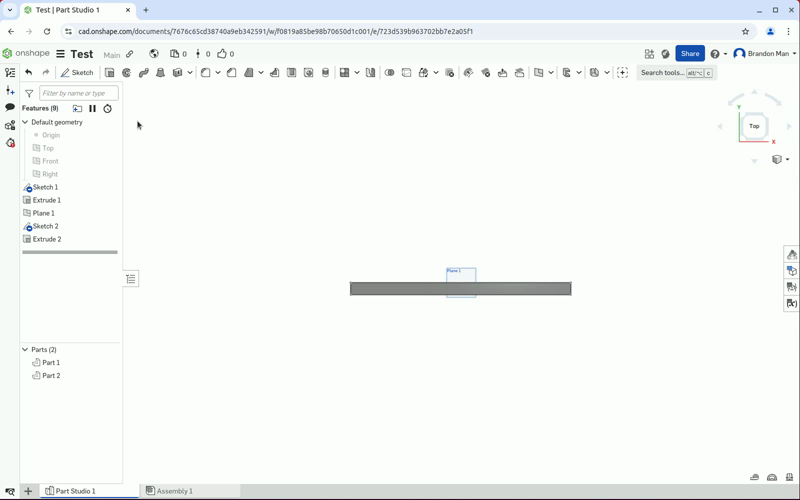
key(shift+h)
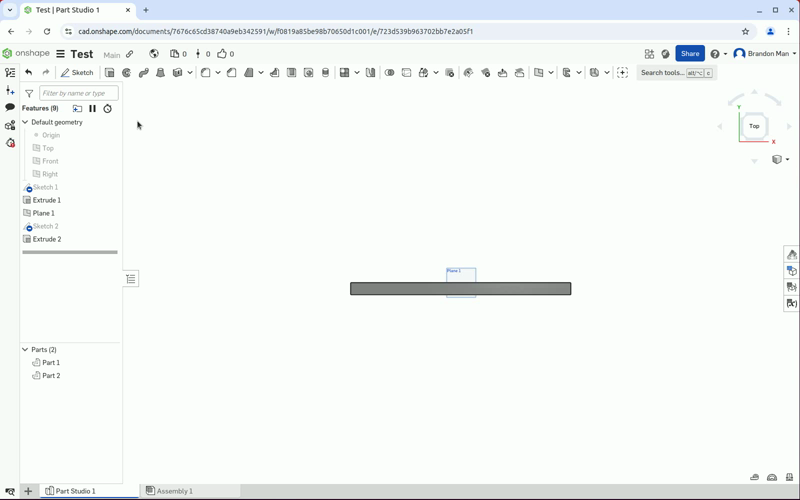
mouse_move(73, 189)
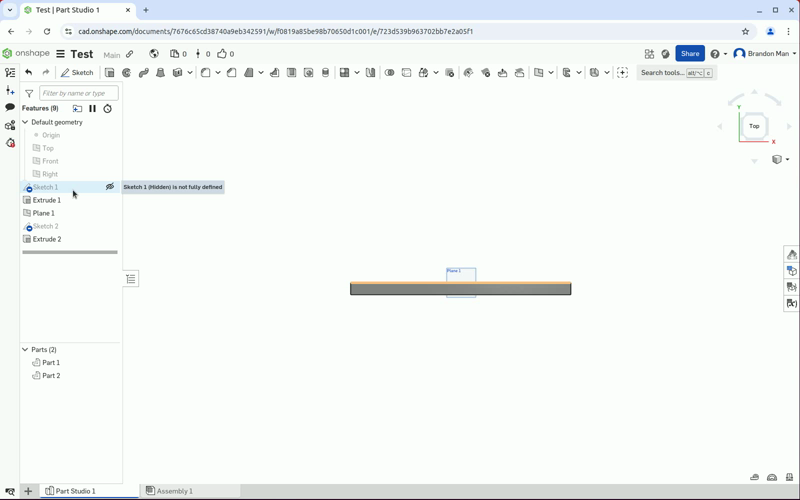
click(73, 189)
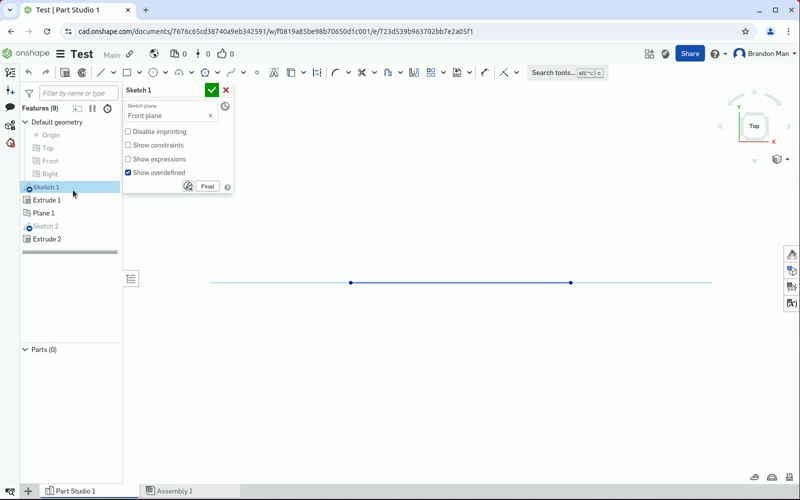
mouse_move(229, 92)
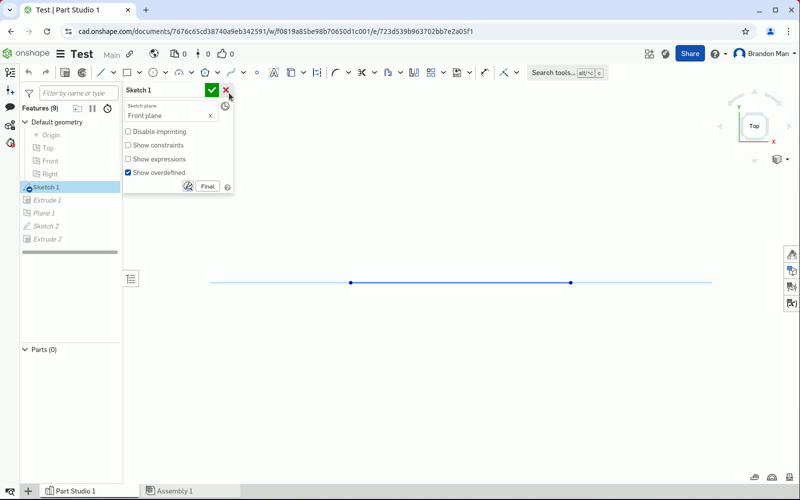
click(229, 92)
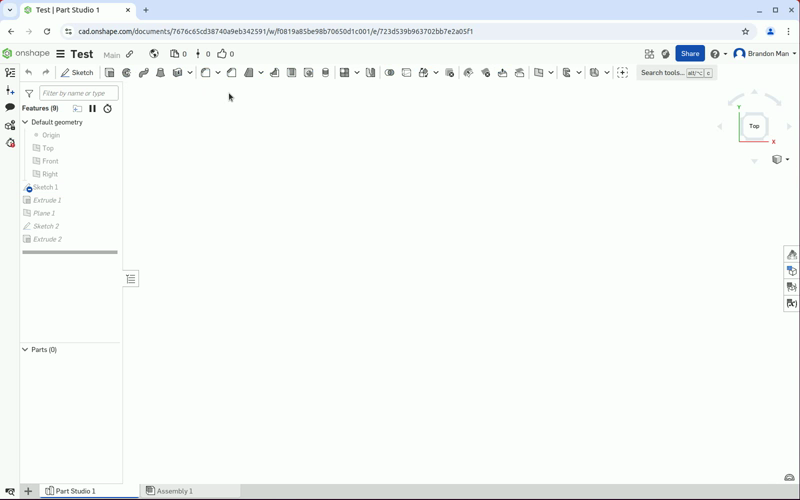
key(shift+s)
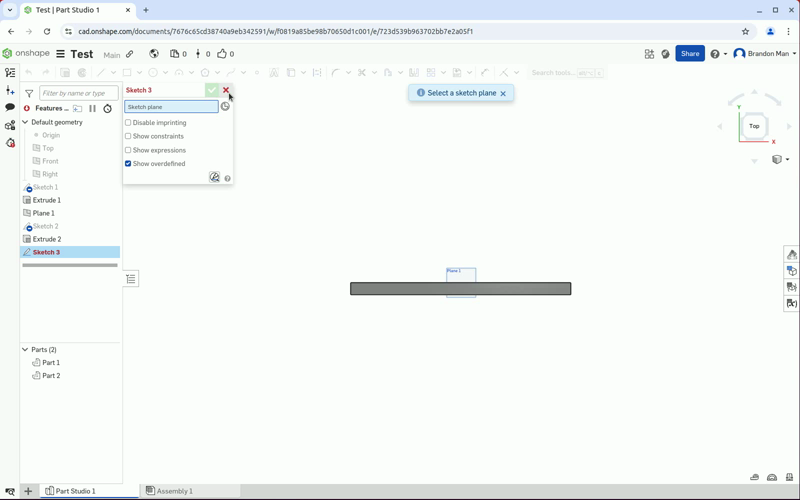
mouse_move(73, 215)
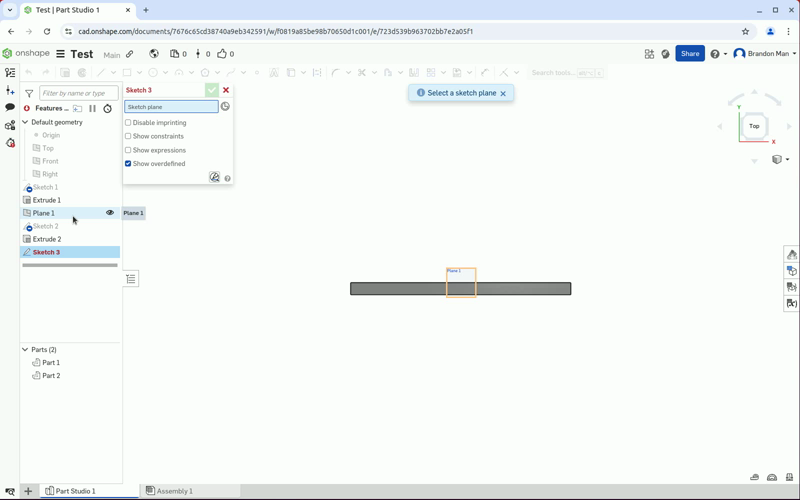
click(73, 215)
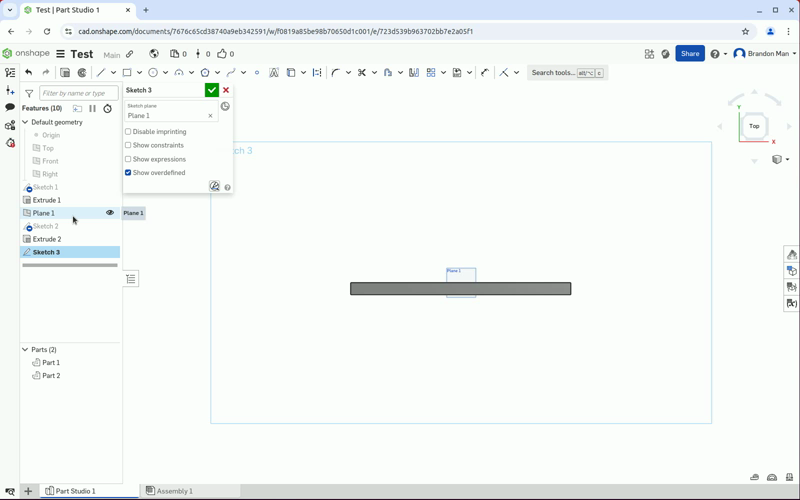
mouse_move(73, 352)
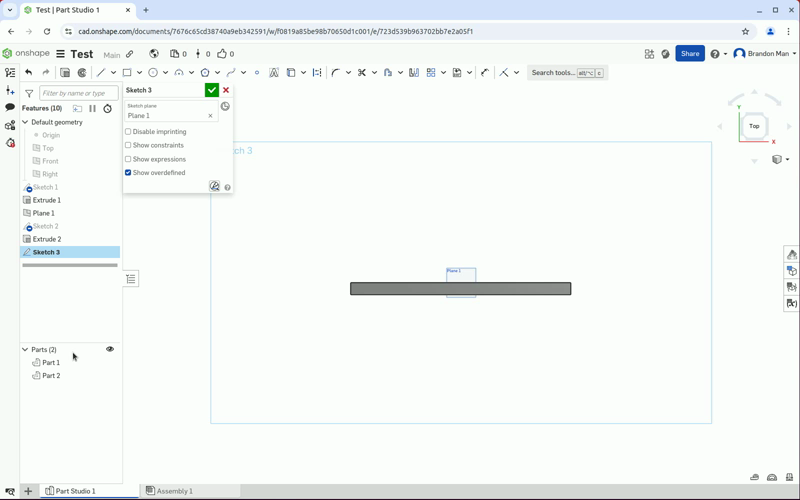
key(y)
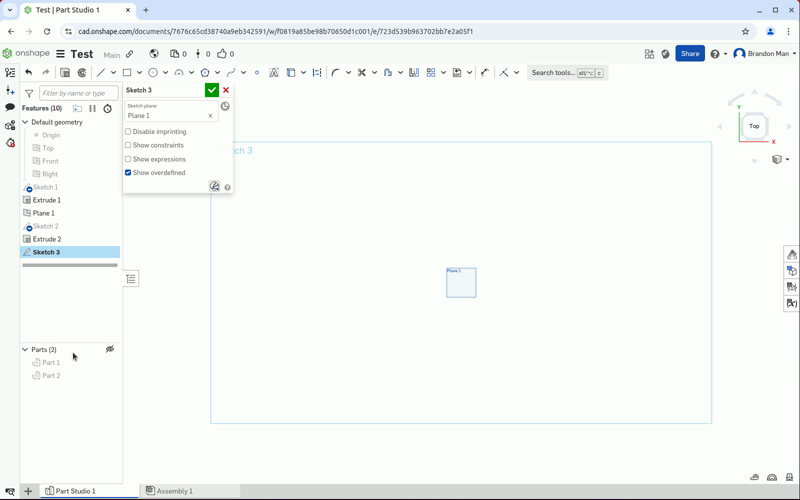
key(l)
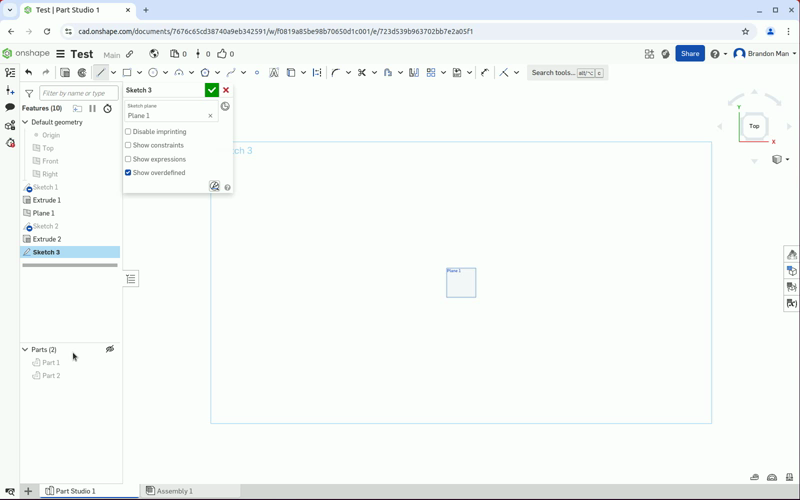
key_down(shift)
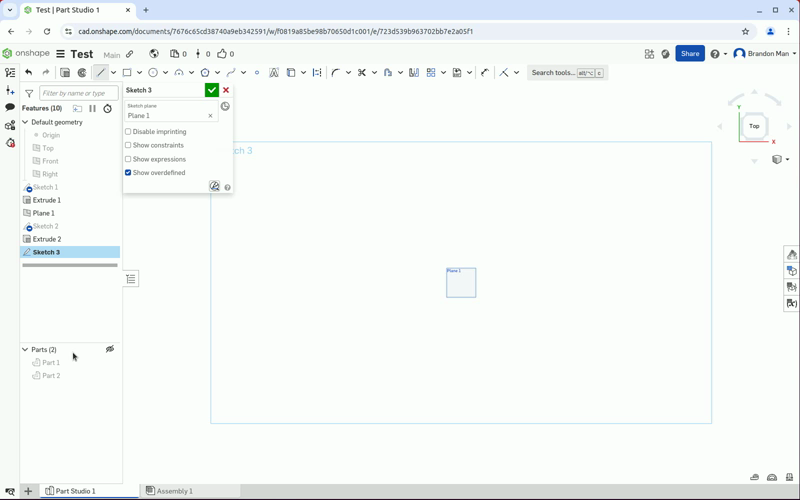
mouse_move(348, 297)
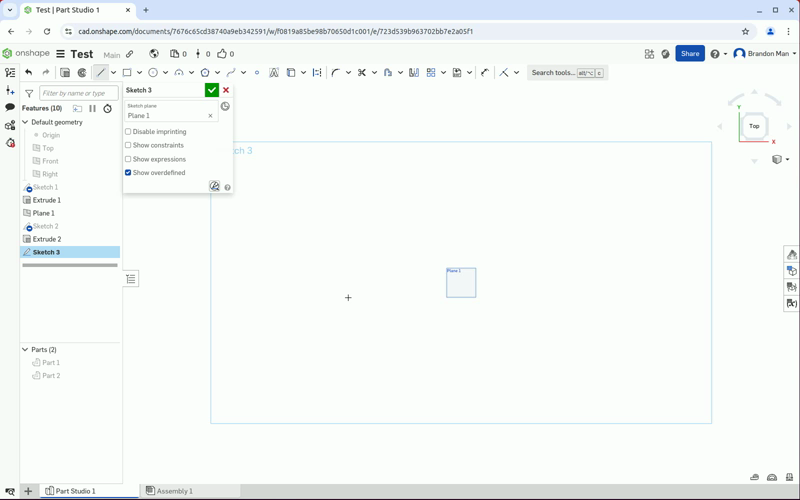
click(348, 297)
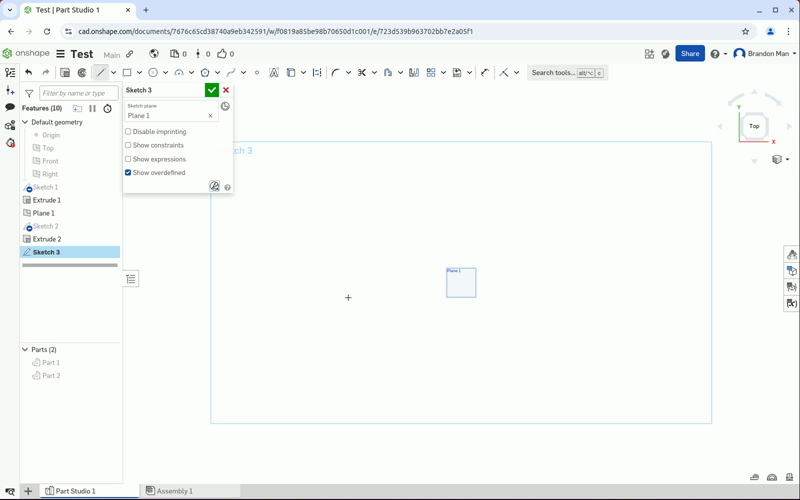
key_up(shift)
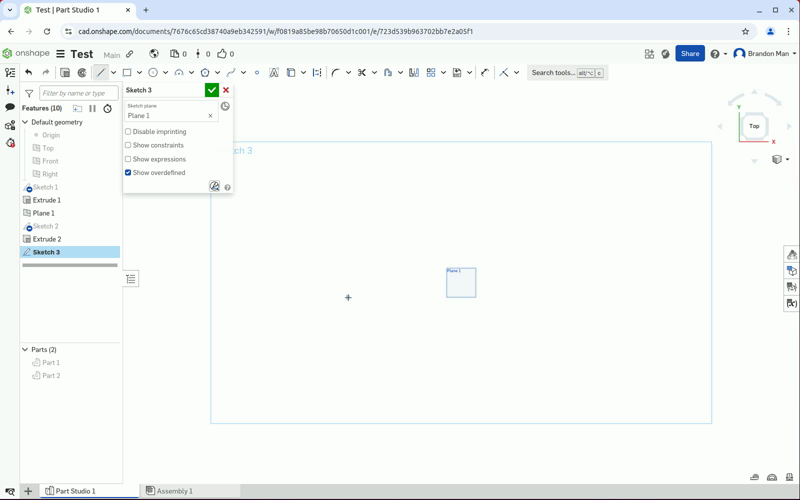
key_down(shift)
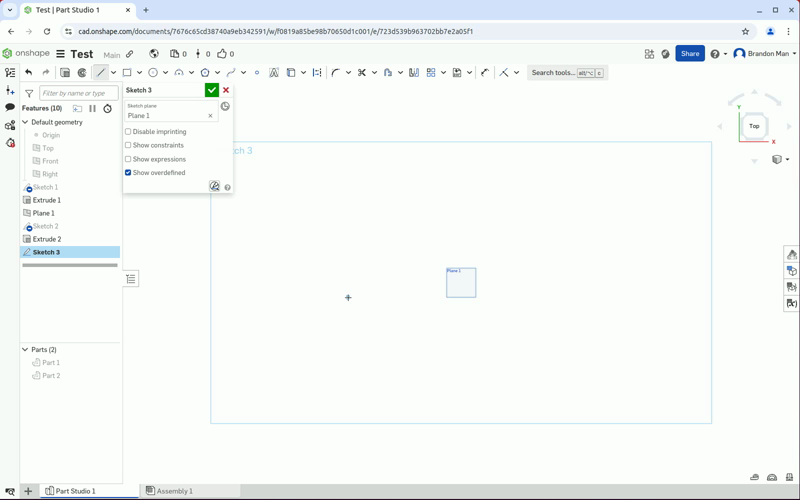
mouse_move(572, 297)
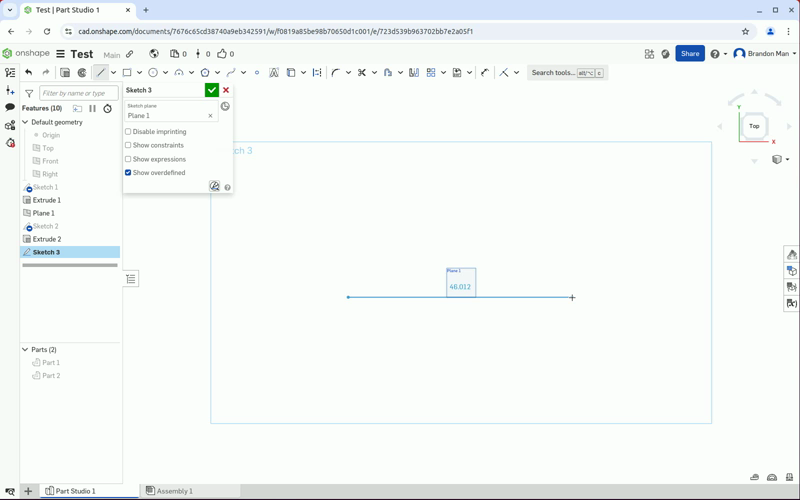
click(572, 297)
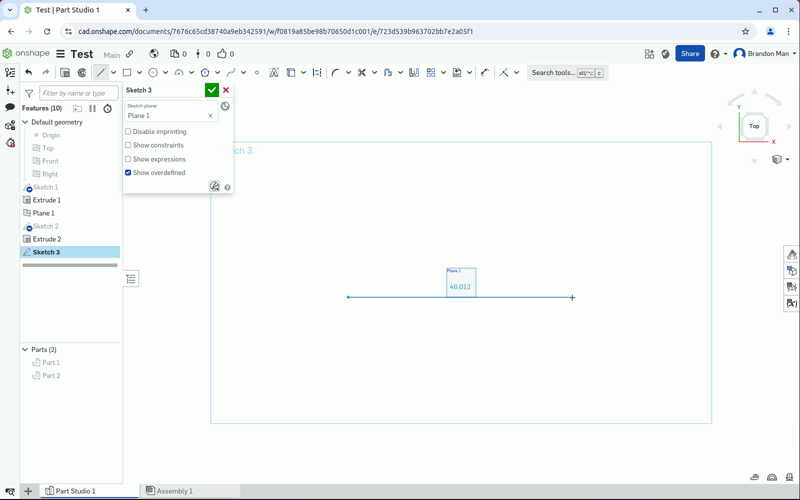
key_up(shift)
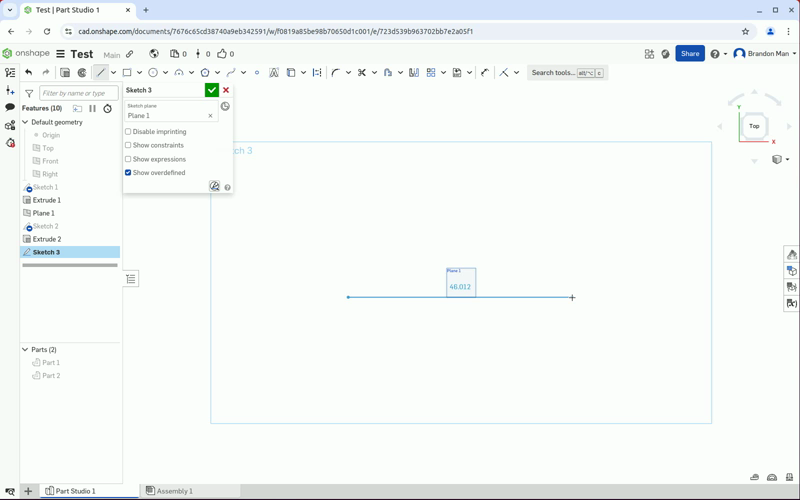
key_down(shift)
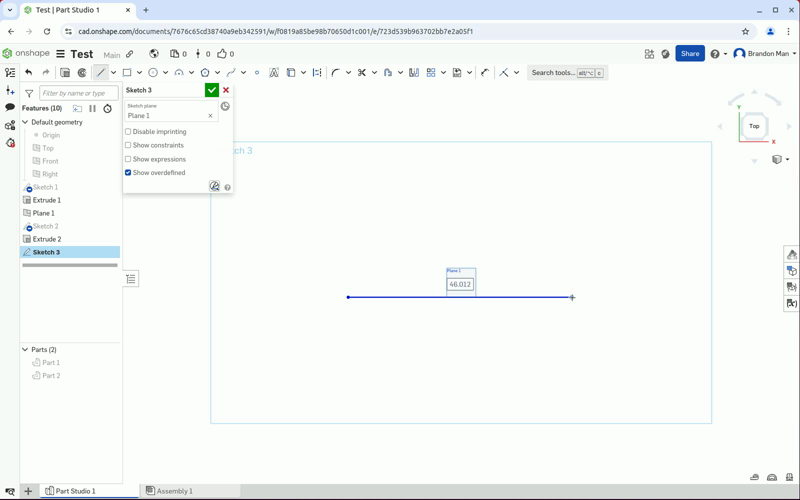
mouse_move(589, 297)
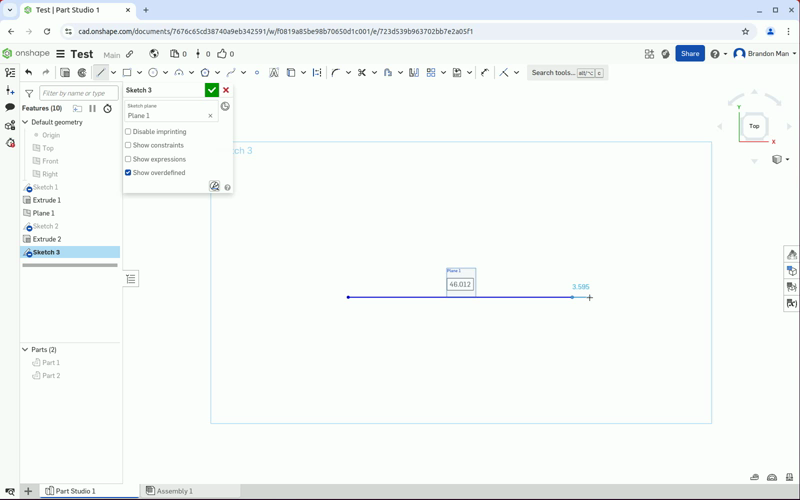
mouse_move(572, 280)
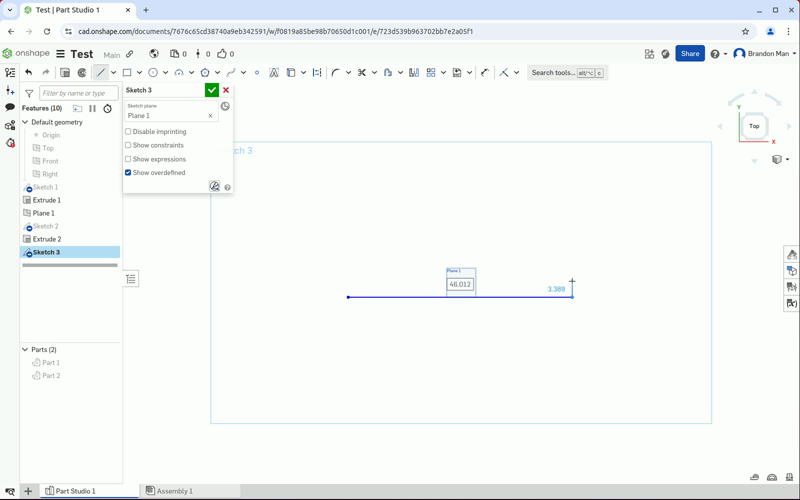
click(572, 280)
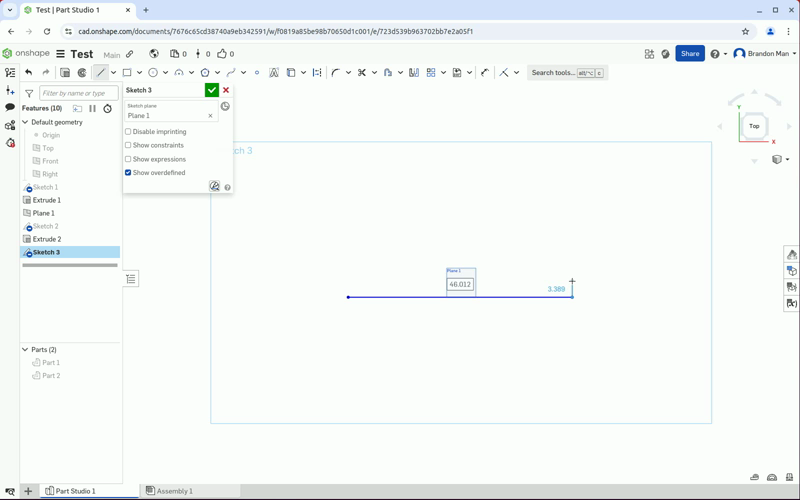
key_up(shift)
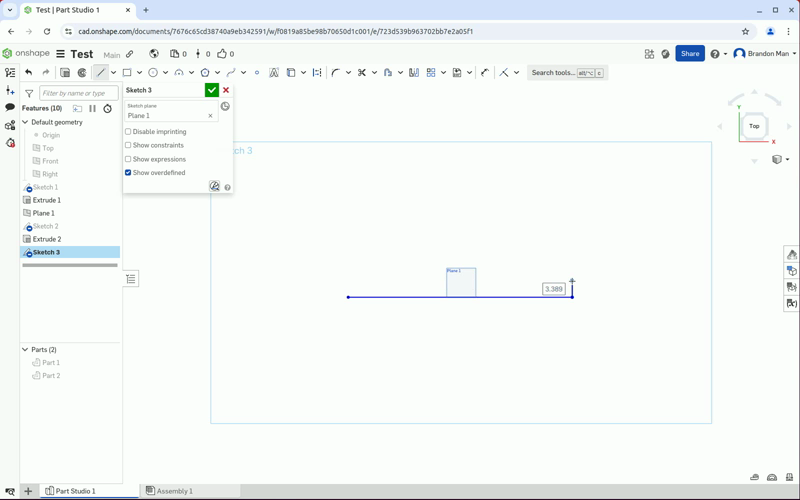
key_down(shift)
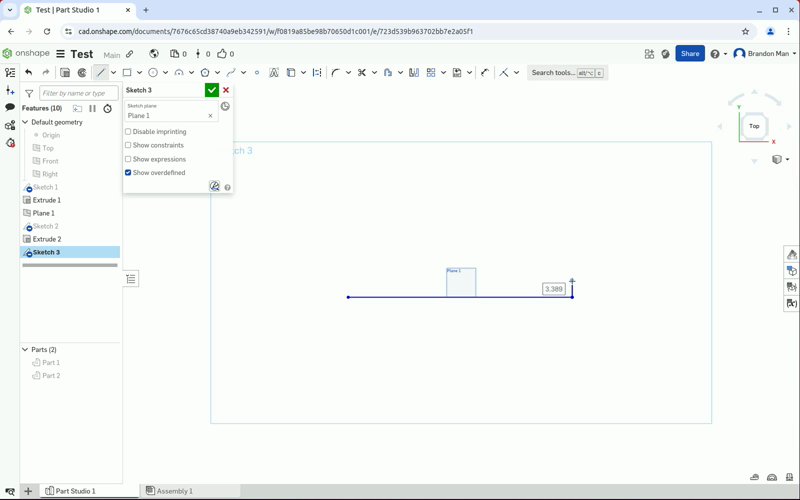
mouse_move(348, 280)
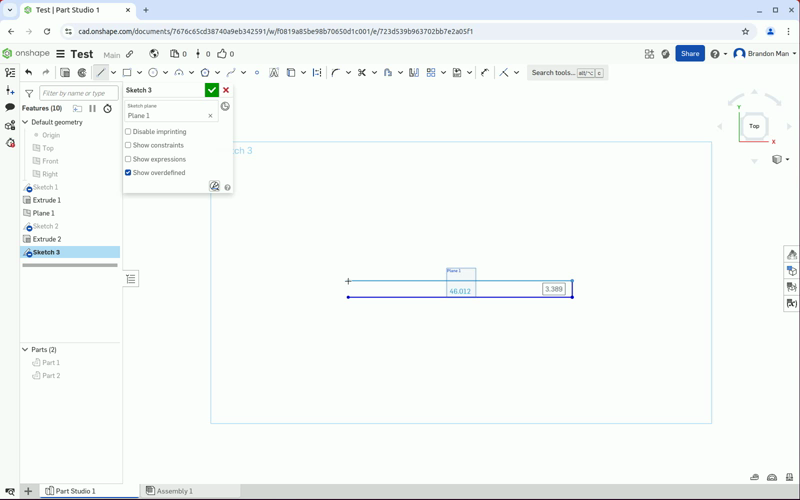
click(348, 280)
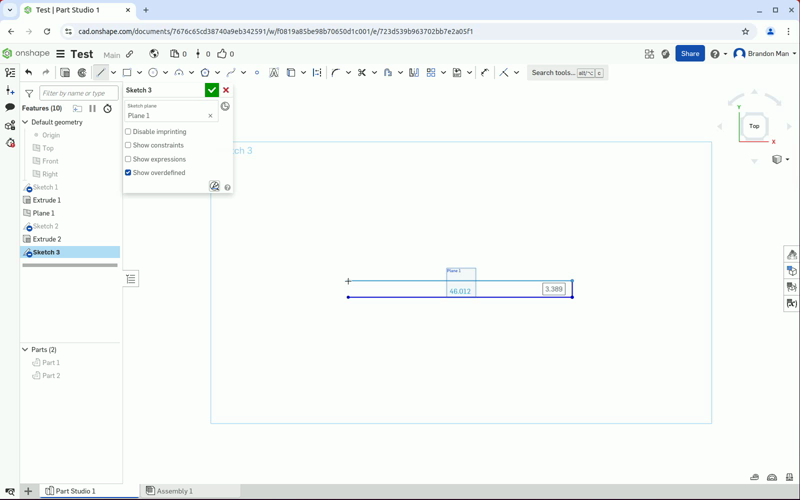
key_up(shift)
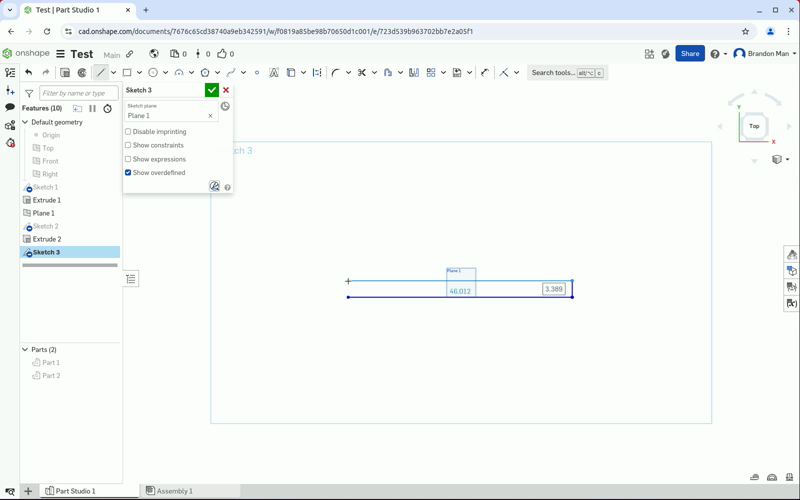
mouse_move(378, 280)
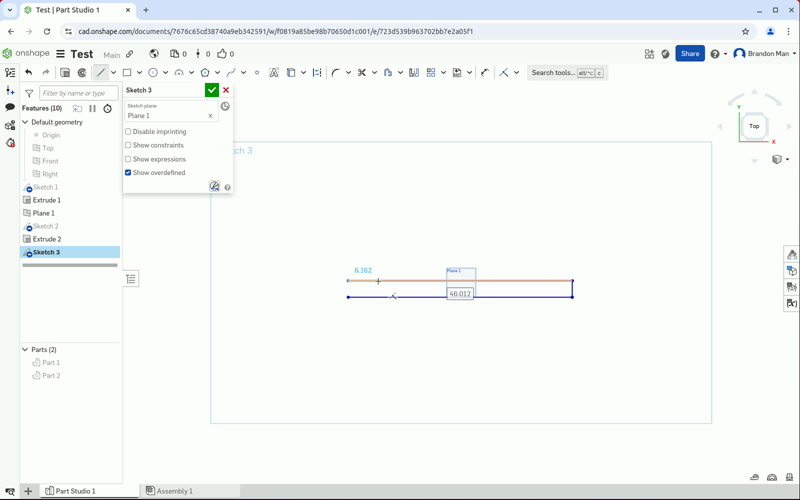
key_down(shift)
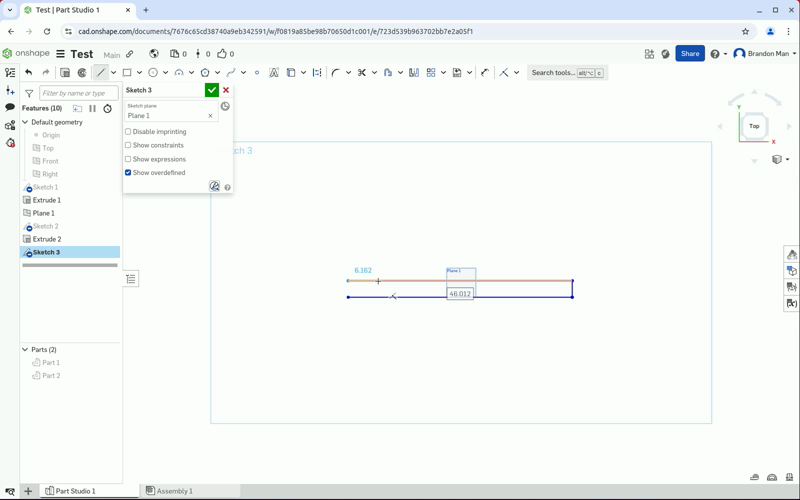
mouse_move(348, 297)
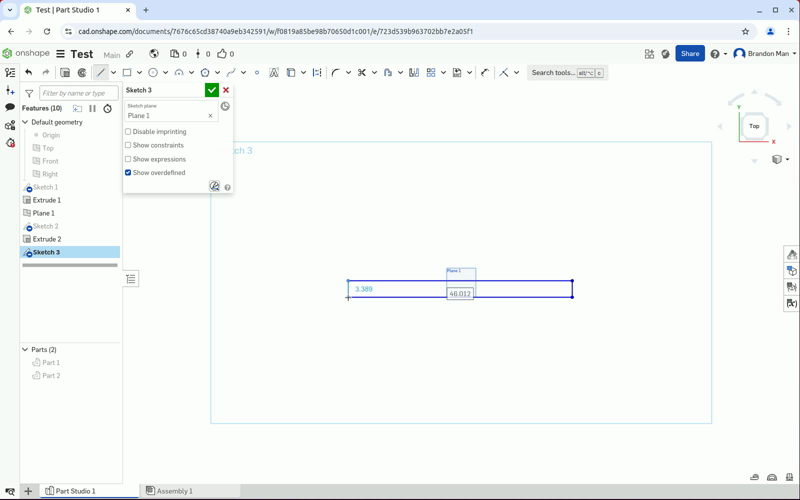
key_up(shift)
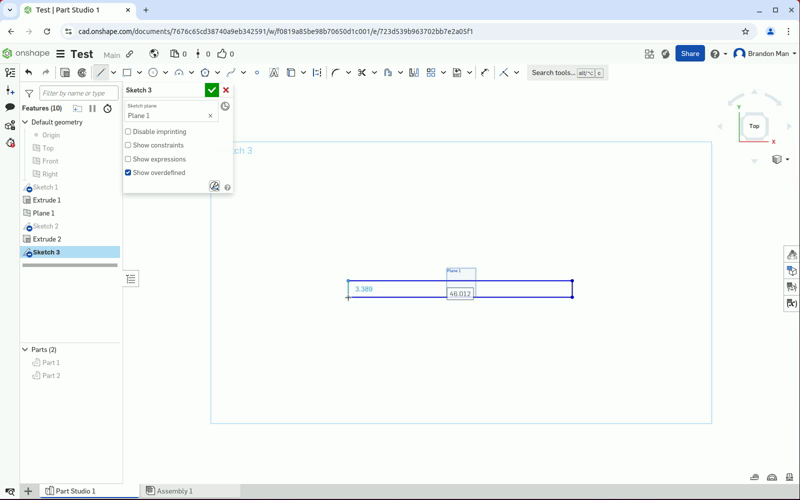
click(348, 297)
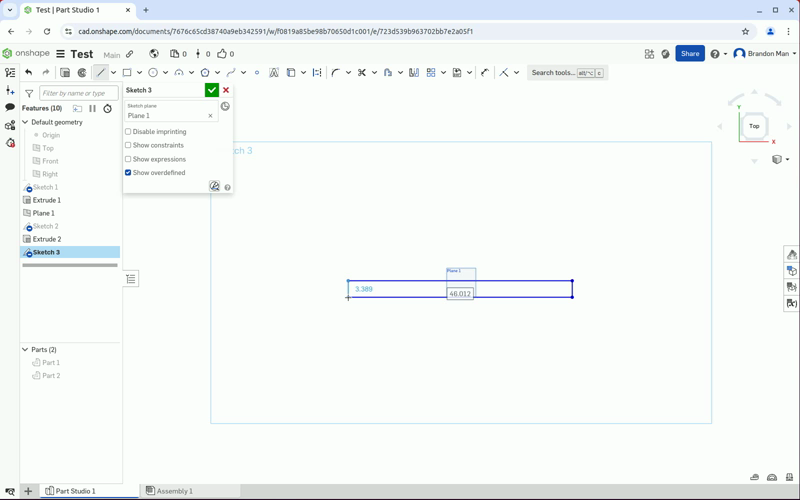
key(esc)
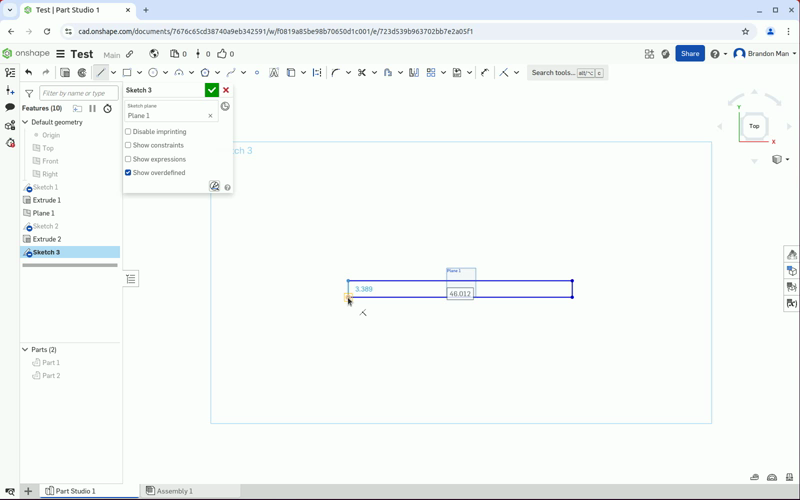
key(l)
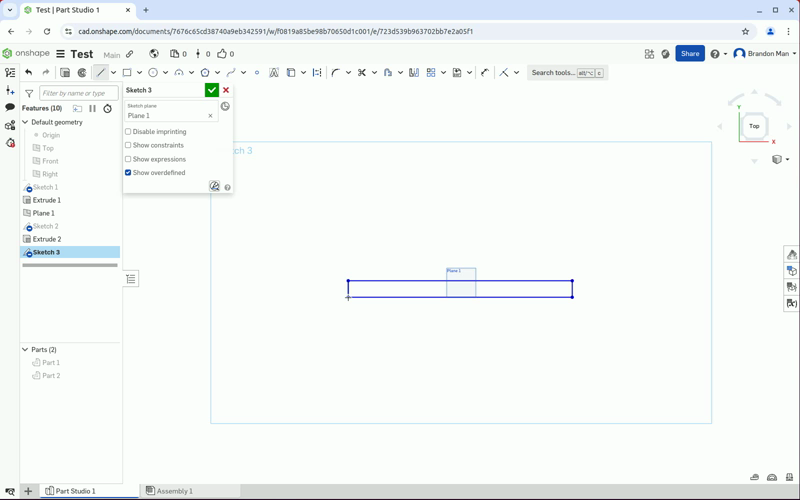
key_down(shift)
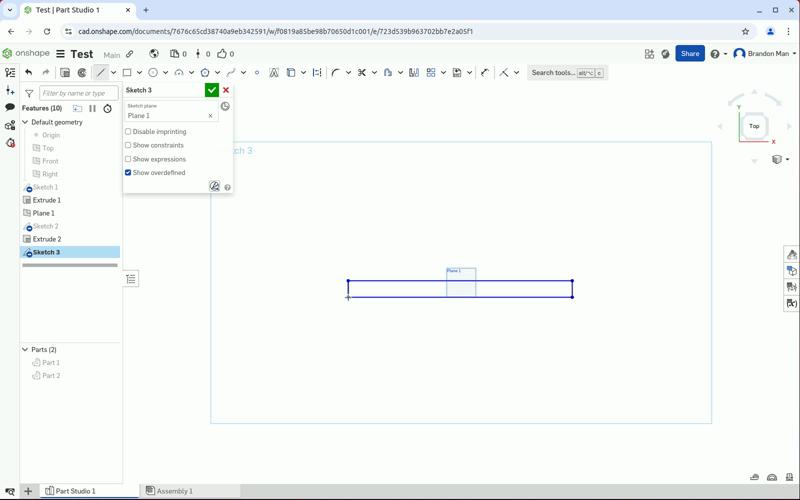
mouse_move(350, 294)
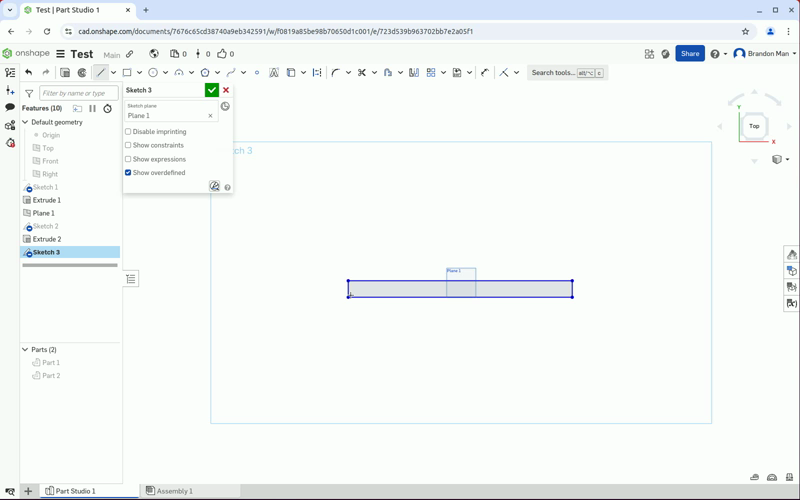
scroll(6)
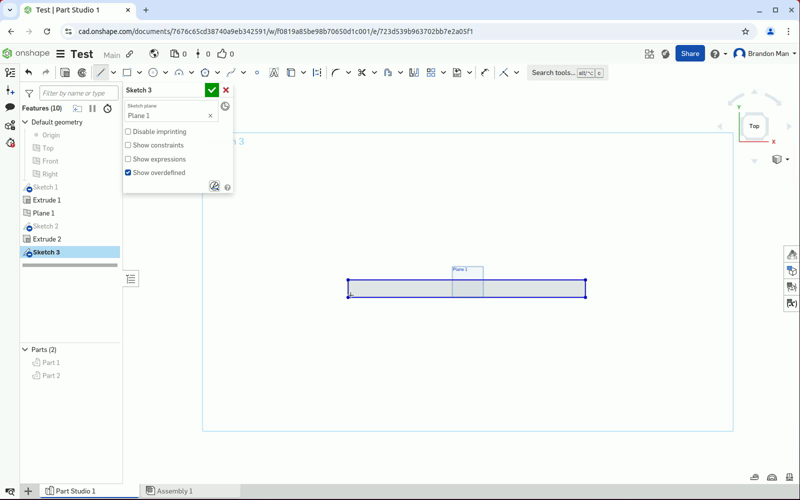
scroll(6)
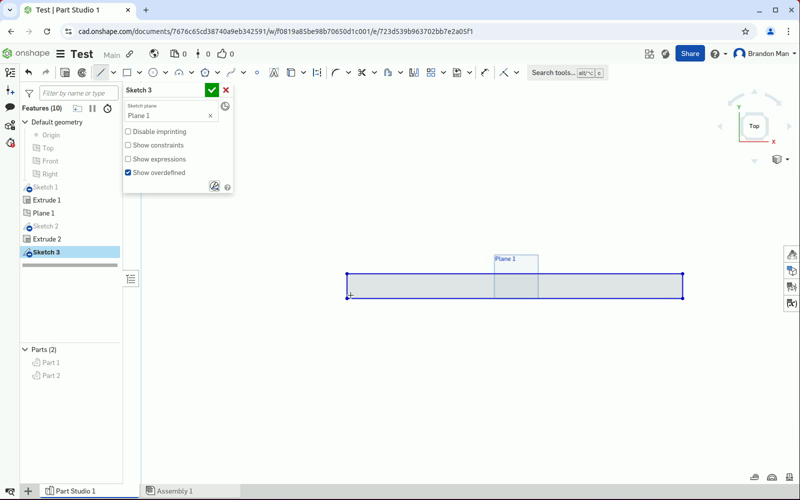
scroll(6)
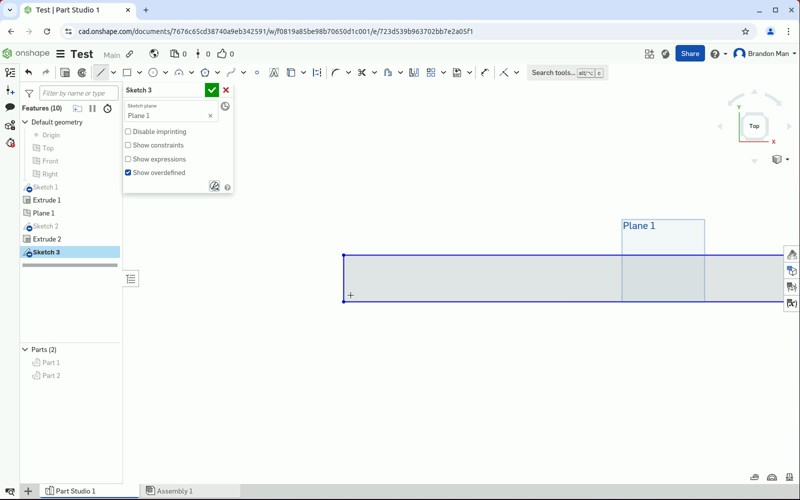
scroll(6)
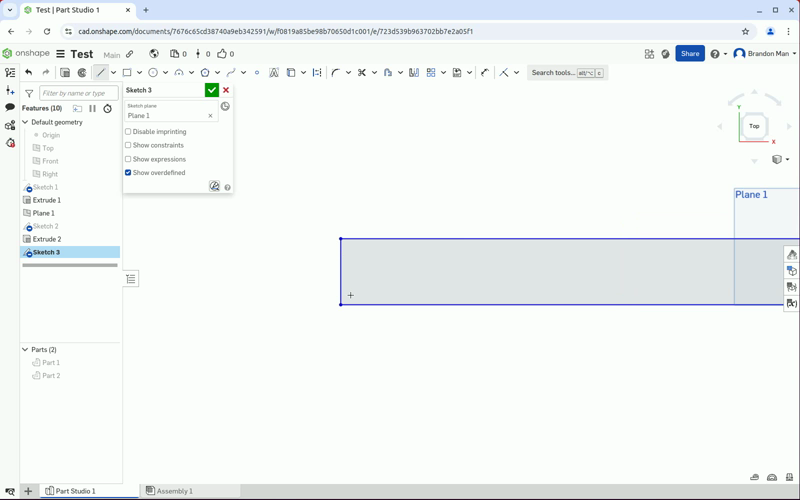
scroll(6)
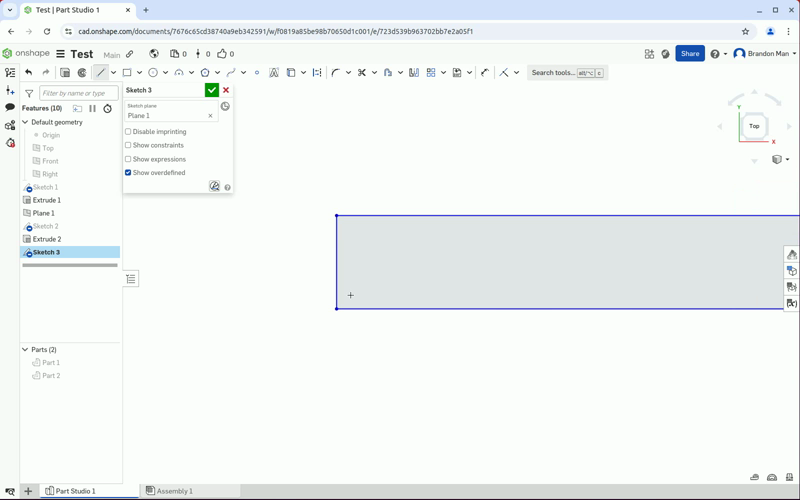
scroll(6)
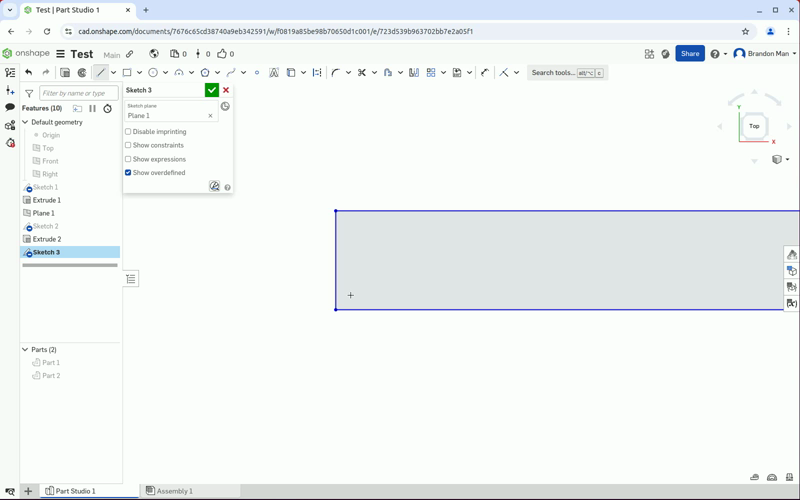
scroll(6)
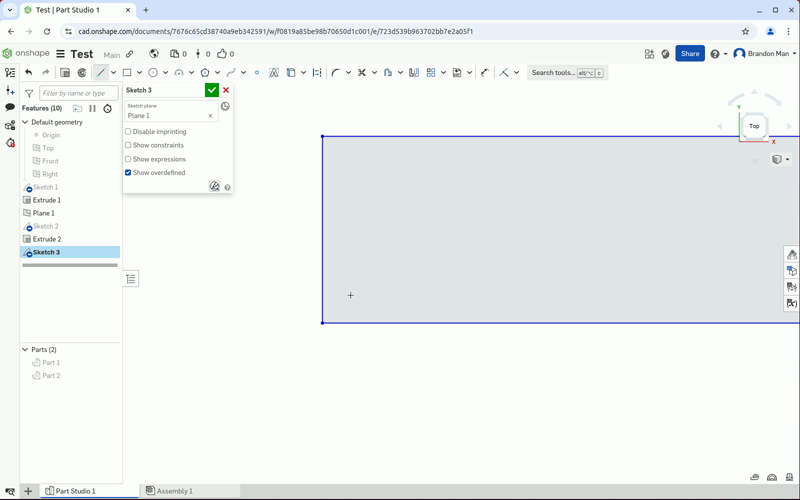
click(350, 294)
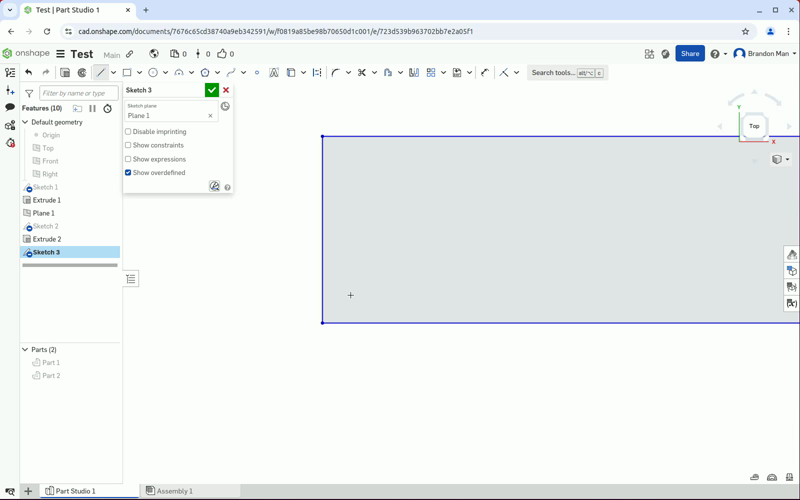
scroll(-6)
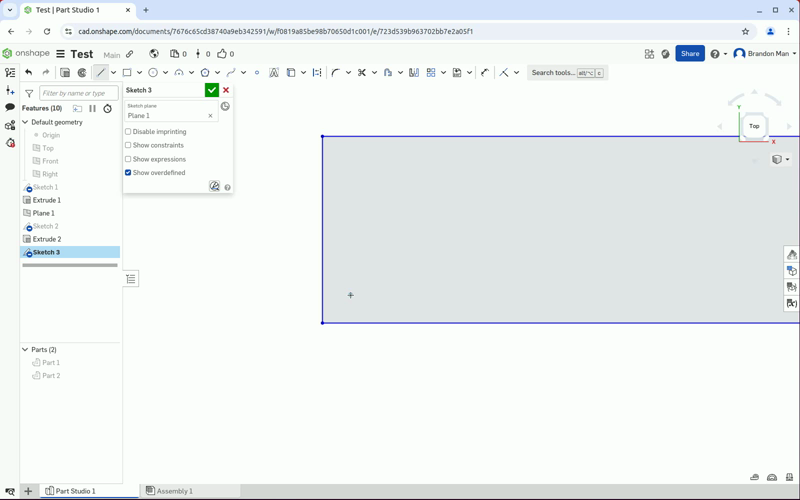
scroll(-6)
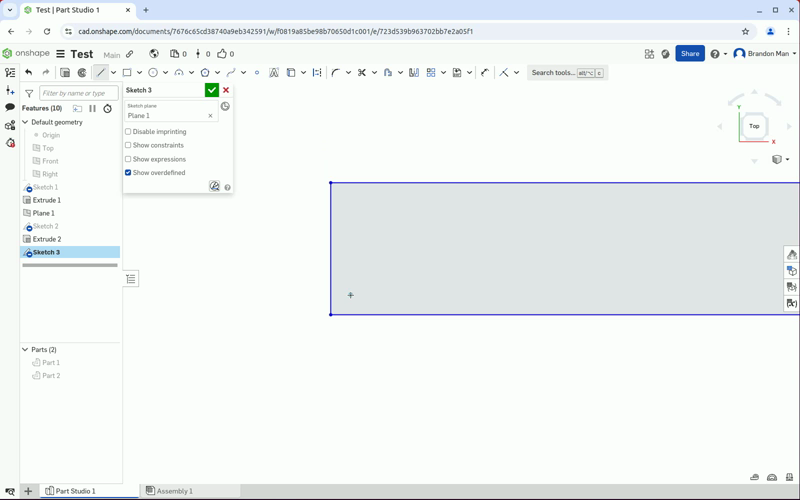
scroll(-6)
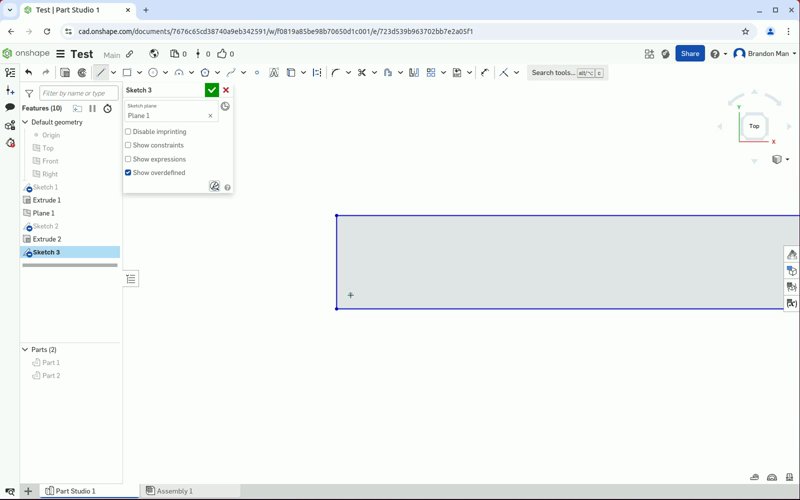
scroll(-6)
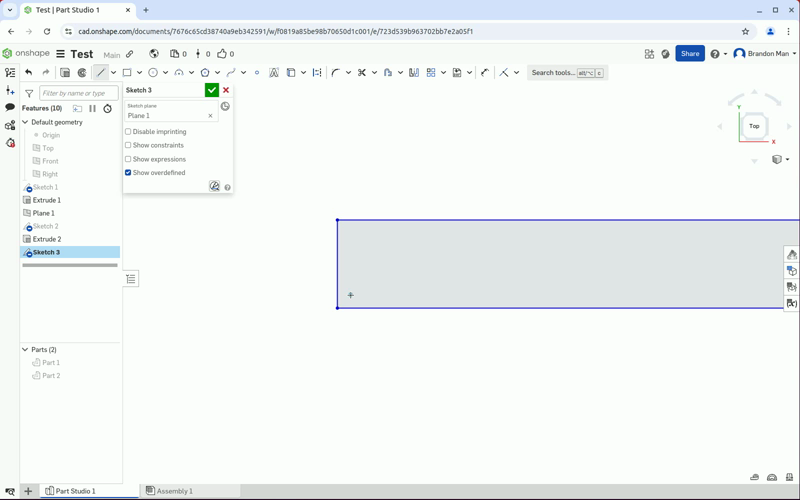
scroll(-6)
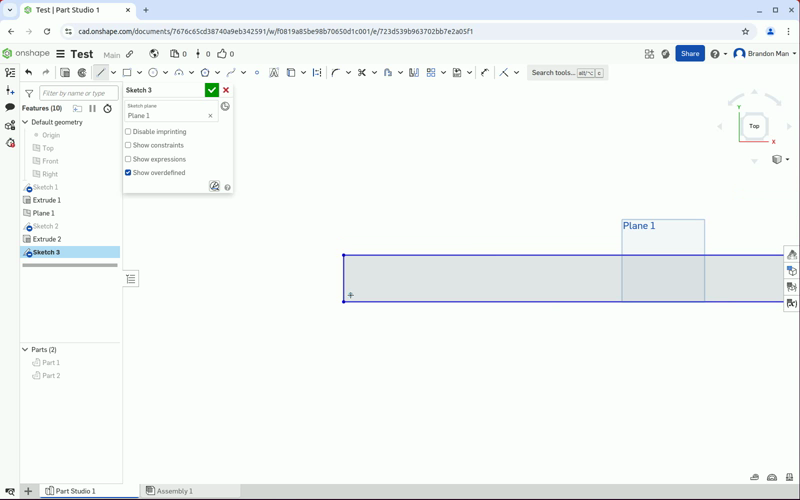
scroll(-6)
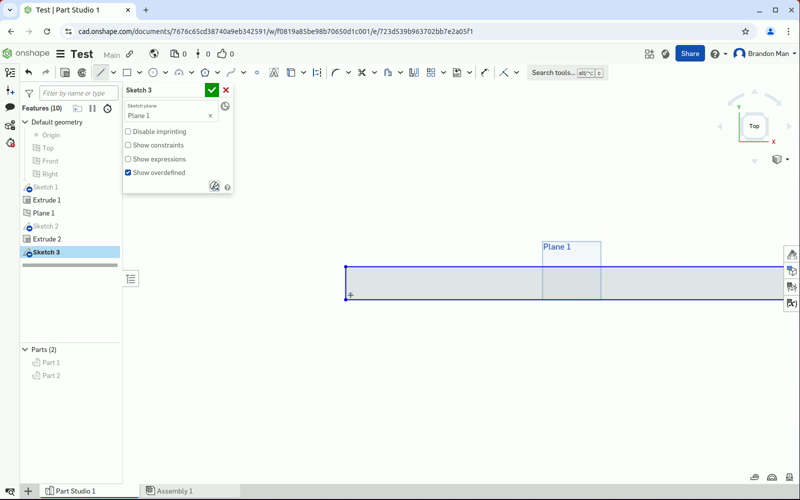
scroll(-6)
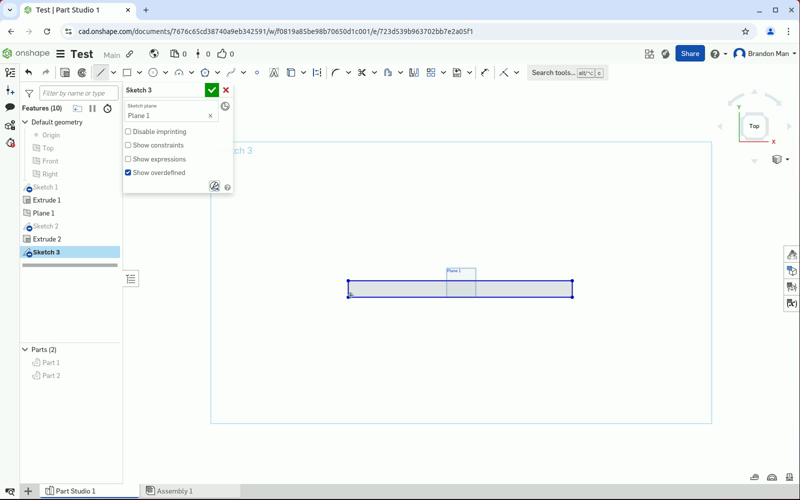
key_up(shift)
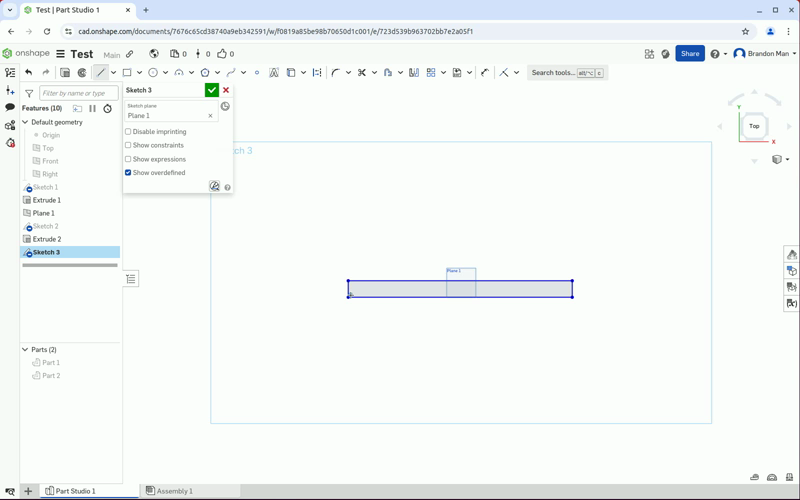
key_down(shift)
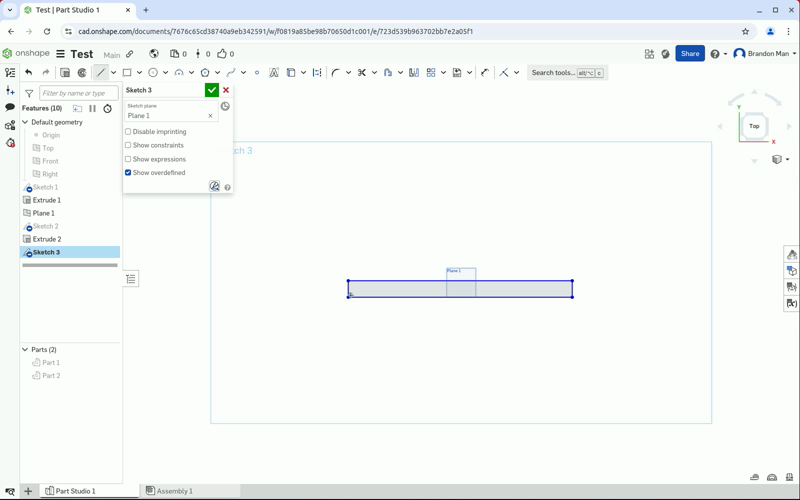
mouse_move(569, 294)
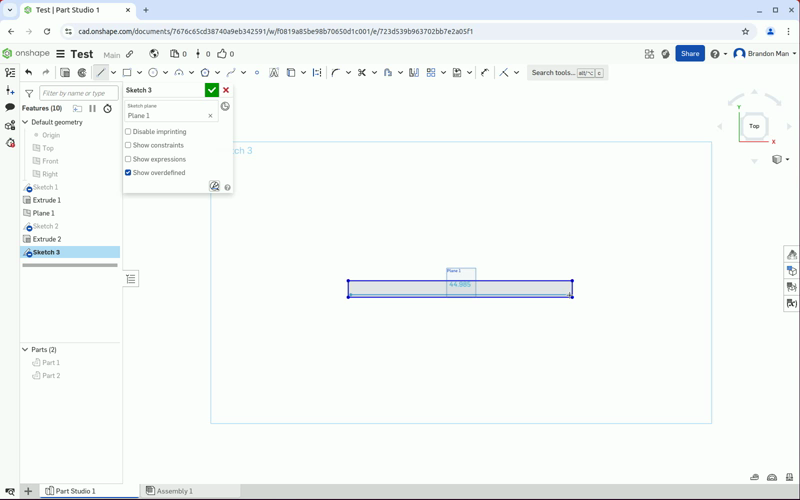
scroll(6)
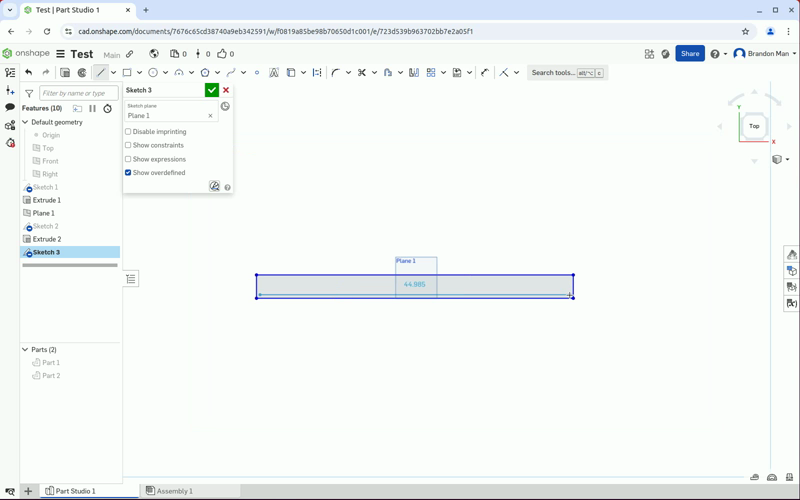
scroll(6)
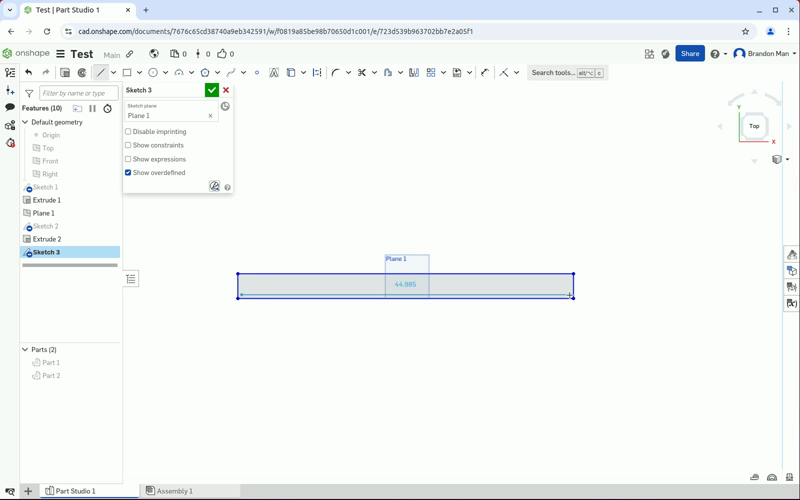
scroll(6)
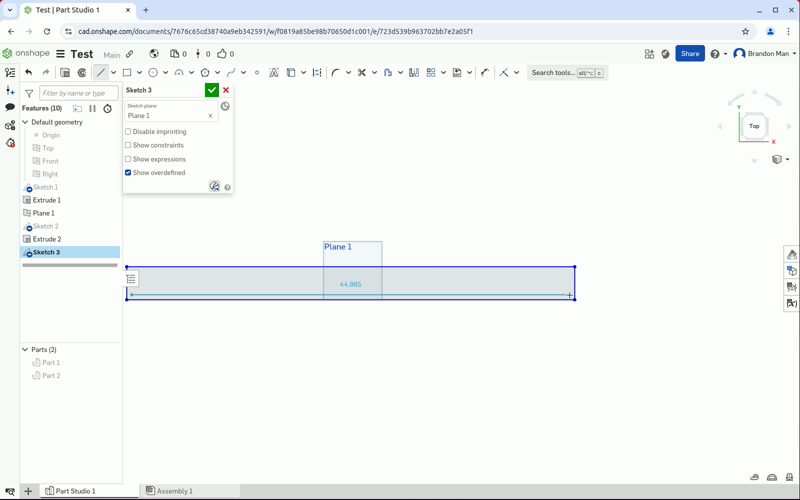
scroll(6)
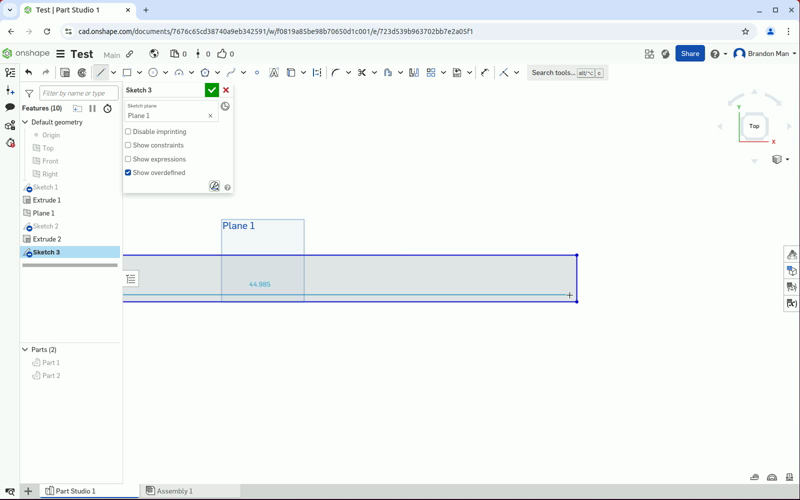
scroll(6)
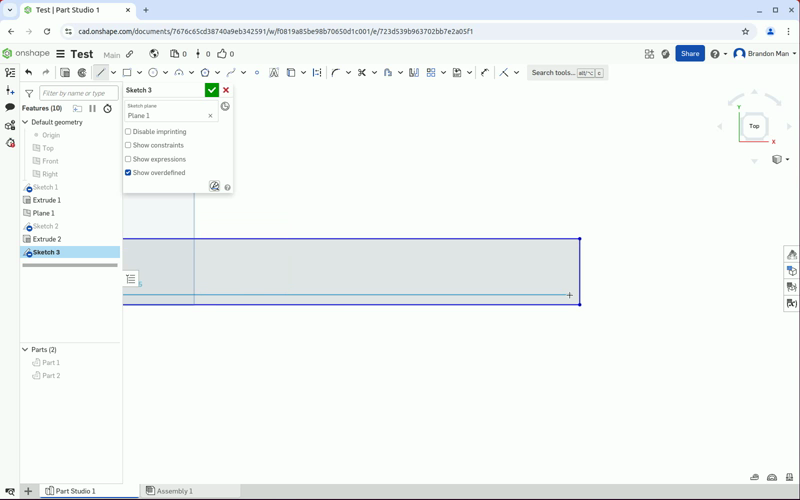
scroll(6)
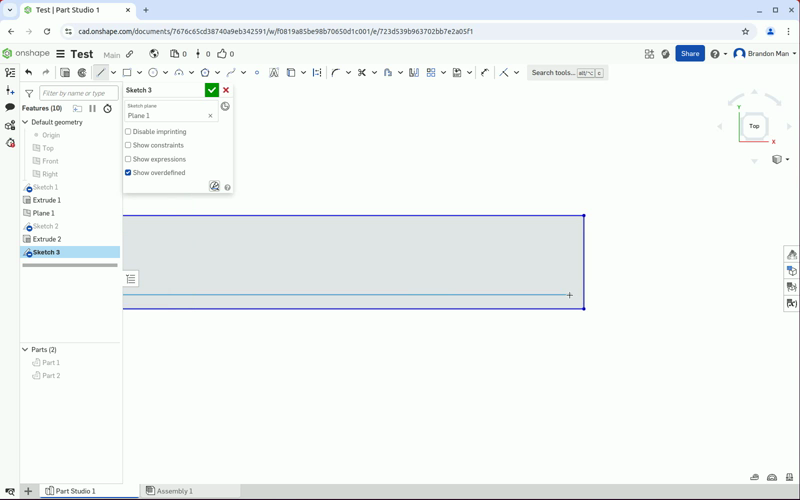
scroll(6)
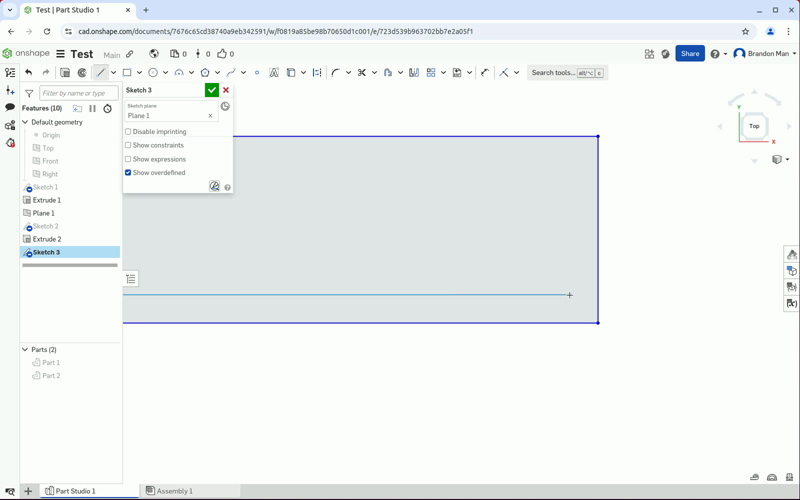
click(569, 294)
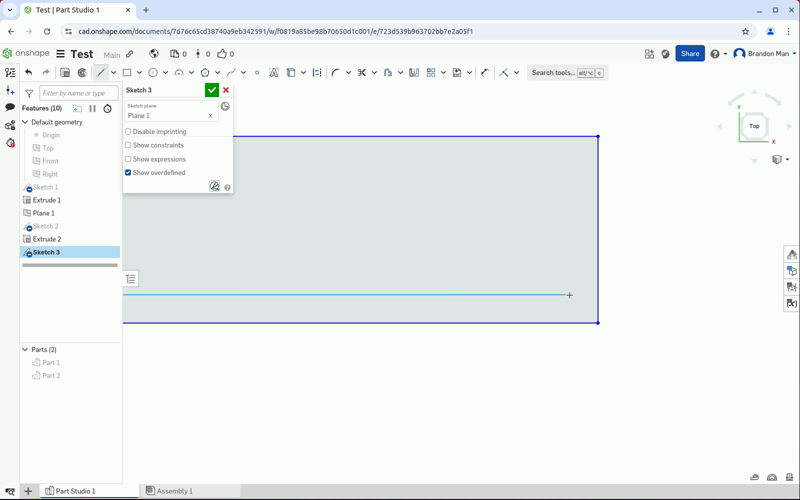
scroll(-6)
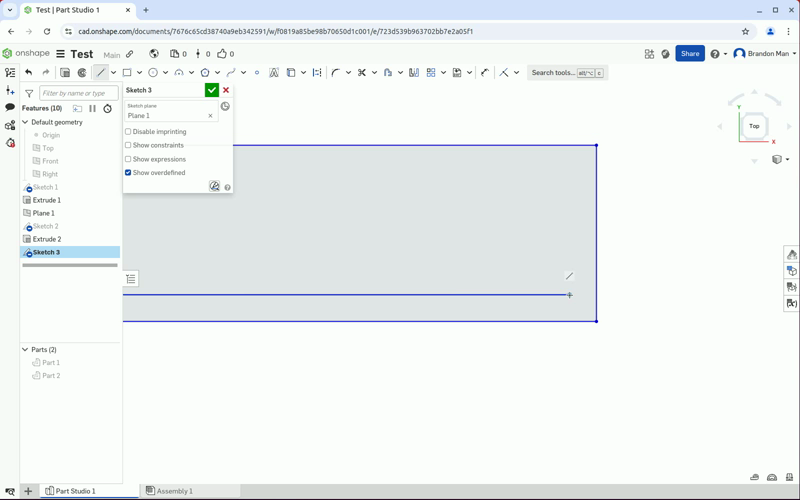
scroll(-6)
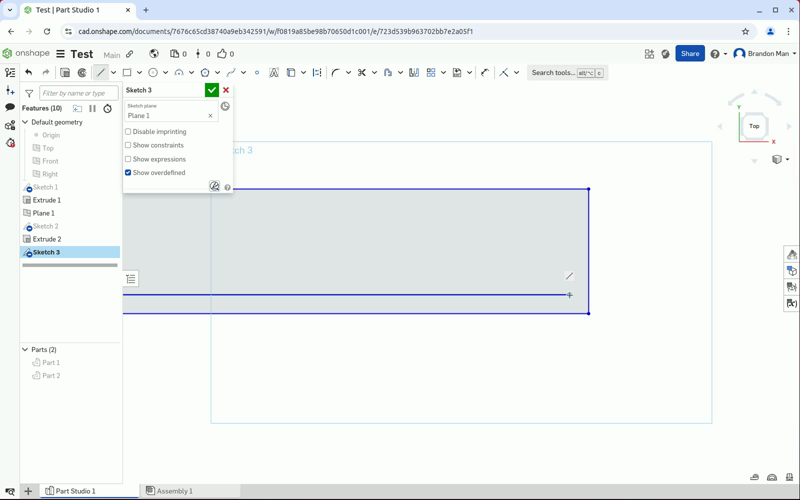
scroll(-6)
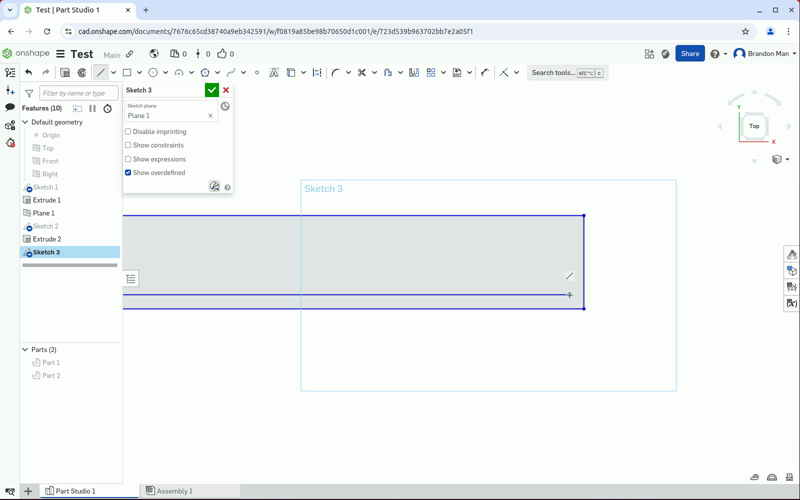
scroll(-6)
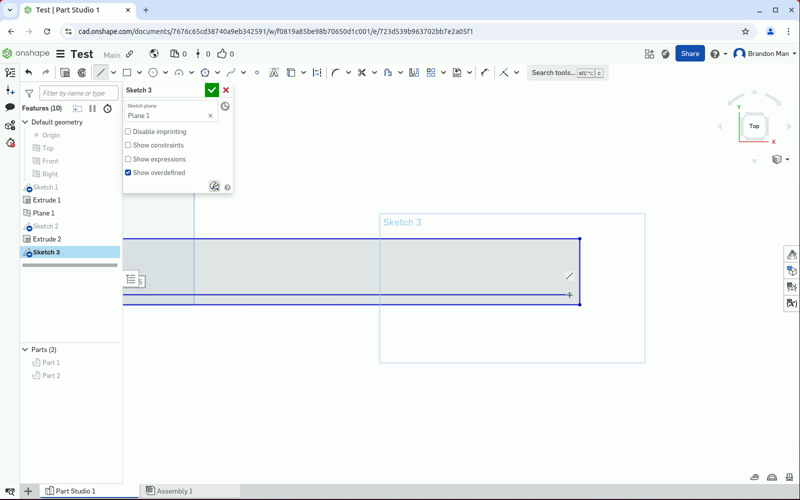
scroll(-6)
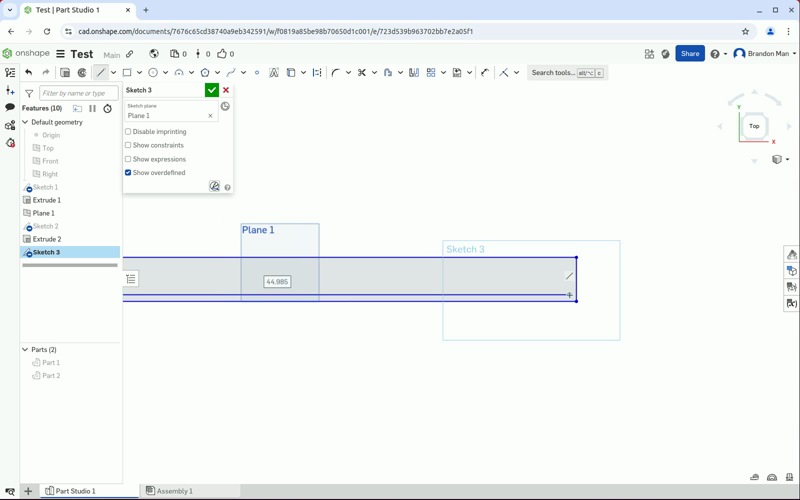
scroll(-6)
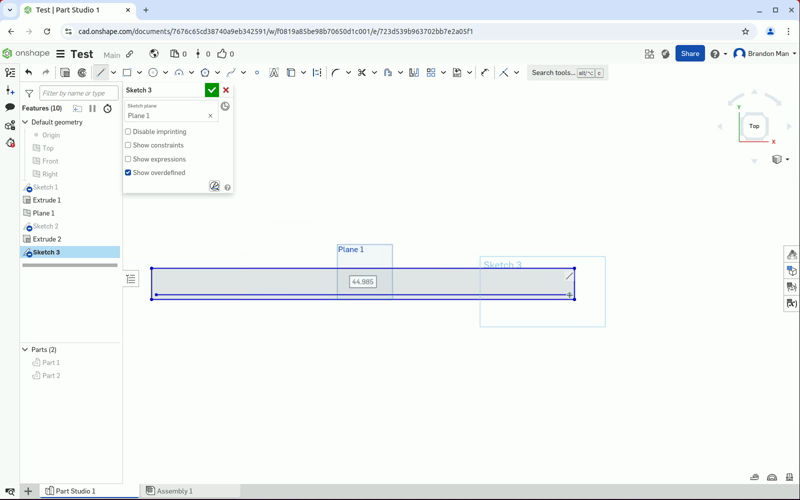
scroll(-6)
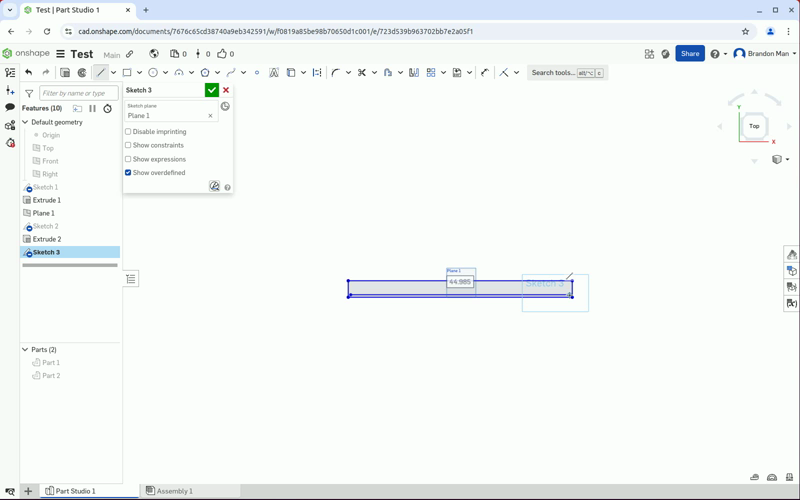
key_up(shift)
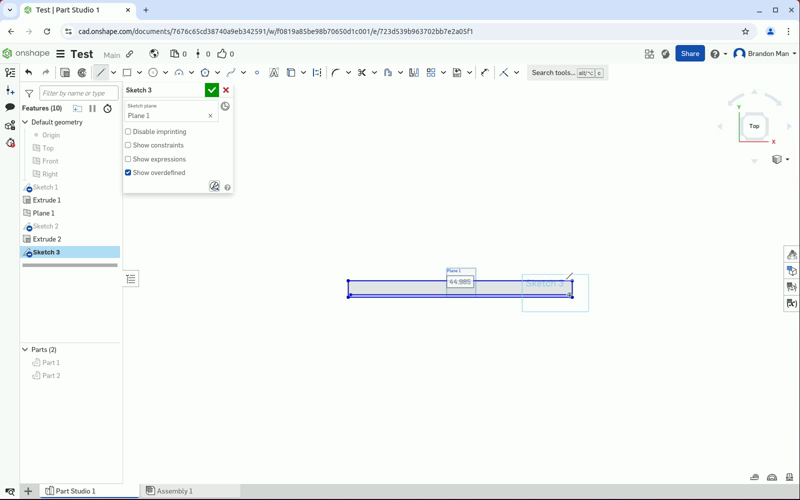
key_down(shift)
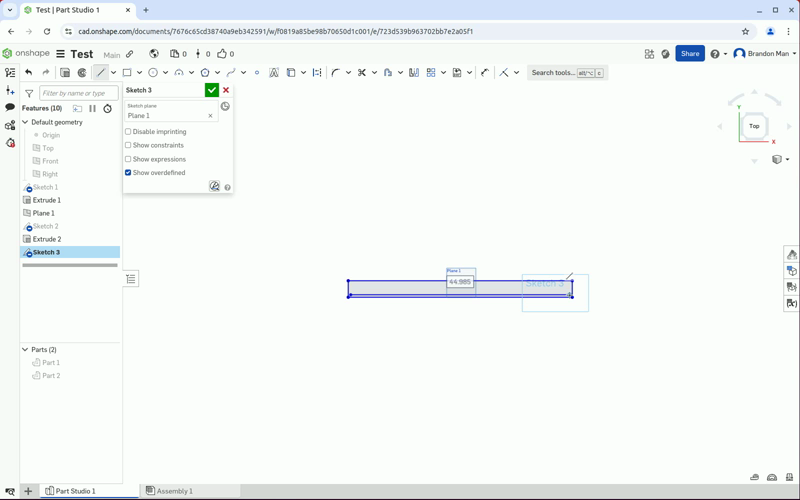
mouse_move(589, 294)
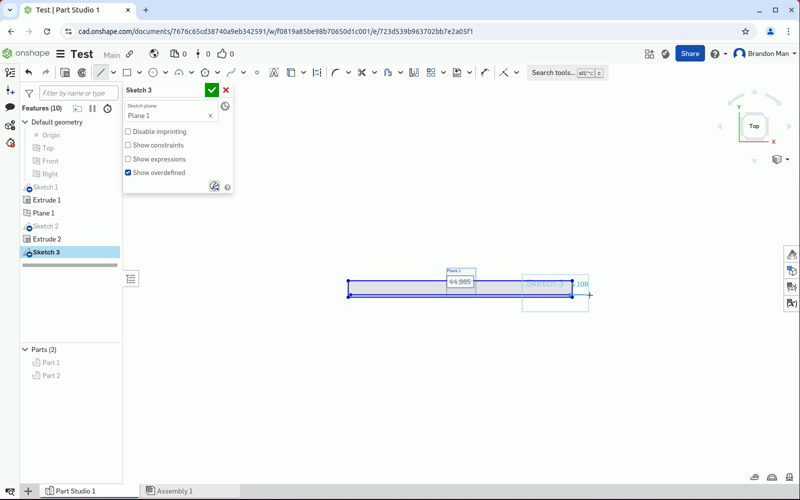
mouse_move(569, 282)
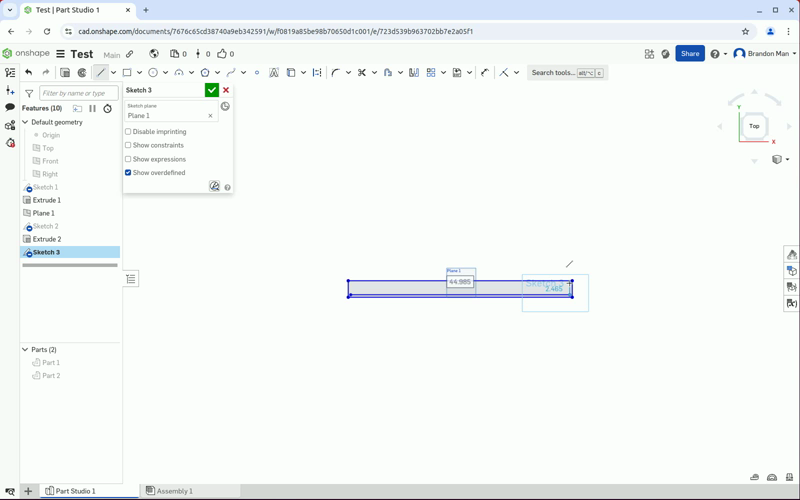
scroll(6)
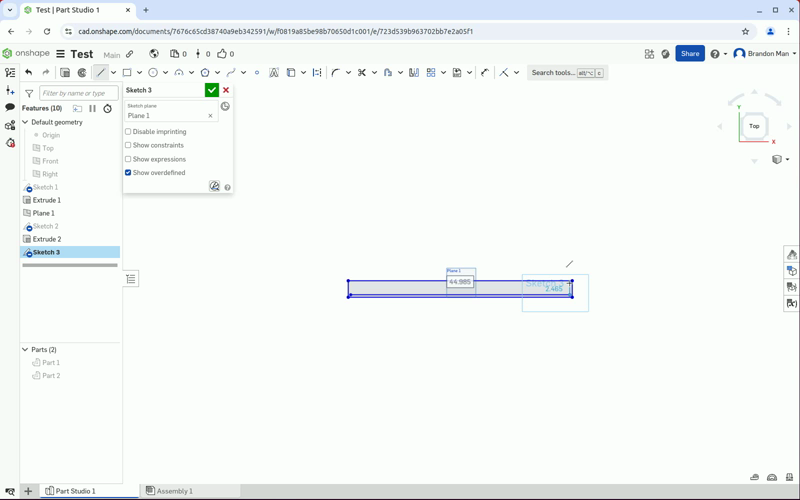
scroll(6)
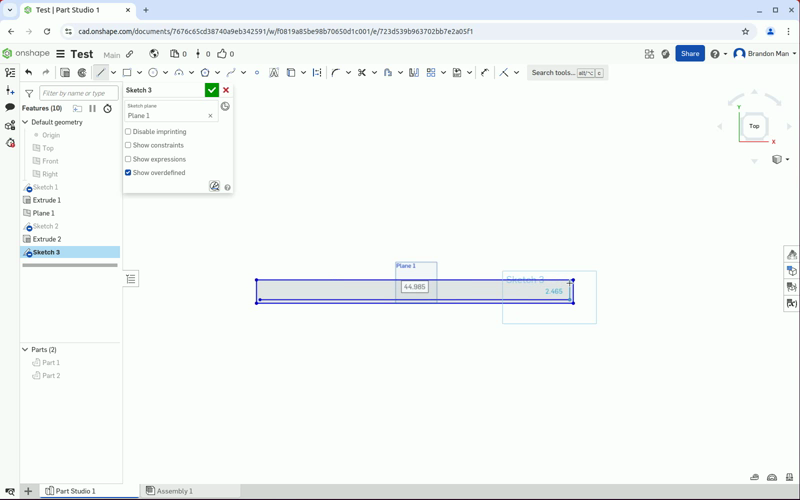
scroll(6)
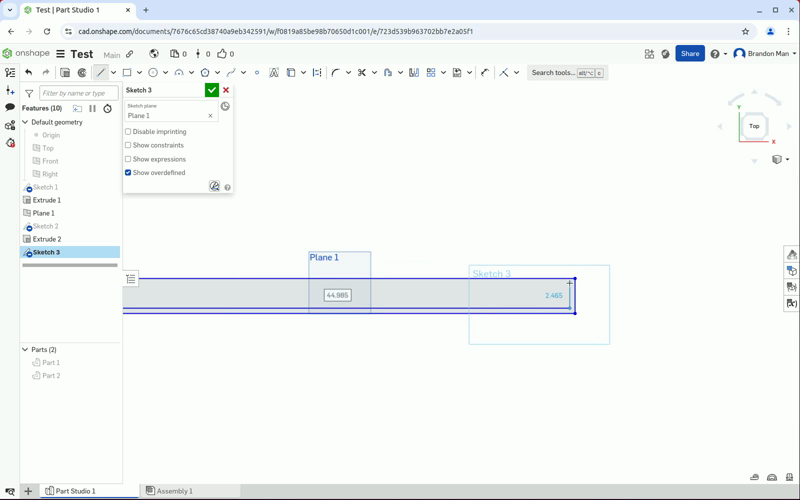
scroll(6)
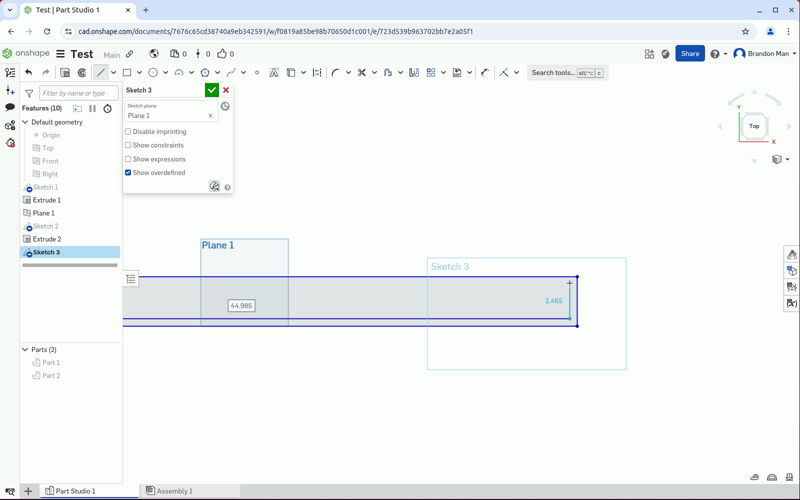
scroll(6)
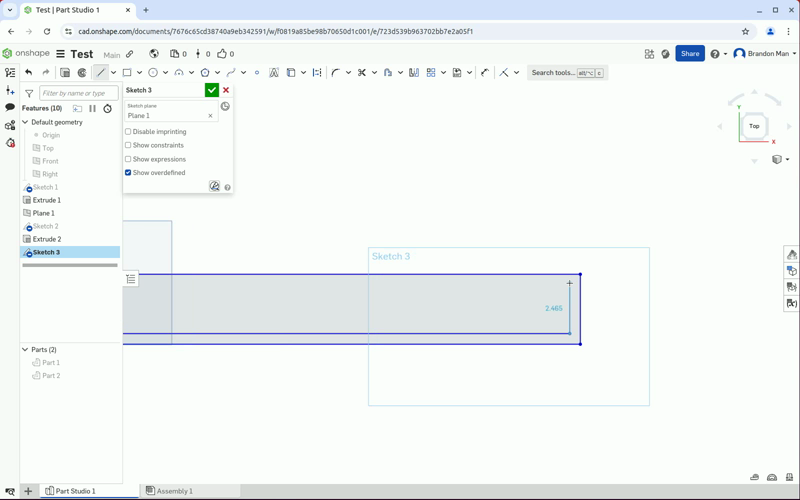
scroll(6)
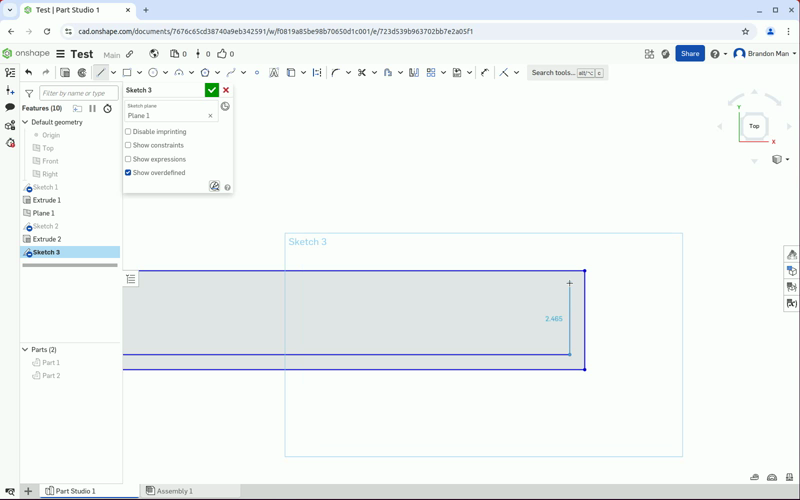
scroll(6)
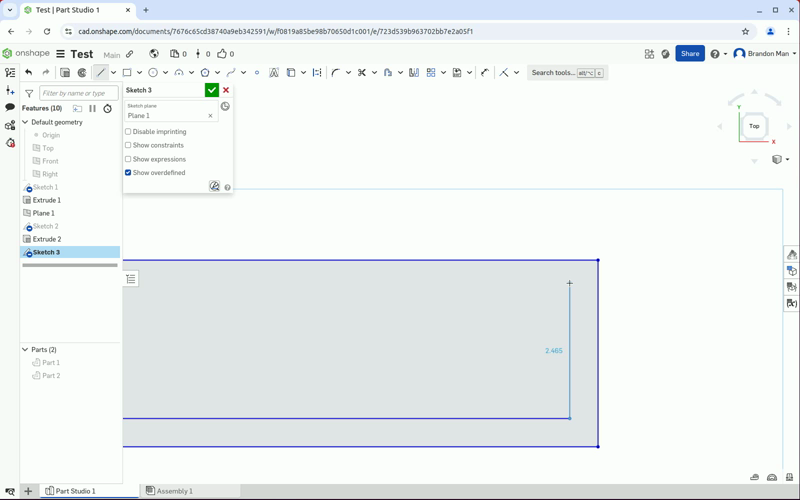
click(569, 282)
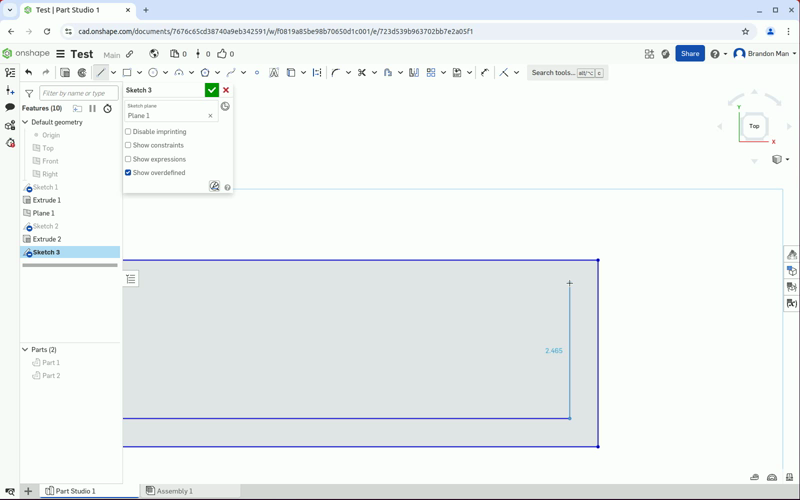
scroll(-6)
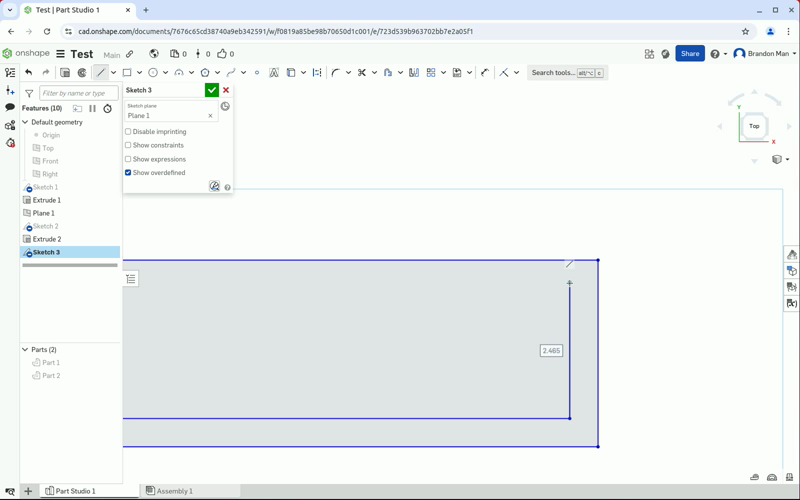
scroll(-6)
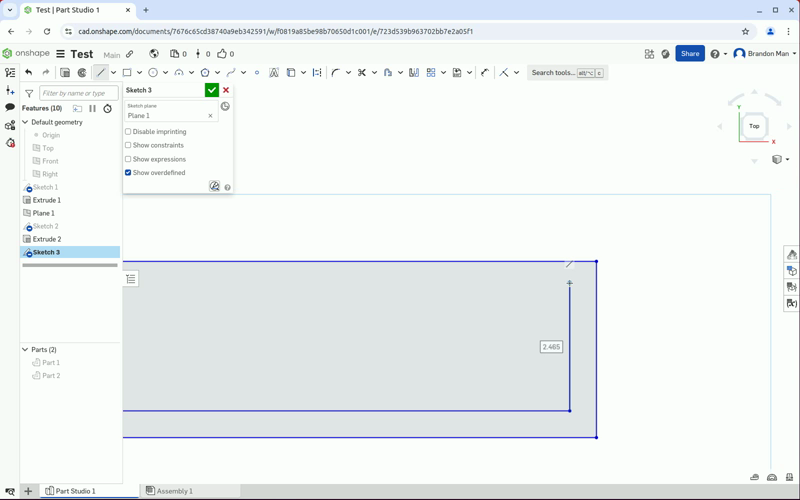
scroll(-6)
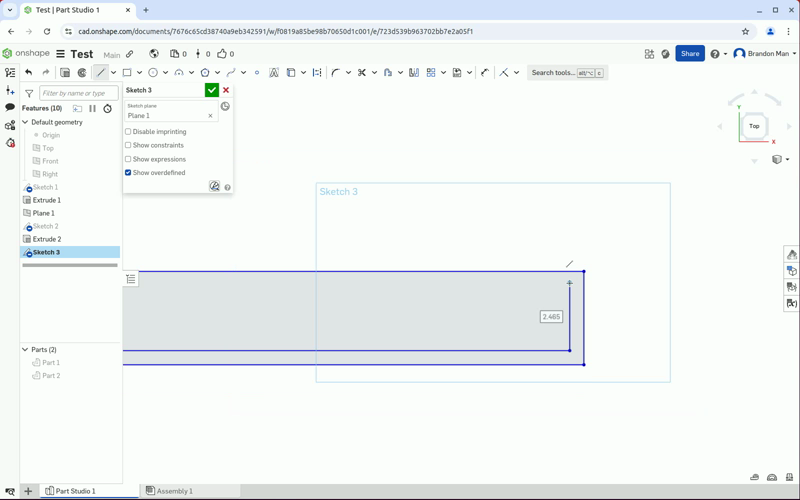
scroll(-6)
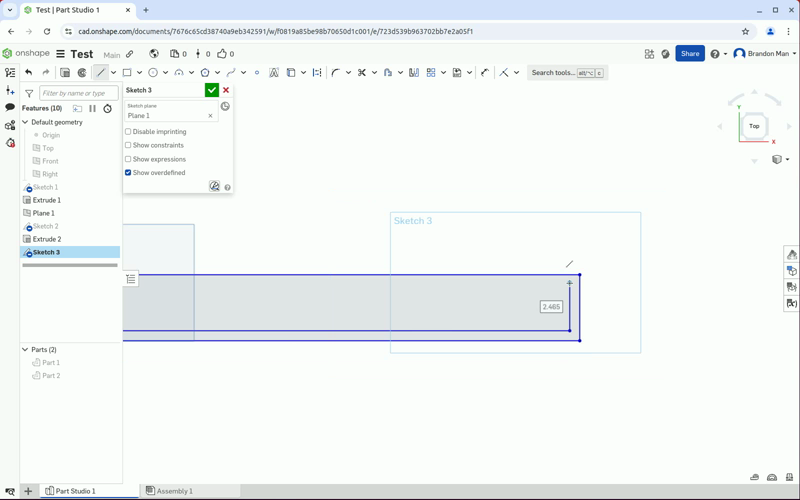
scroll(-6)
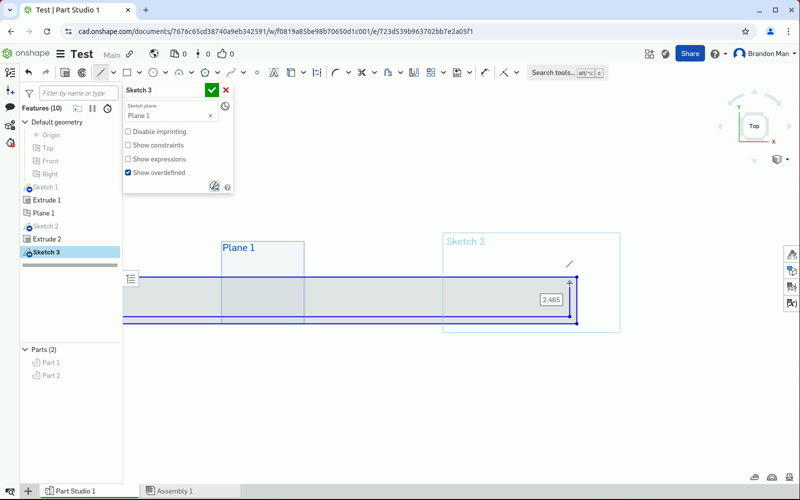
scroll(-6)
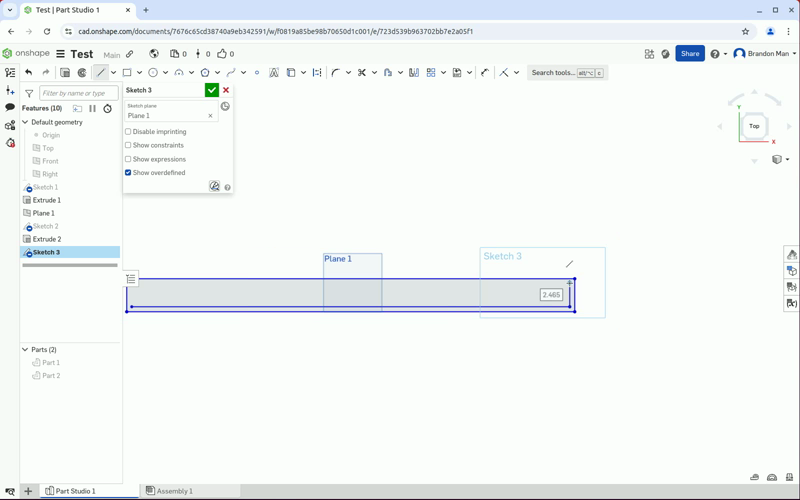
scroll(-6)
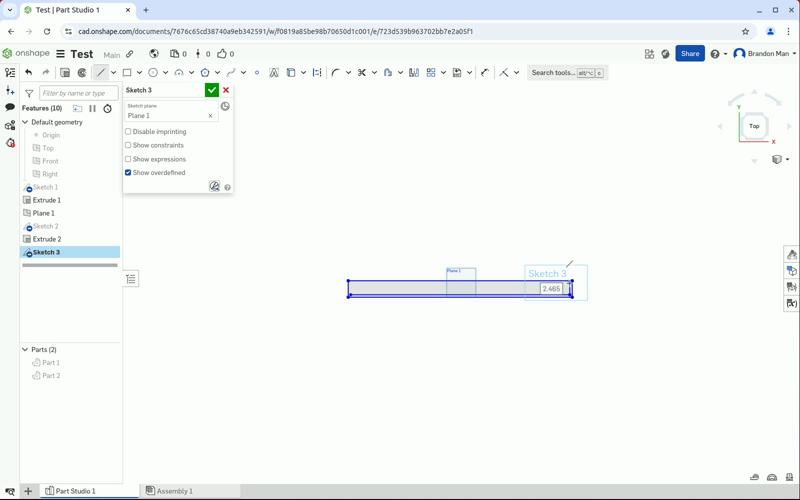
key_up(shift)
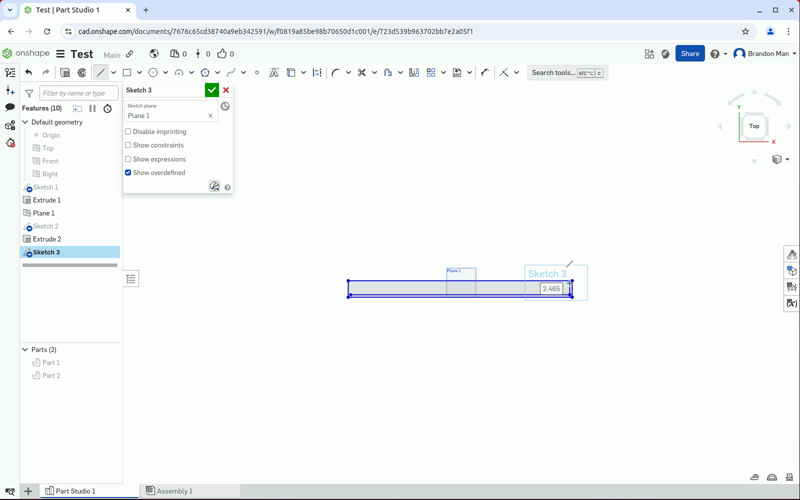
key_down(shift)
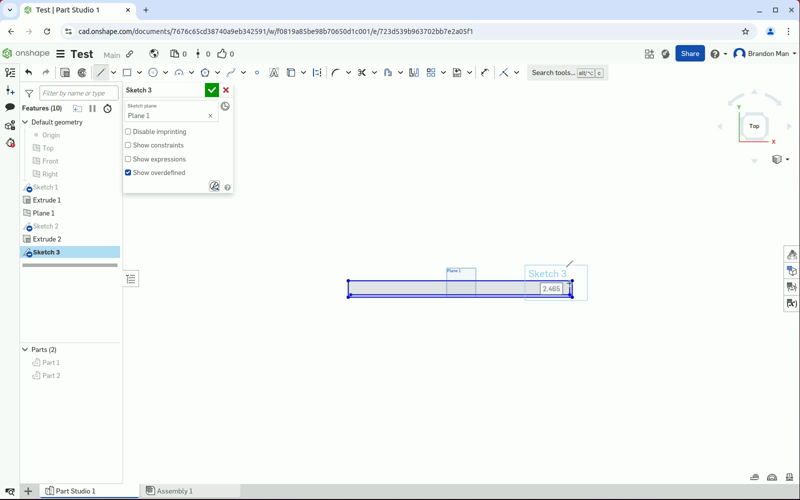
mouse_move(350, 282)
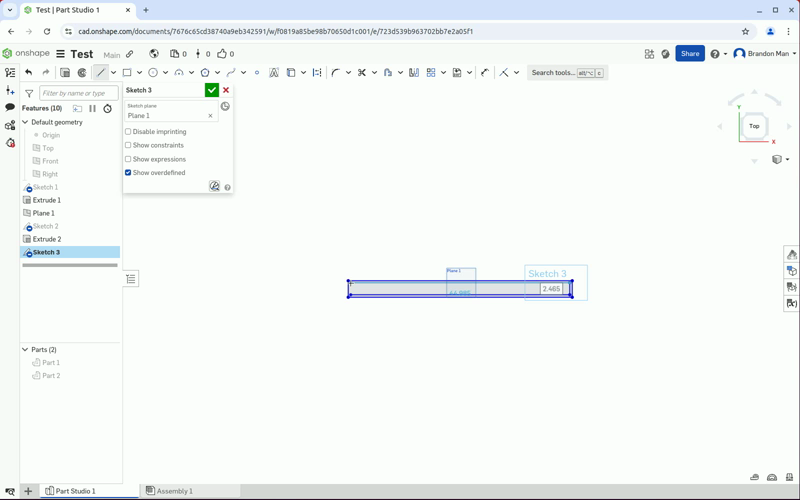
scroll(6)
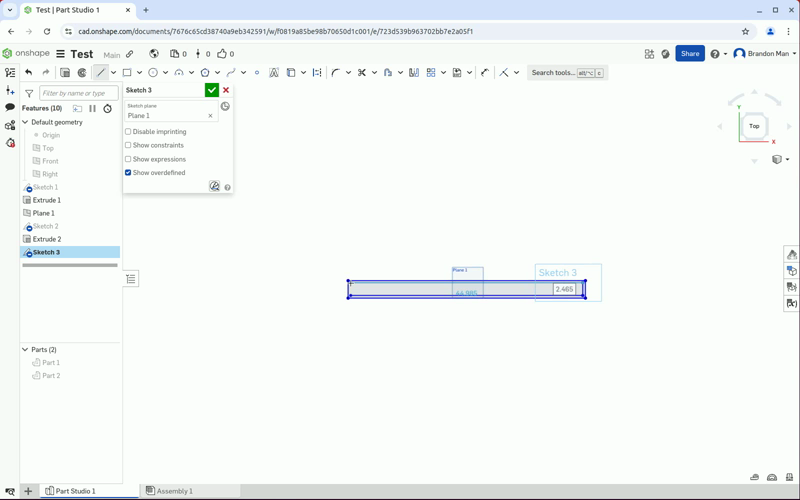
scroll(6)
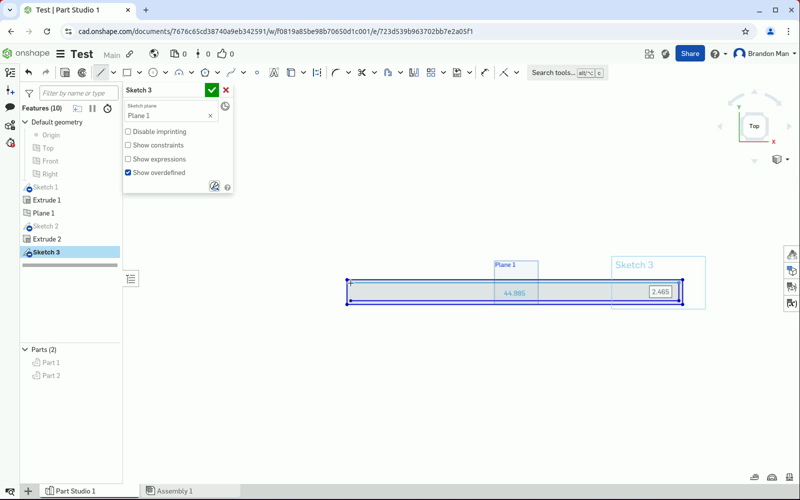
scroll(6)
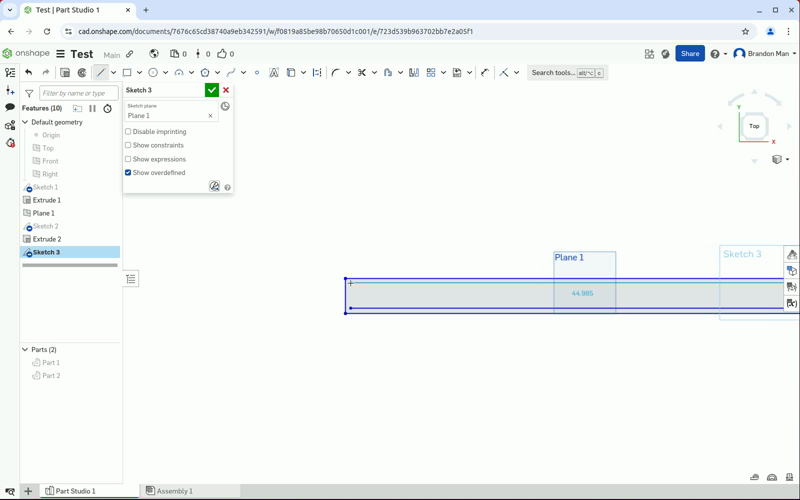
scroll(6)
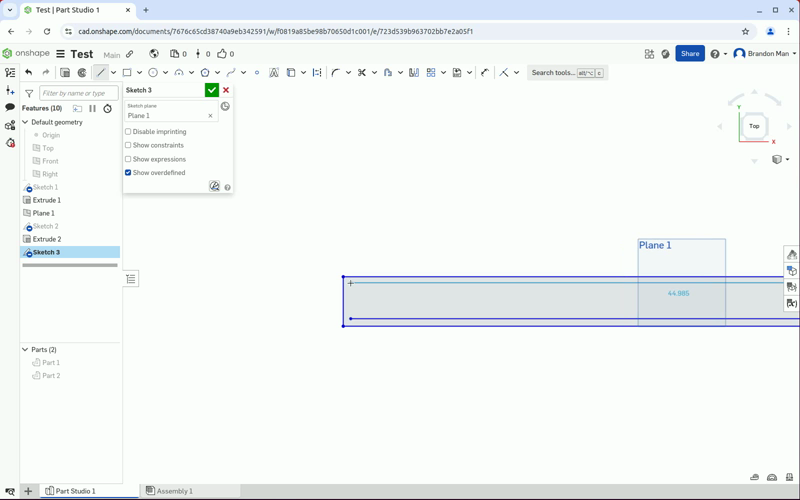
scroll(6)
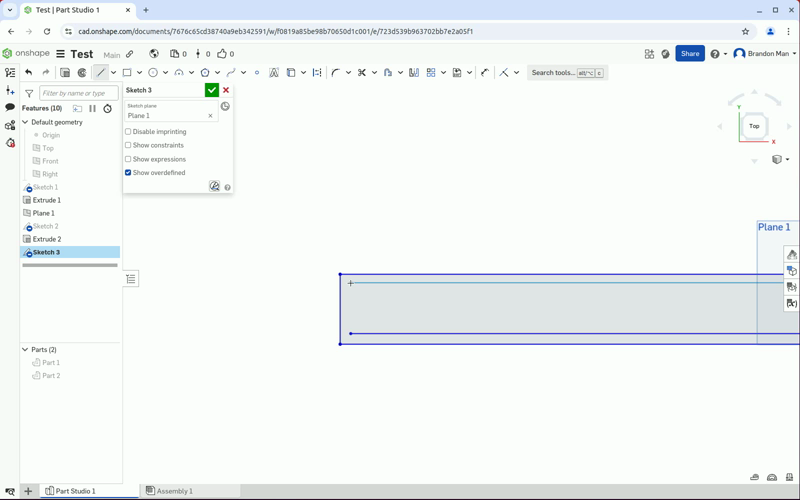
scroll(6)
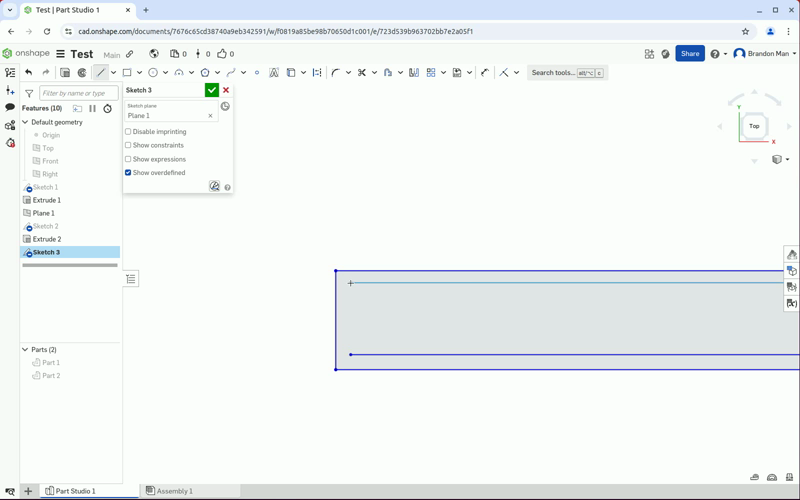
scroll(6)
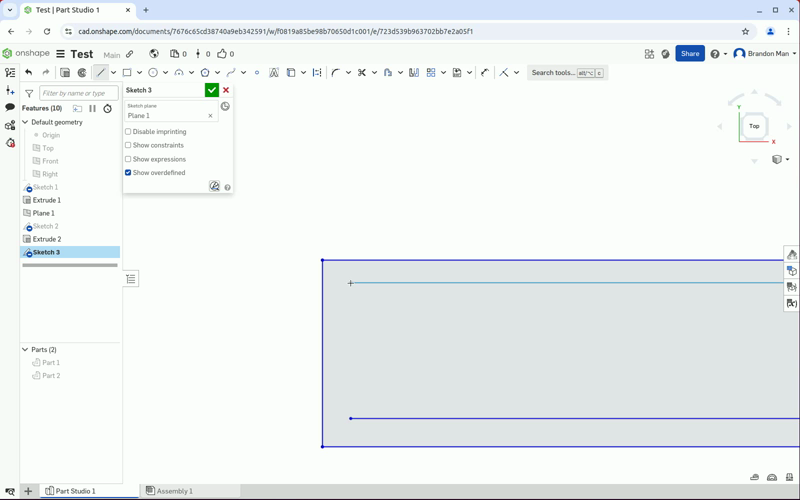
click(350, 282)
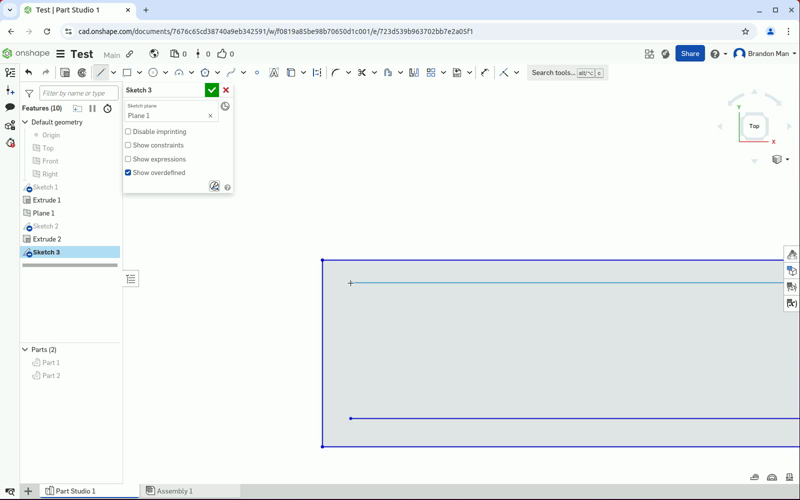
scroll(-6)
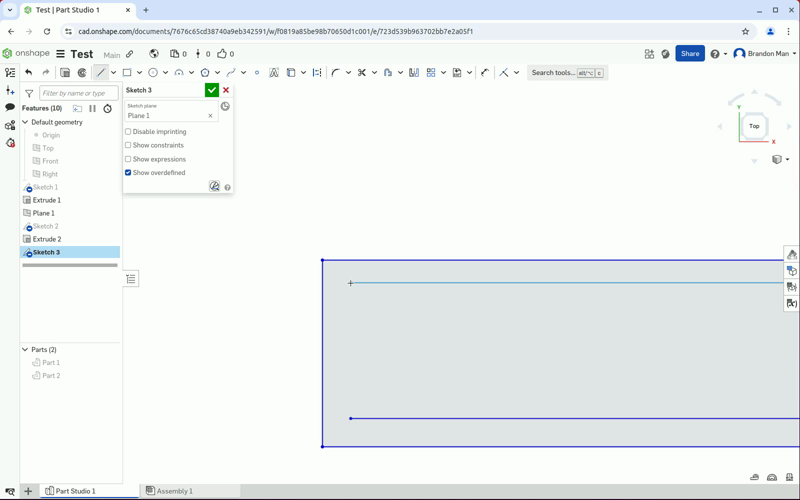
scroll(-6)
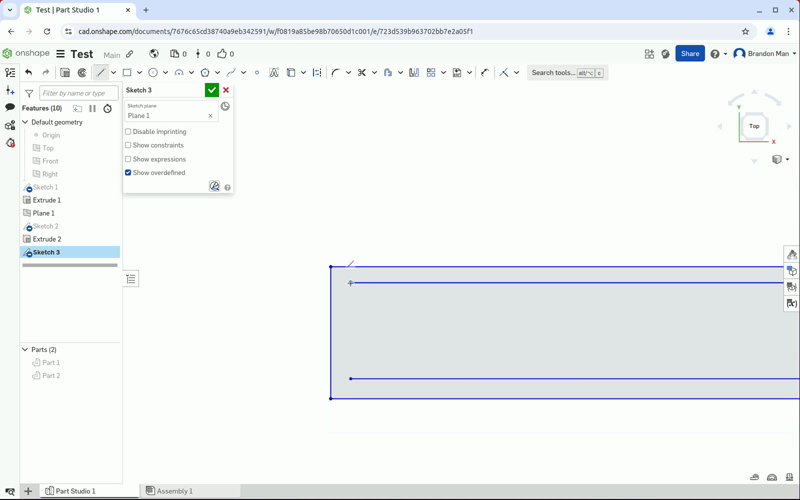
scroll(-6)
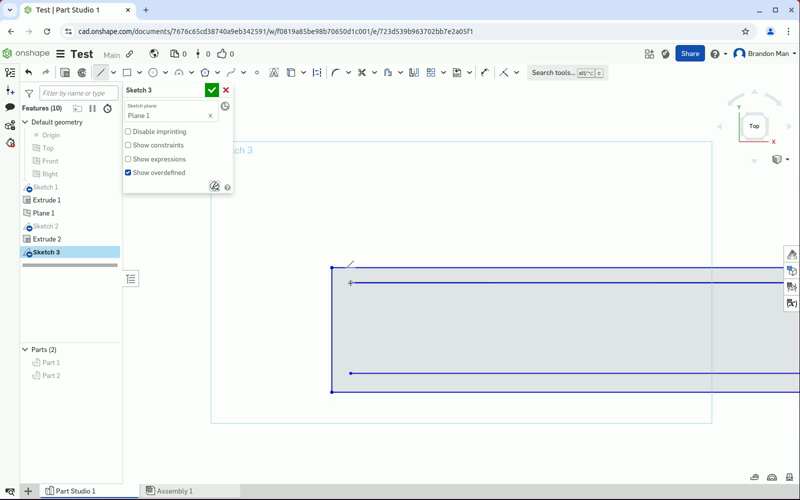
scroll(-6)
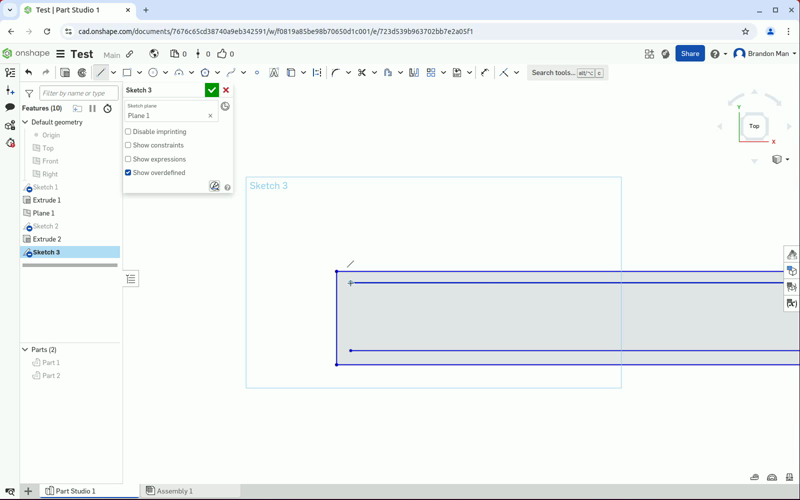
scroll(-6)
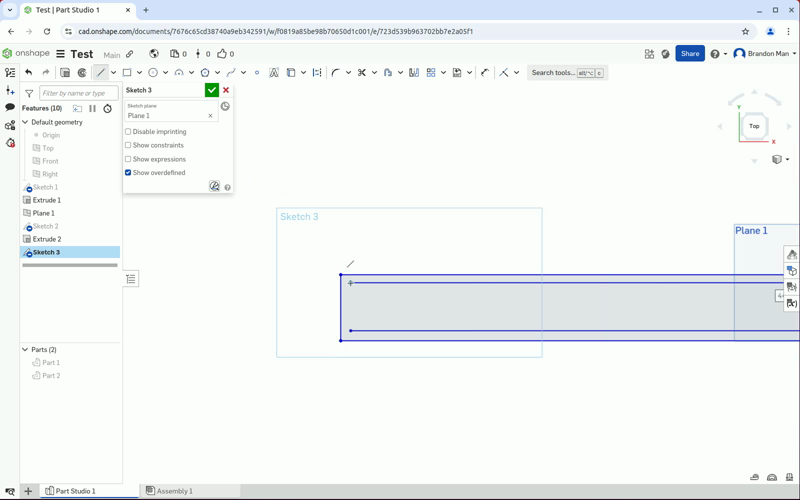
scroll(-6)
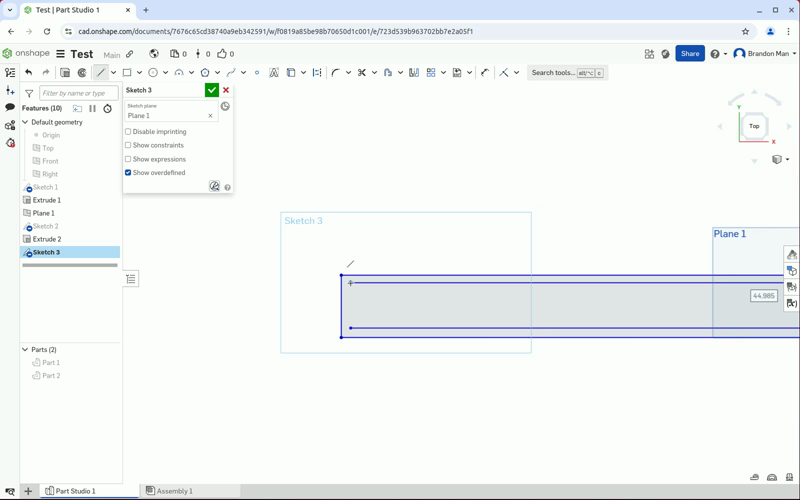
scroll(-6)
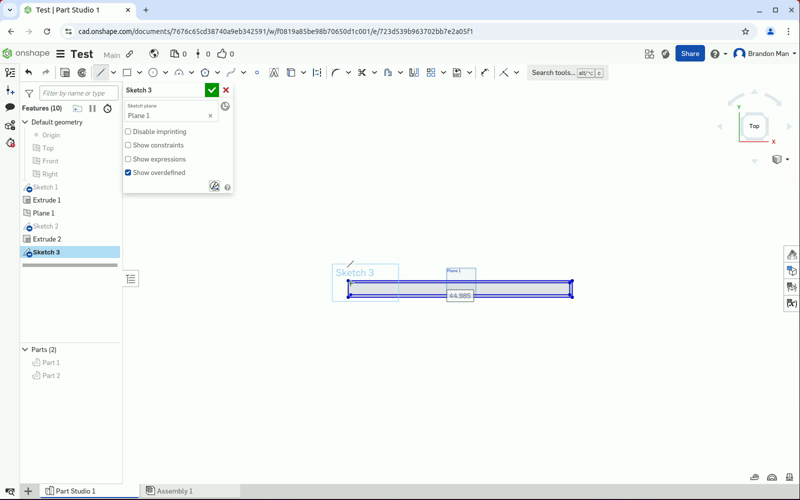
key_up(shift)
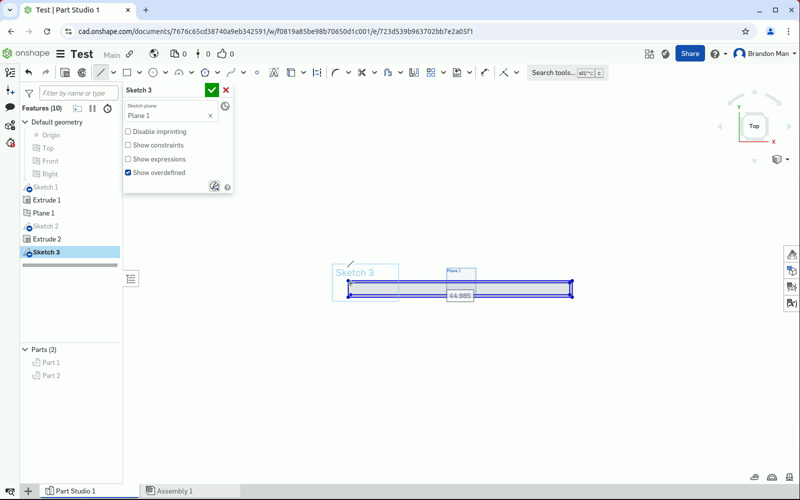
mouse_move(380, 282)
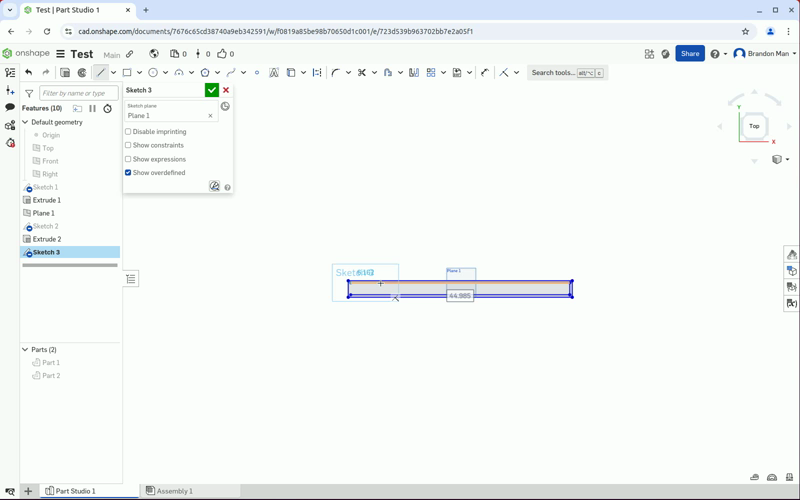
key_down(shift)
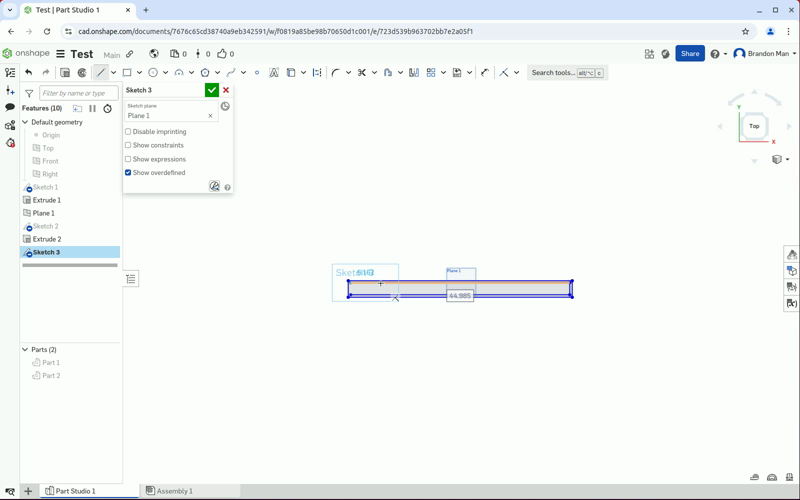
mouse_move(350, 294)
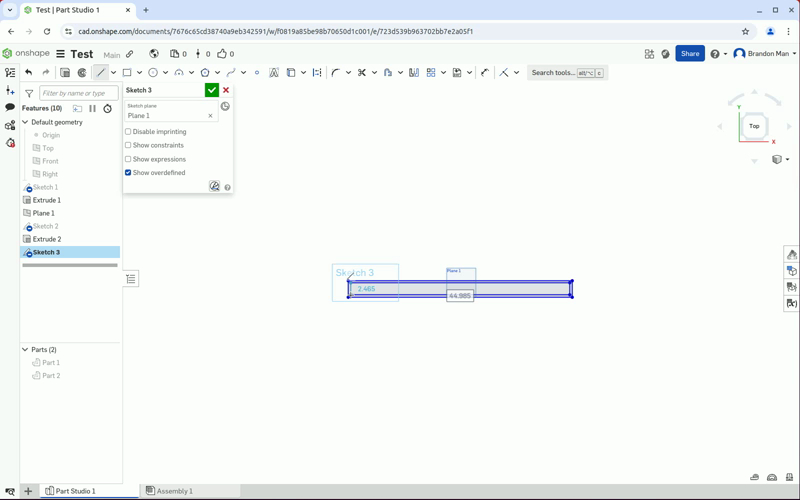
scroll(6)
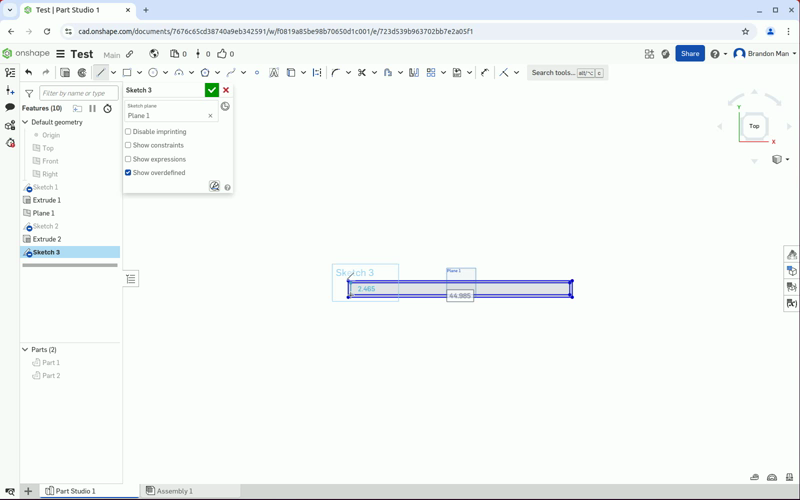
scroll(6)
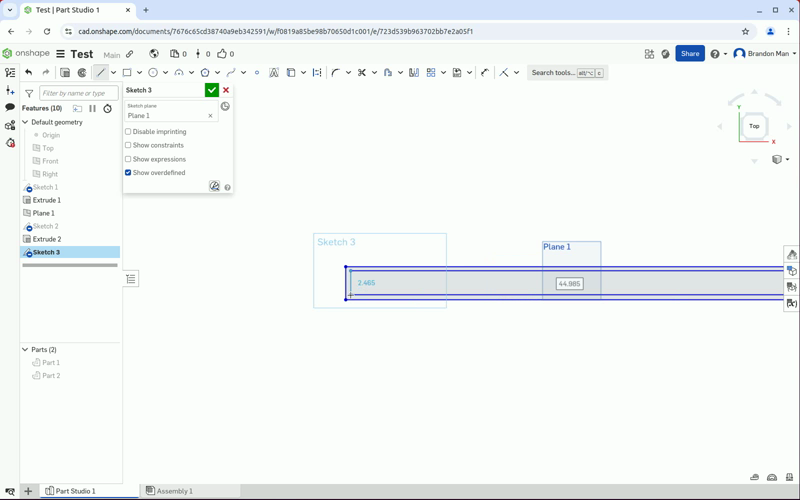
scroll(6)
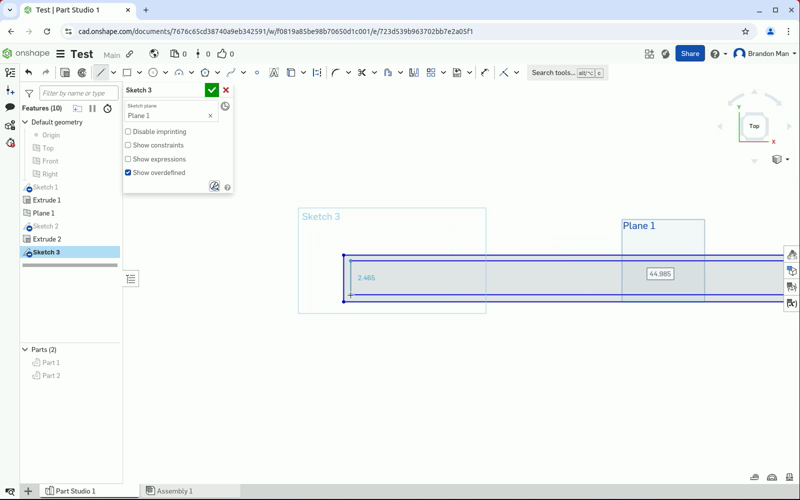
scroll(6)
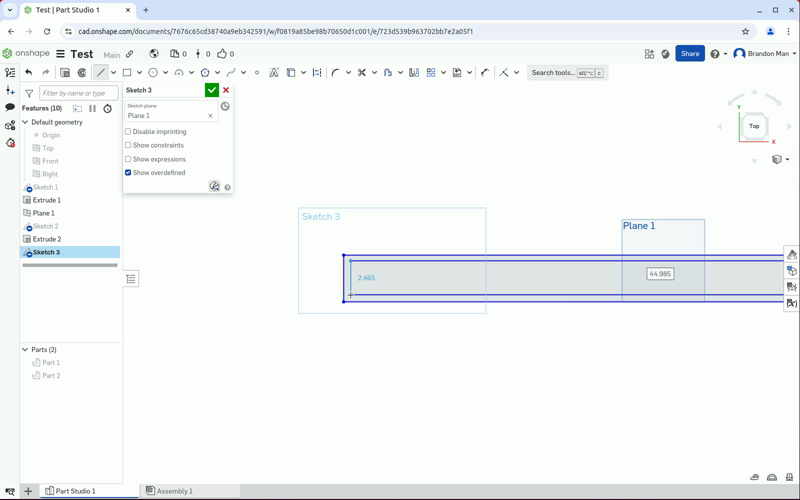
scroll(6)
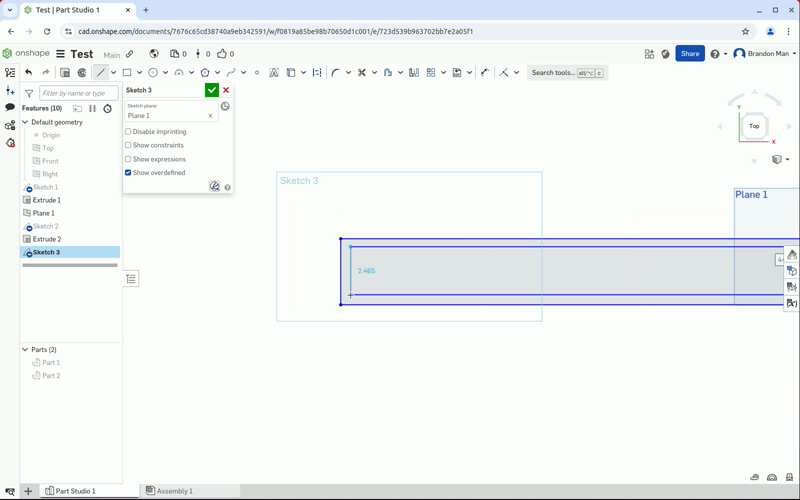
scroll(6)
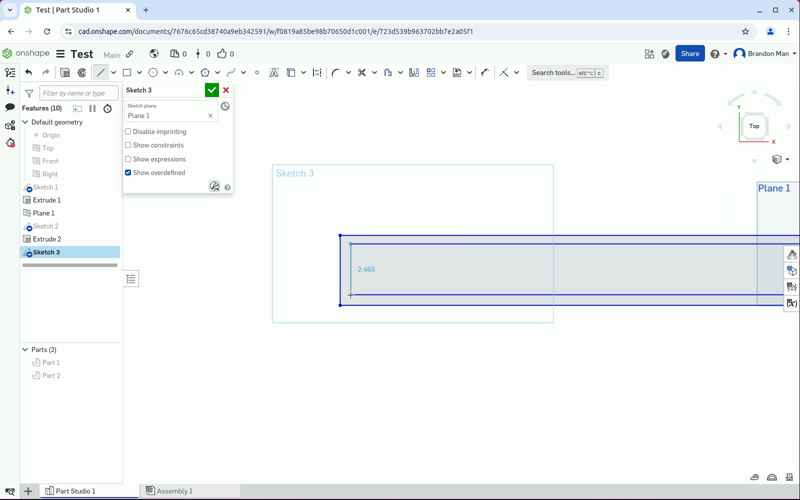
scroll(6)
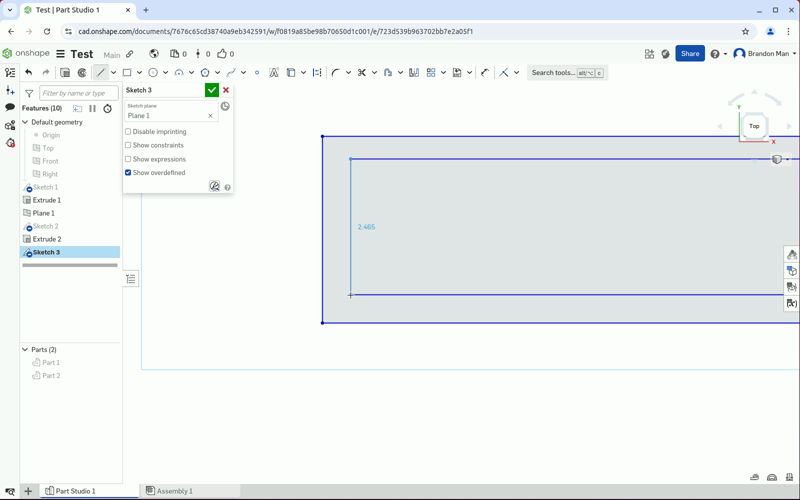
key_up(shift)
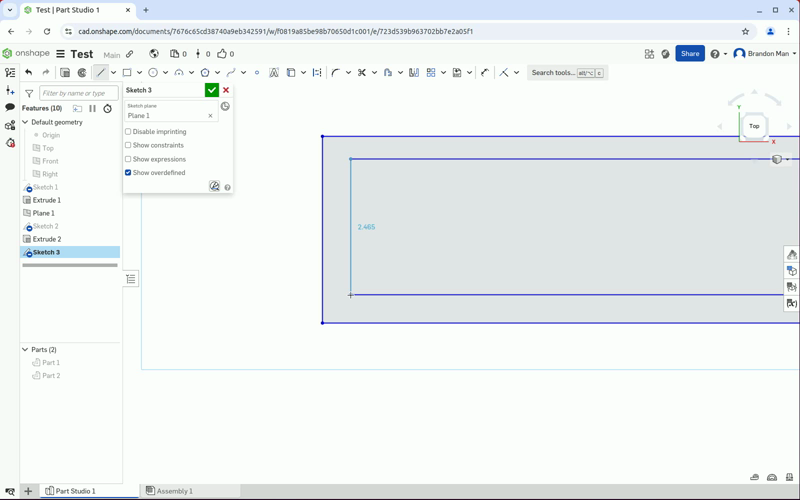
click(350, 294)
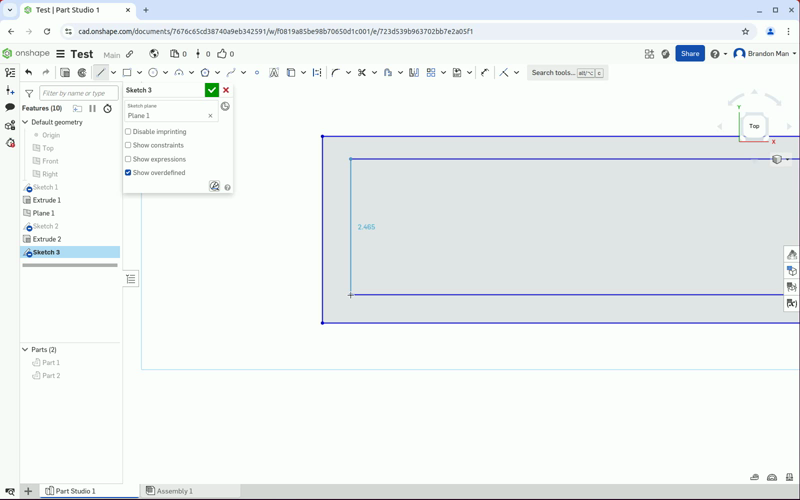
scroll(-6)
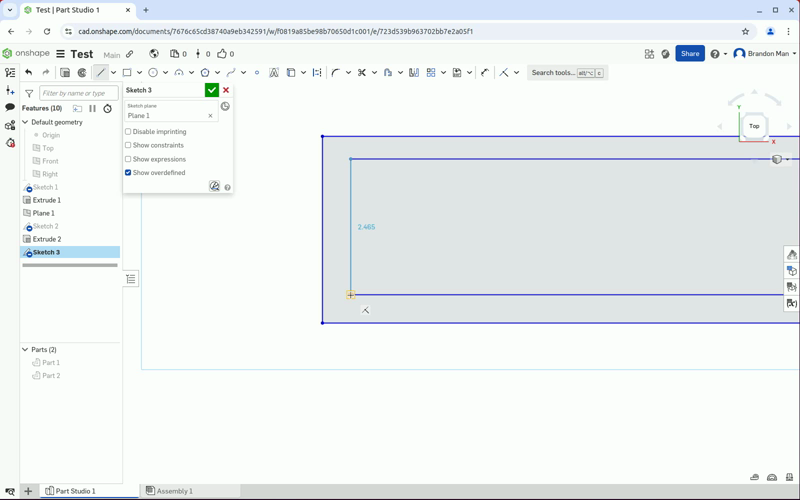
scroll(-6)
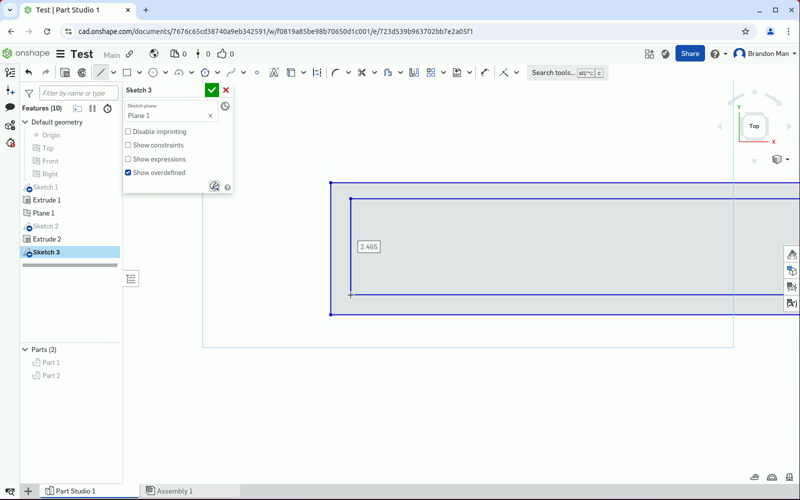
scroll(-6)
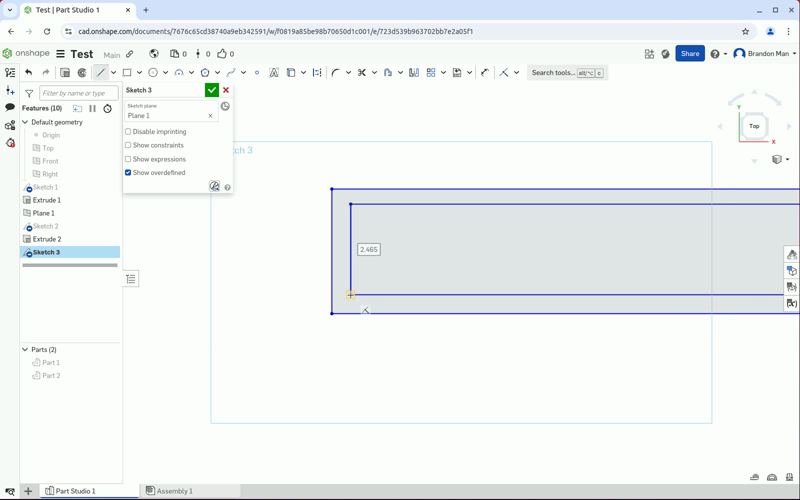
scroll(-6)
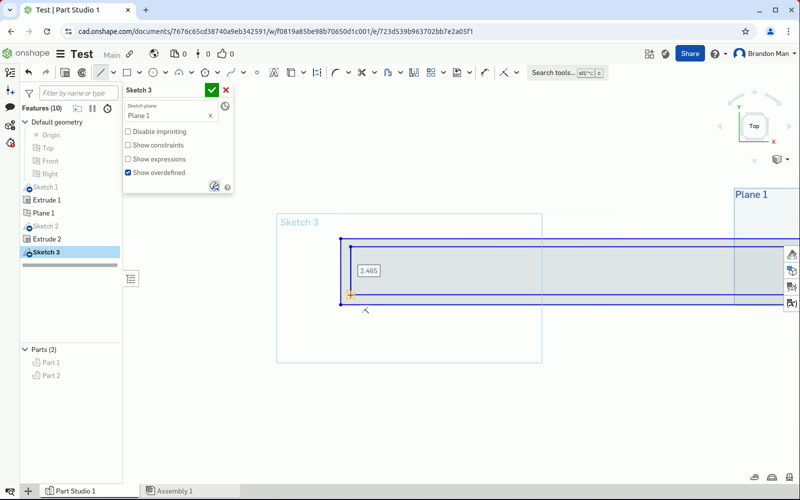
scroll(-6)
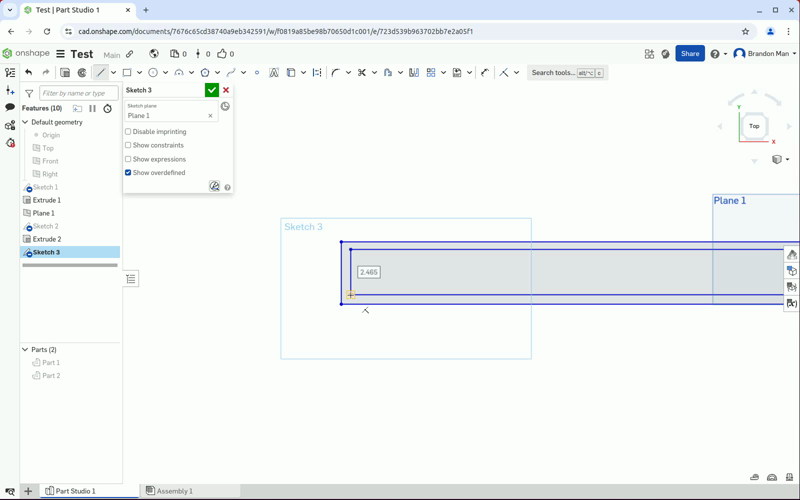
scroll(-6)
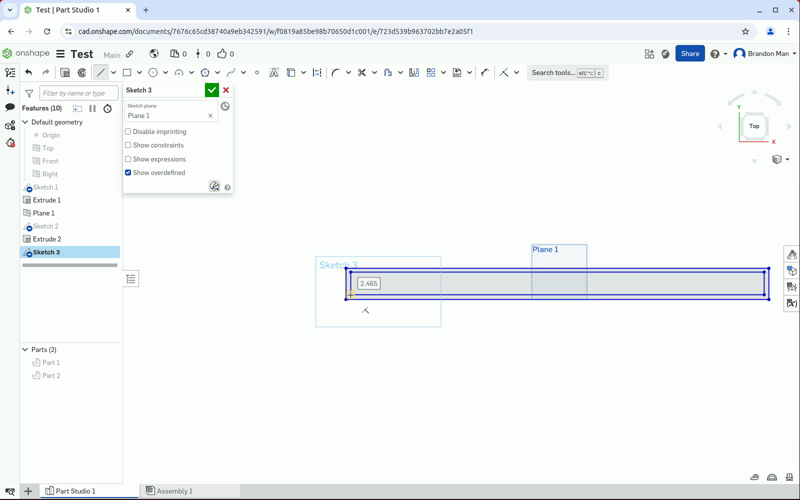
scroll(-6)
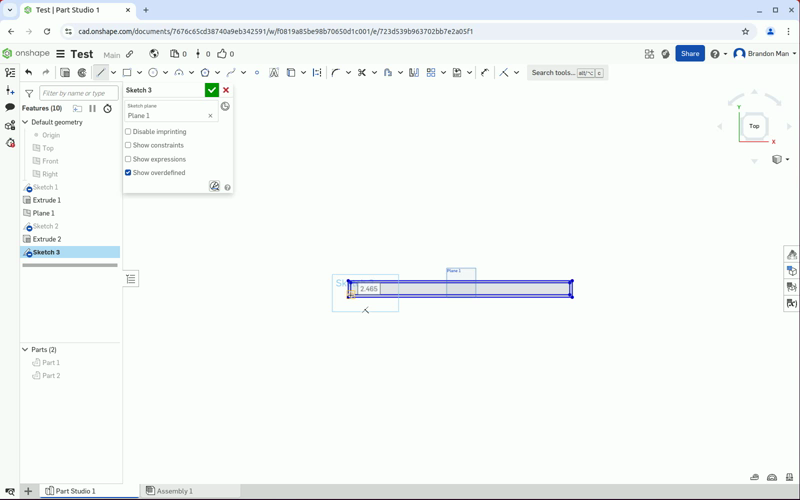
key(esc)
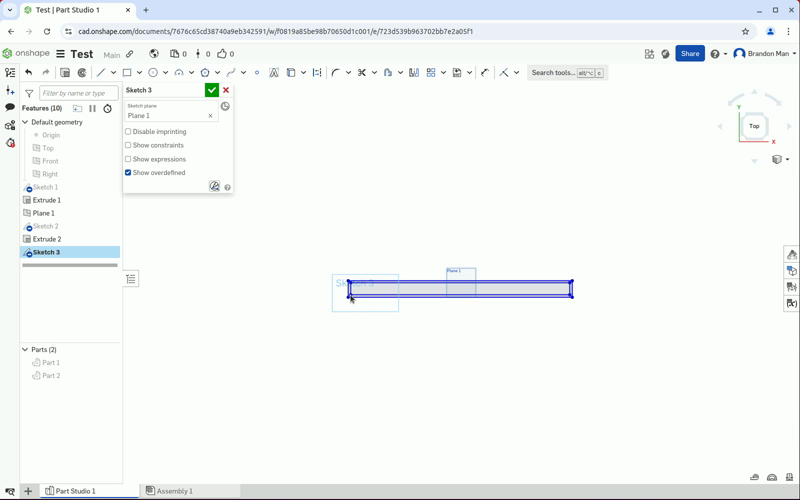
mouse_move(391, 295)
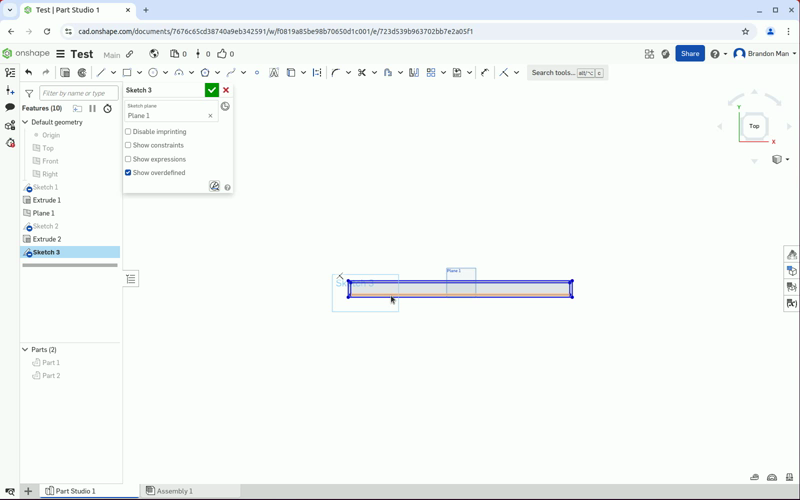
scroll(6)
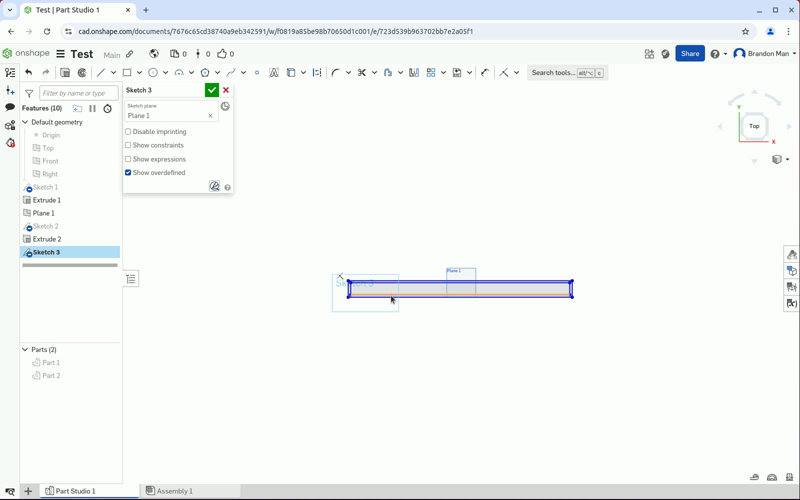
scroll(6)
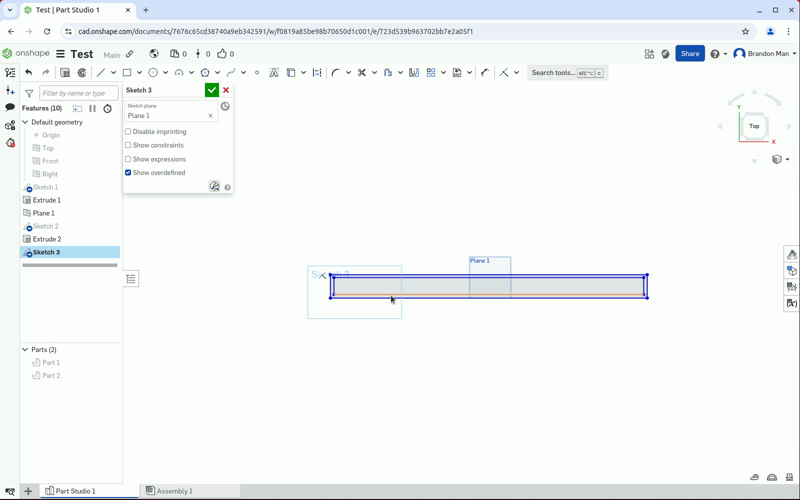
scroll(6)
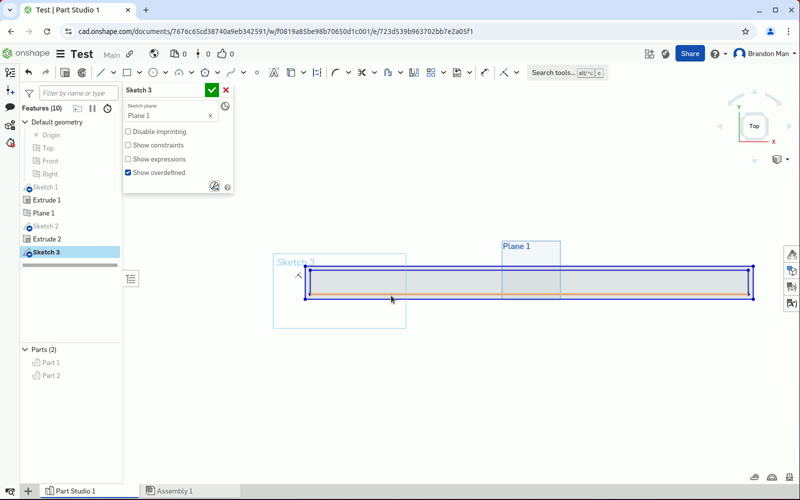
scroll(6)
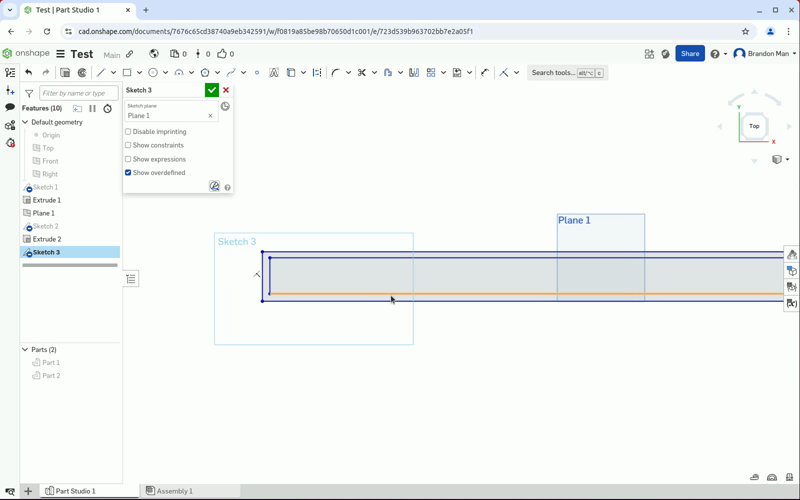
scroll(6)
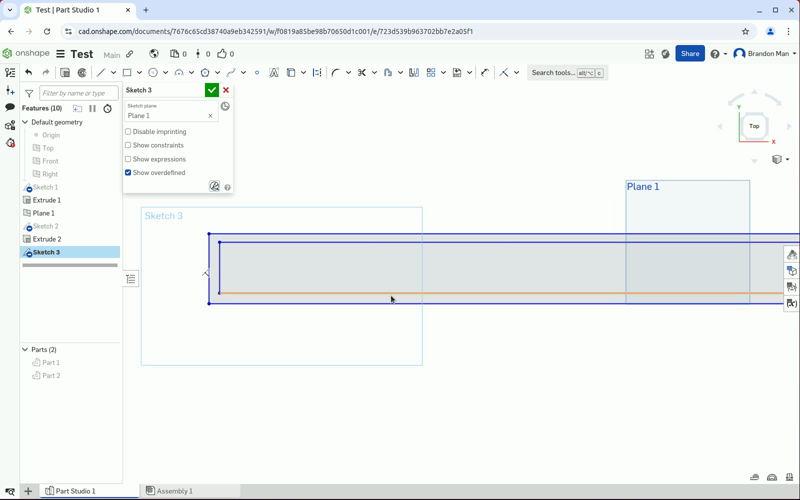
scroll(6)
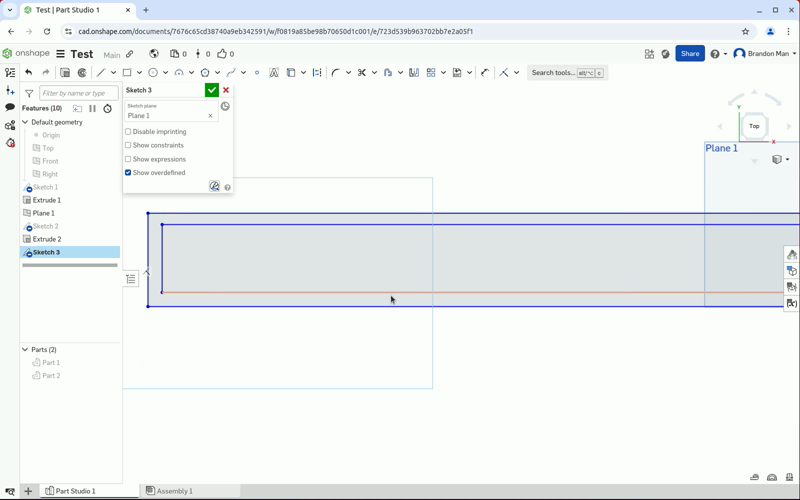
scroll(6)
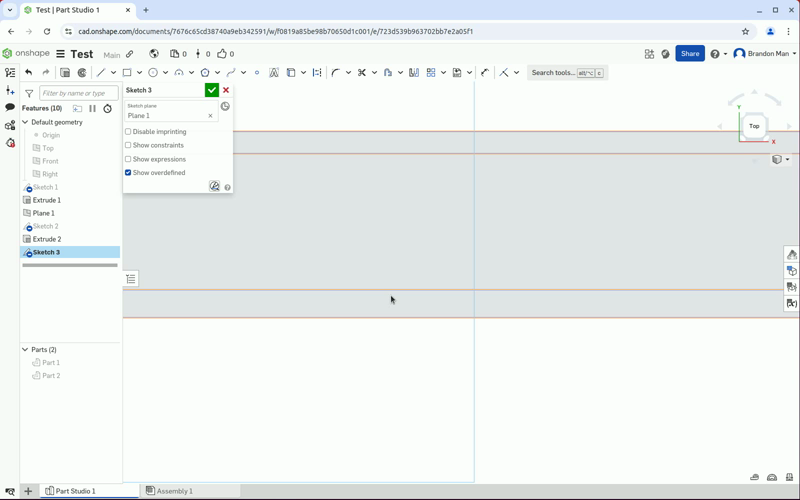
click(391, 295)
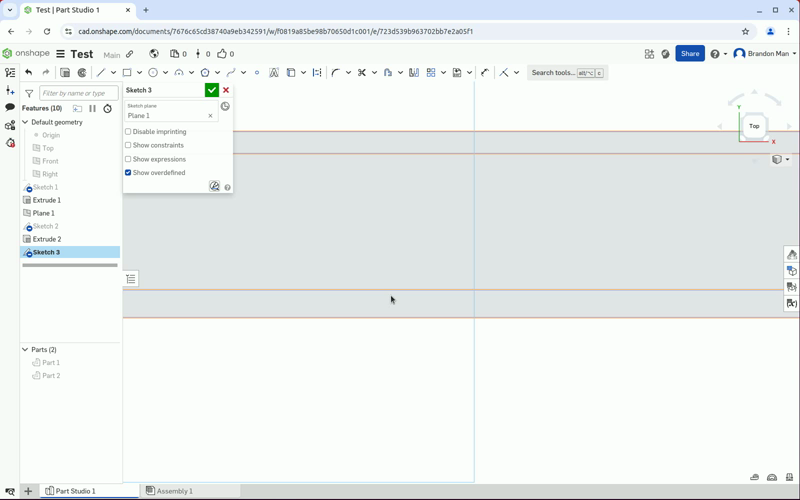
scroll(-6)
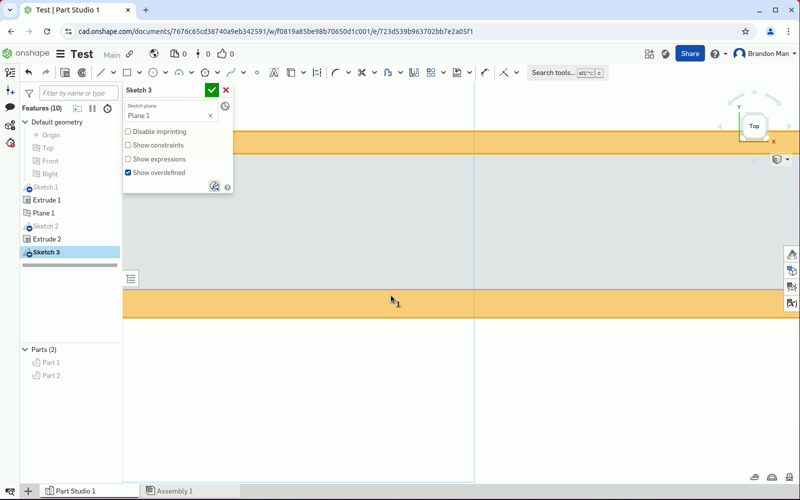
scroll(-6)
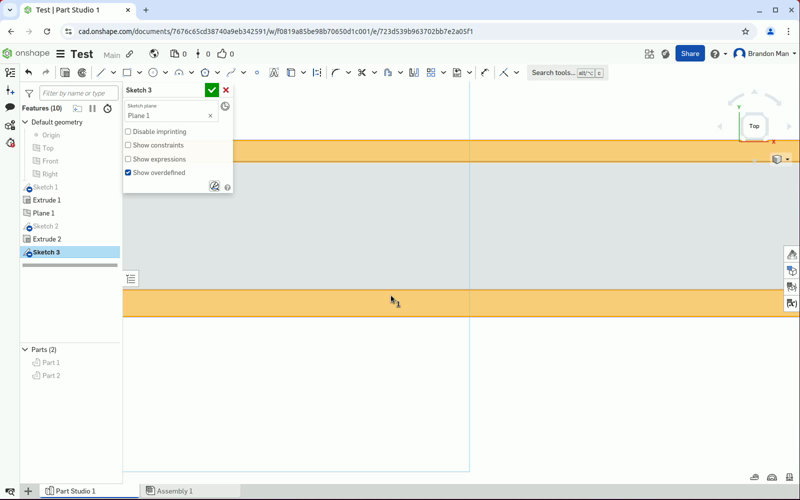
scroll(-6)
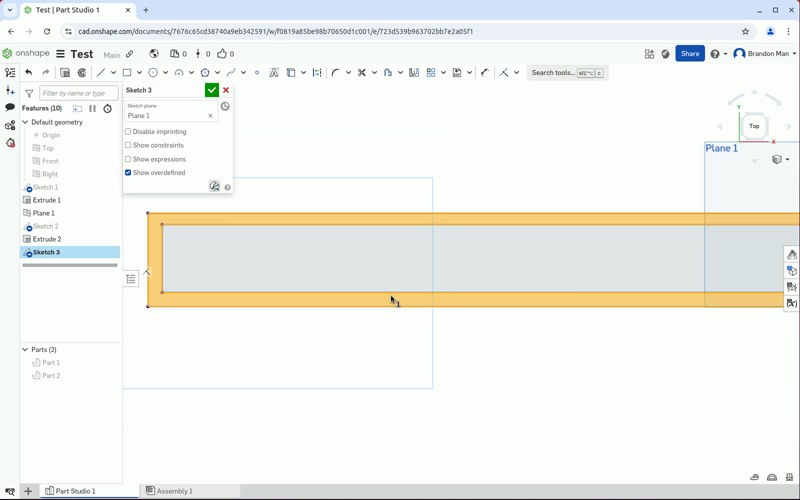
scroll(-6)
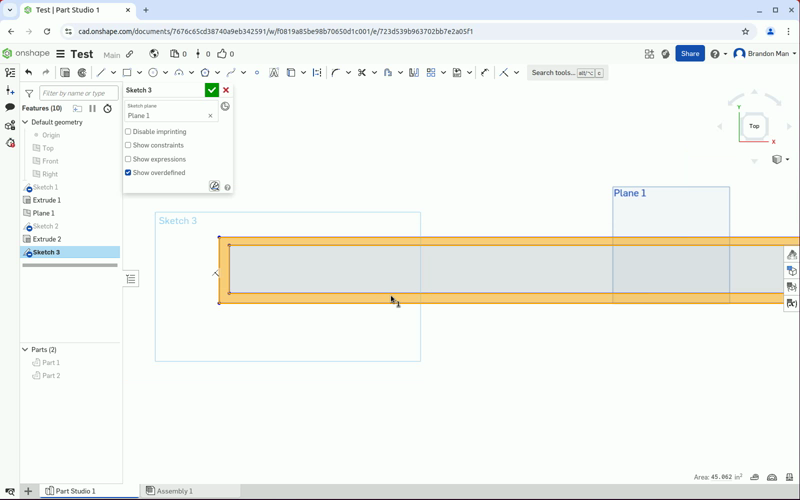
scroll(-6)
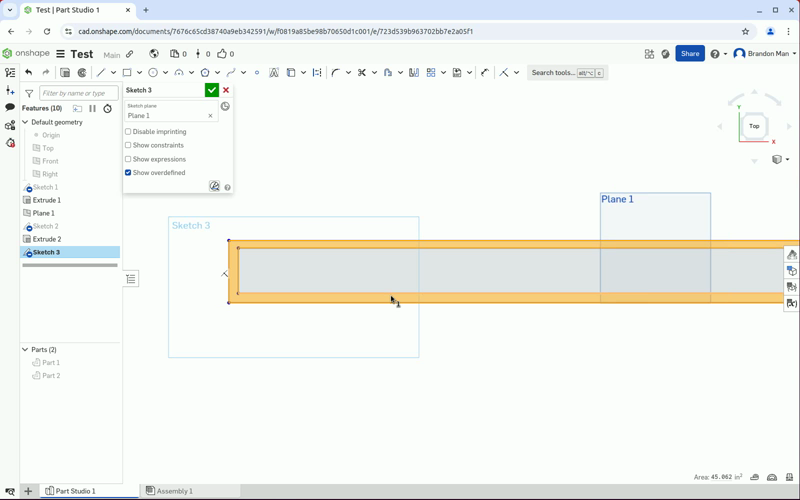
scroll(-6)
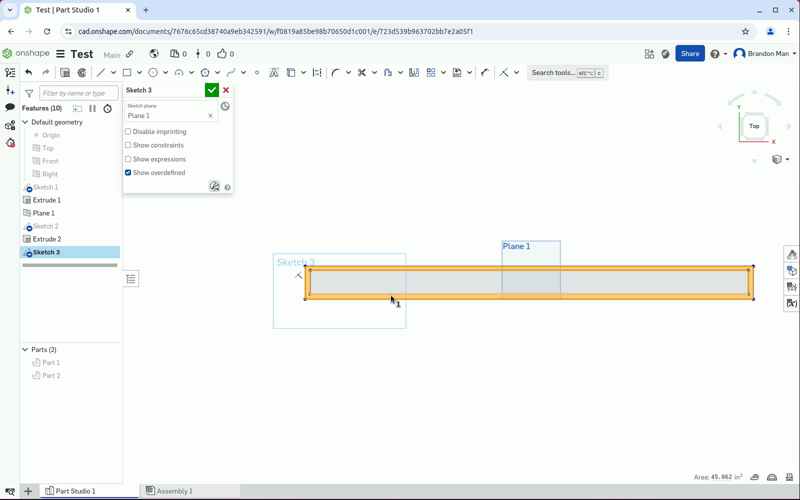
scroll(-6)
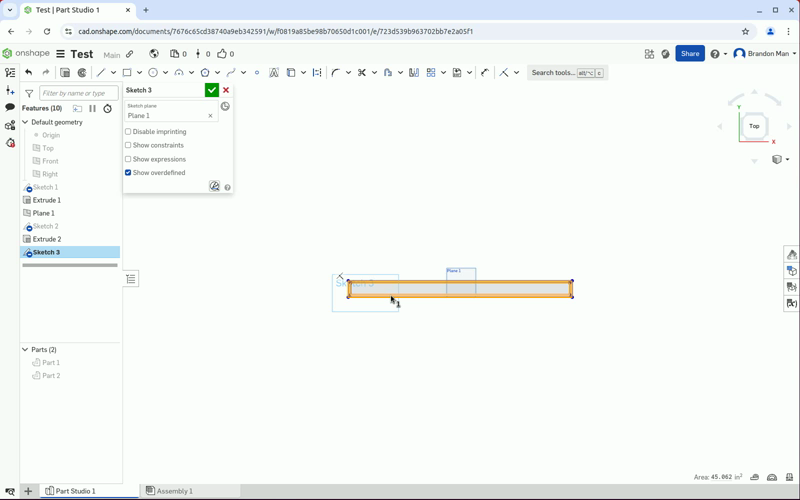
mouse_move(73, 352)
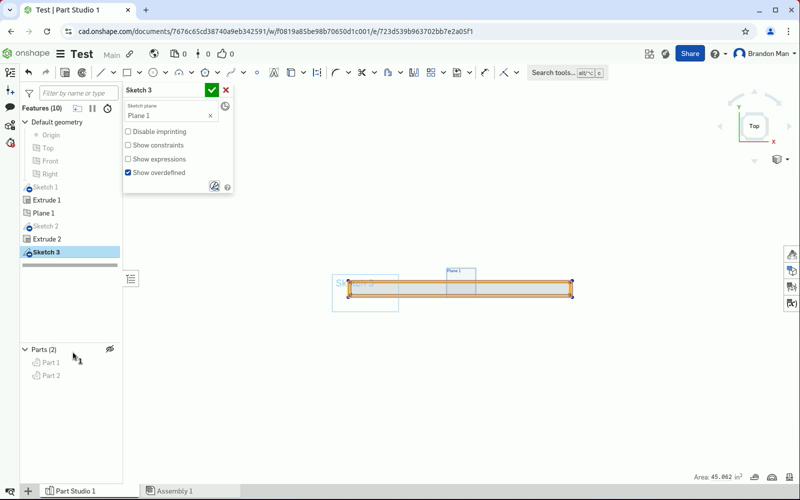
key(shift+y)
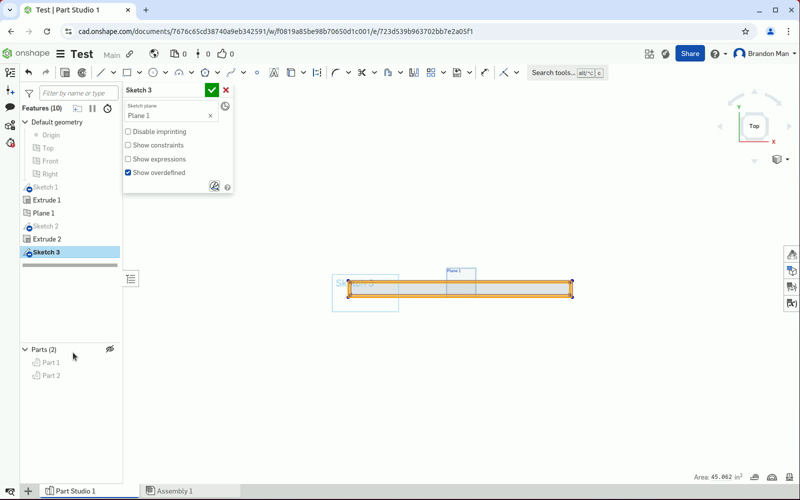
key(shift+e)
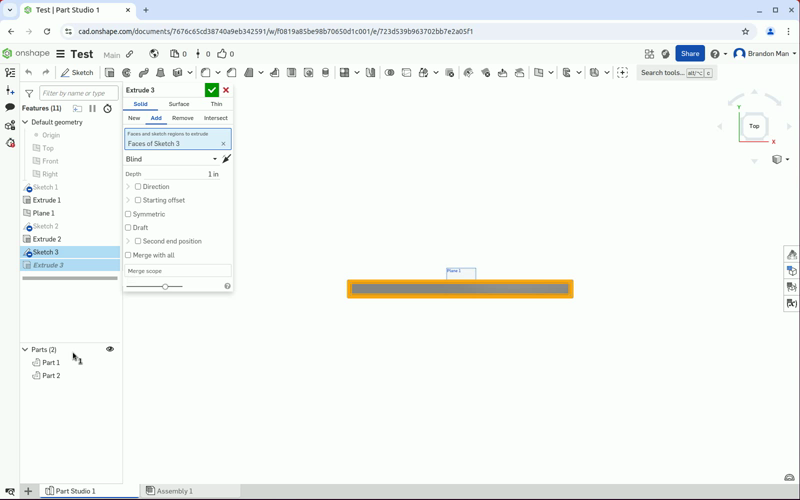
mouse_move(143, 106)
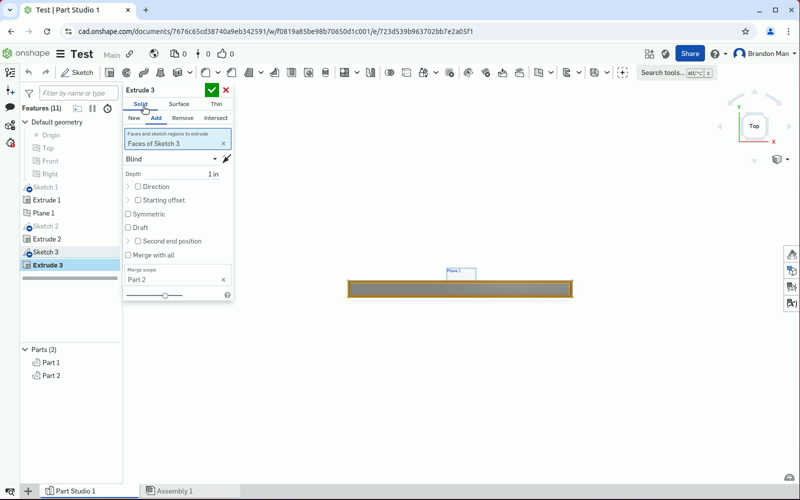
click(143, 106)
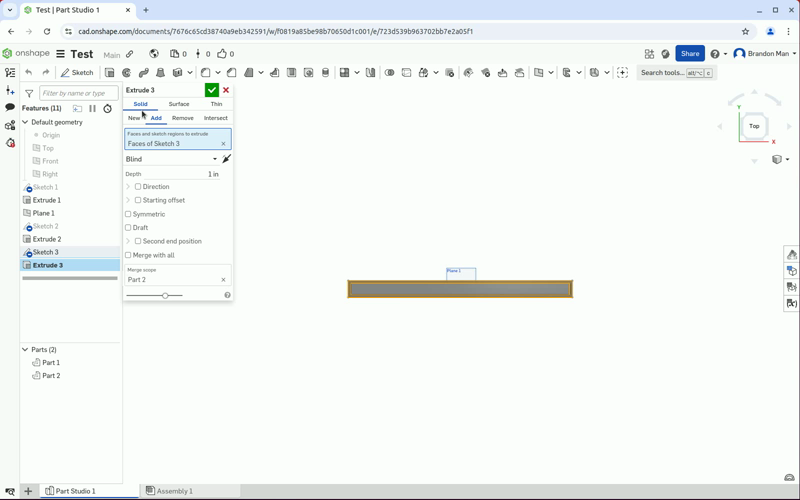
mouse_move(137, 120)
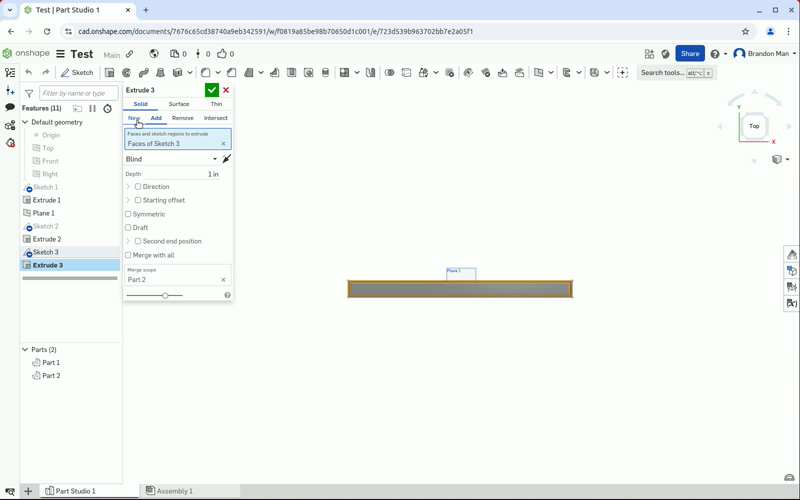
click(137, 120)
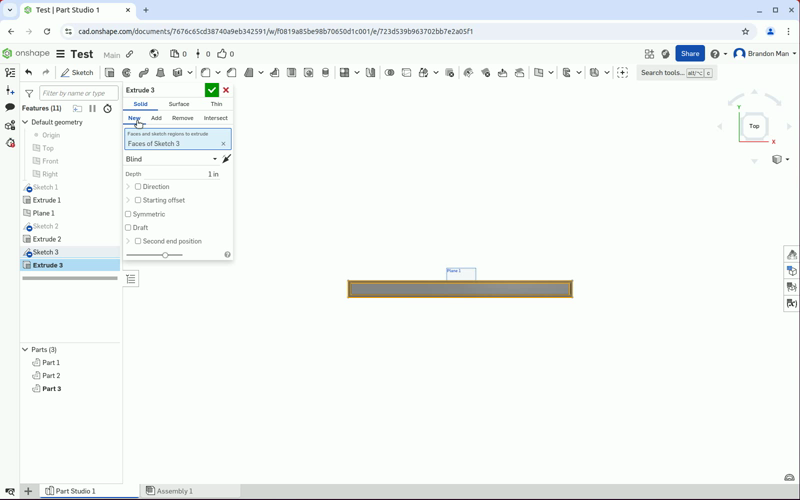
key(tab, 4)
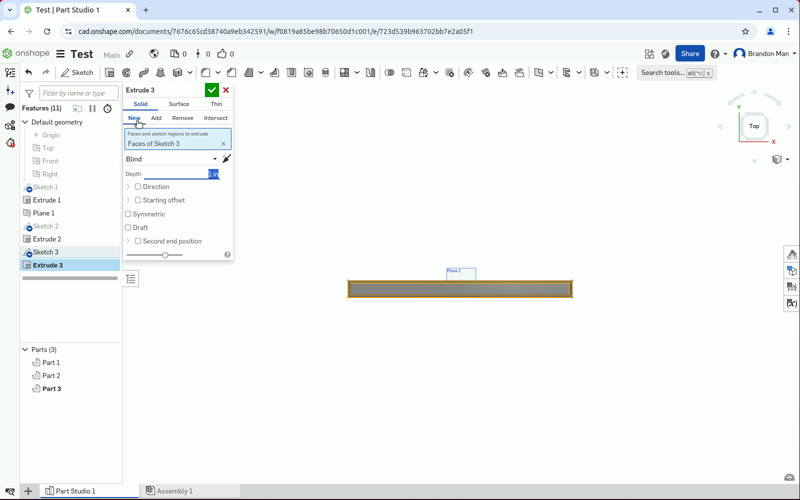
text(0.241)
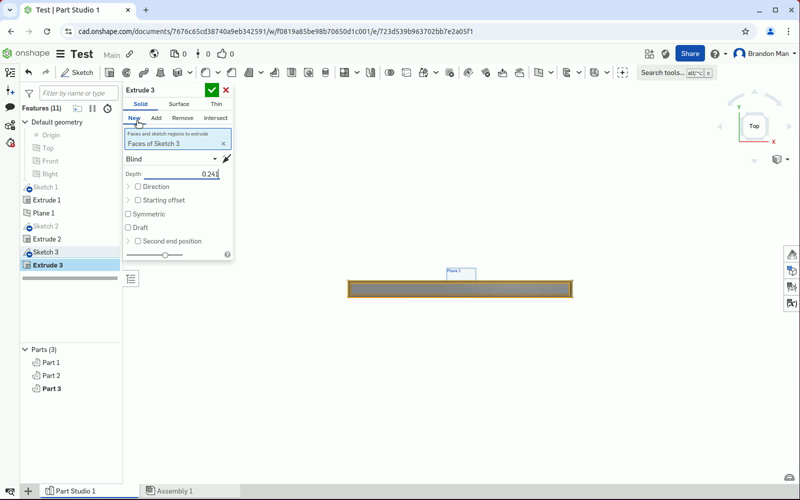
key(enter)
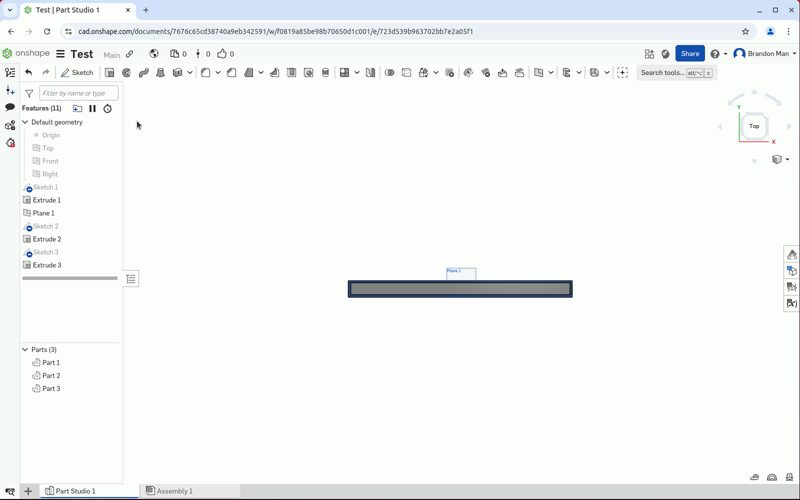
key(shift+h)
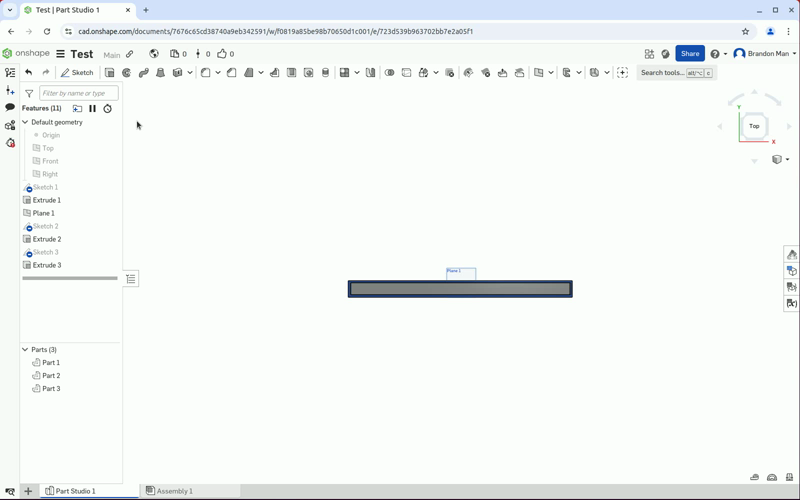
key(shift+h)
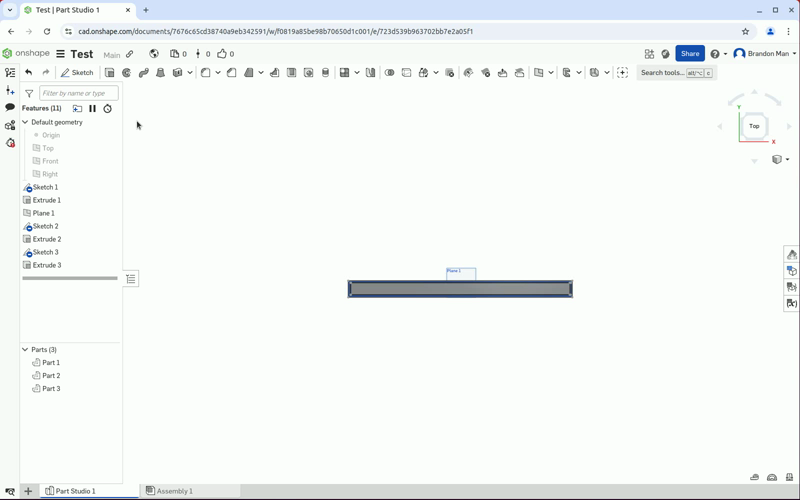
key(shift+7)
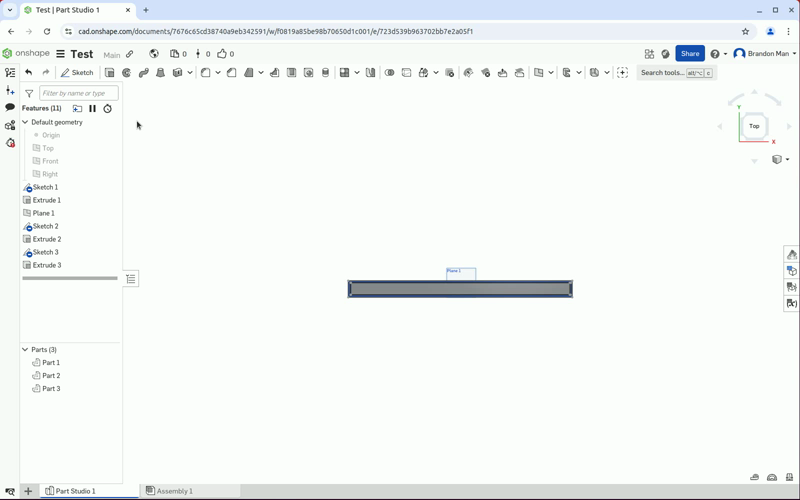
key(up, 3)
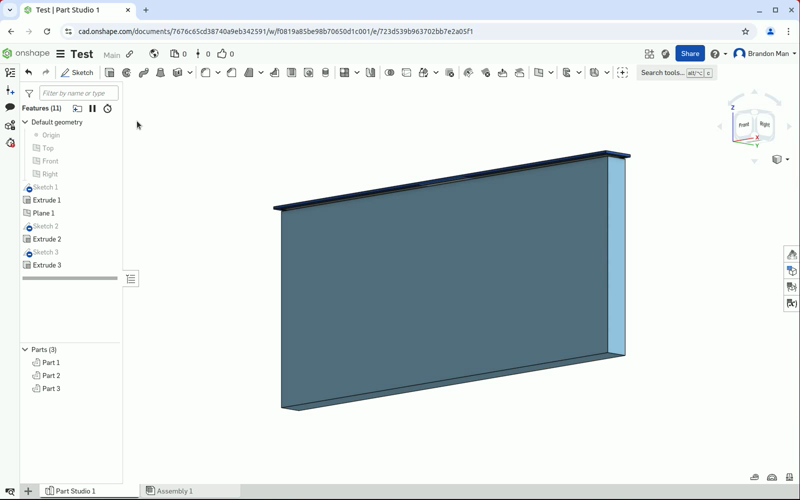
key(left, 3)
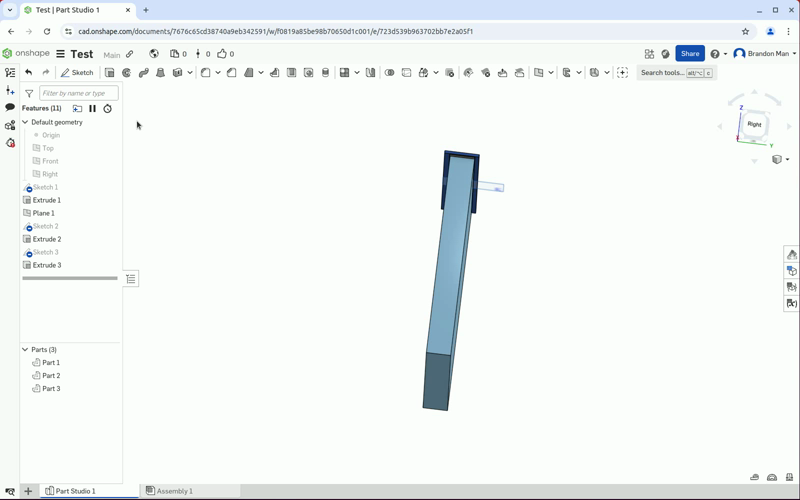
key(right, 3)
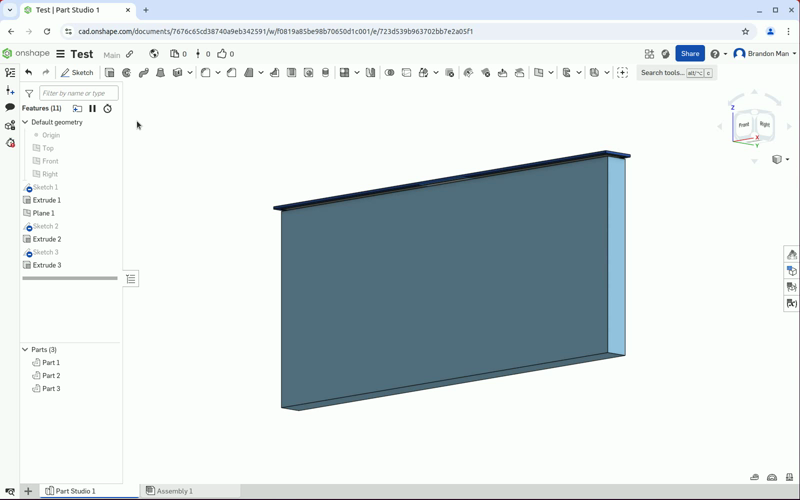
key(down, 3)
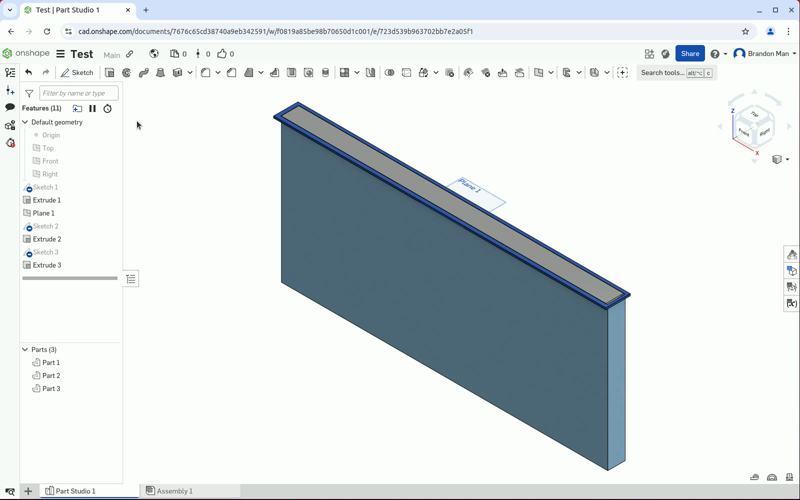
mouse_move(73, 189)
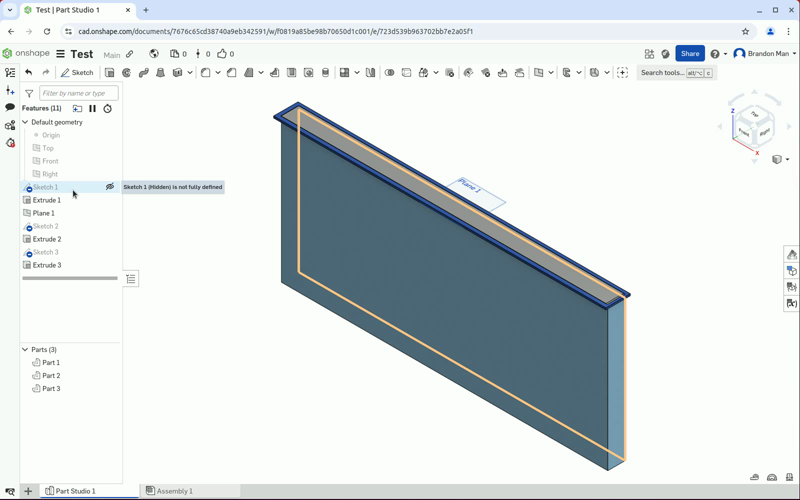
click(73, 189)